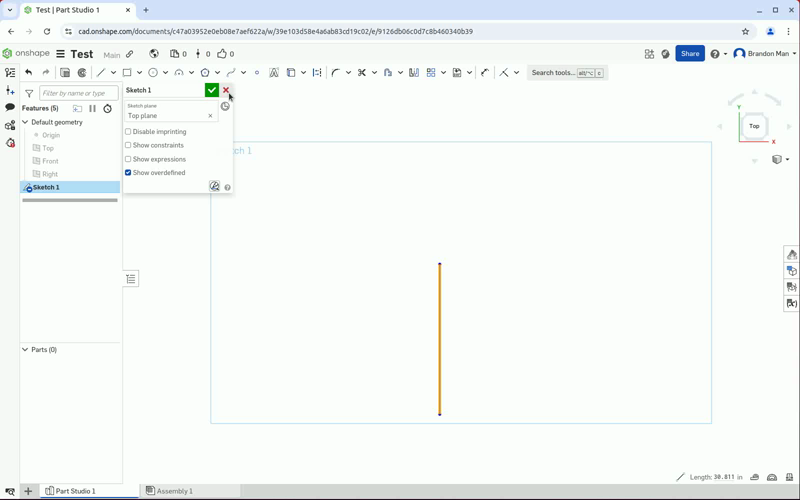
key(shift+h)
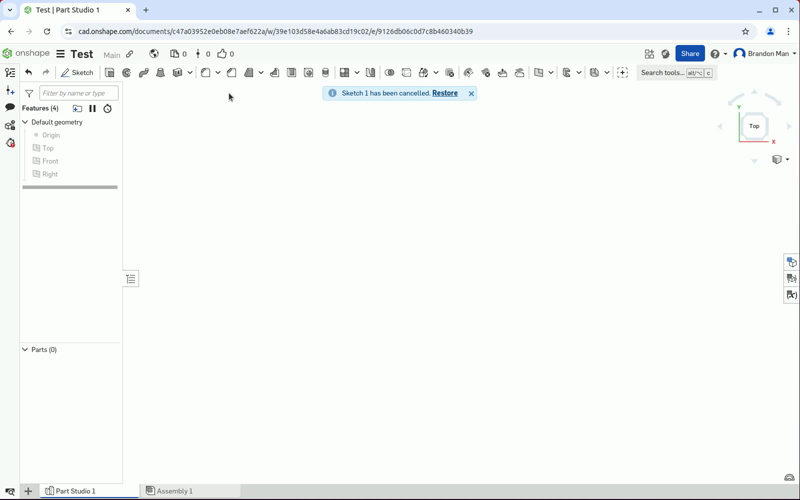
mouse_move(73, 352)
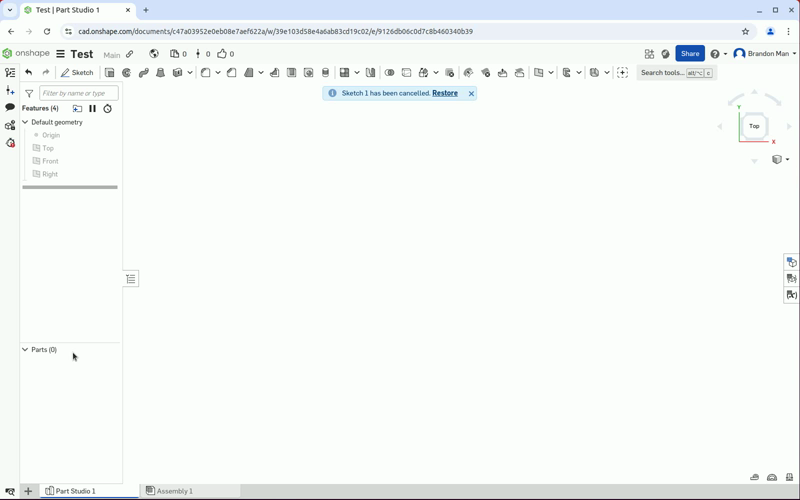
key(y)
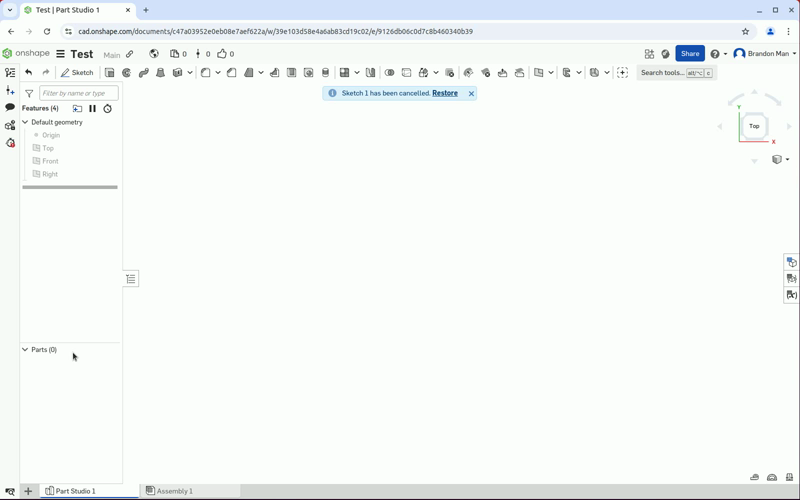
key(shift+p)
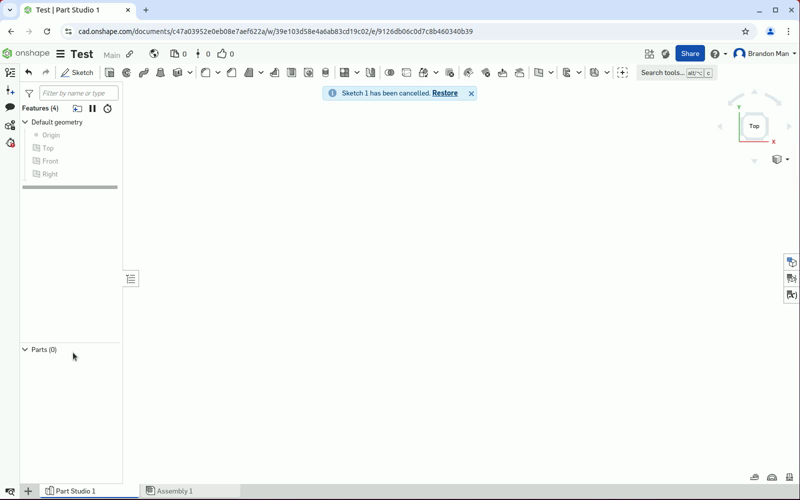
key(space)
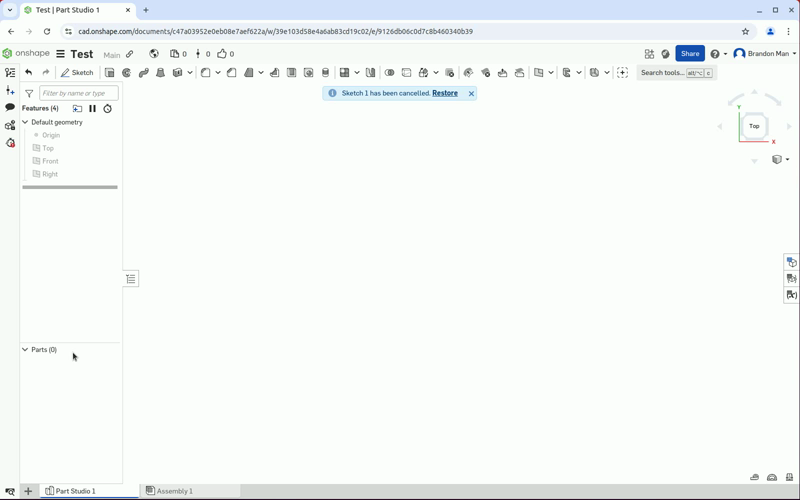
key_down(shift)
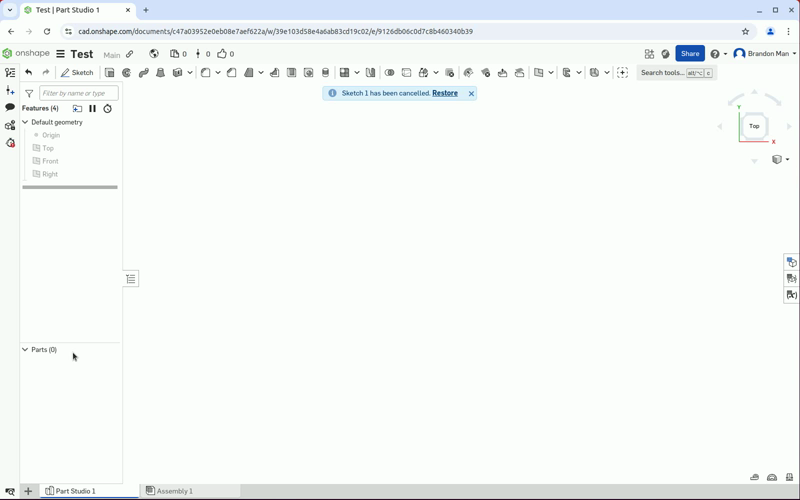
key(up)
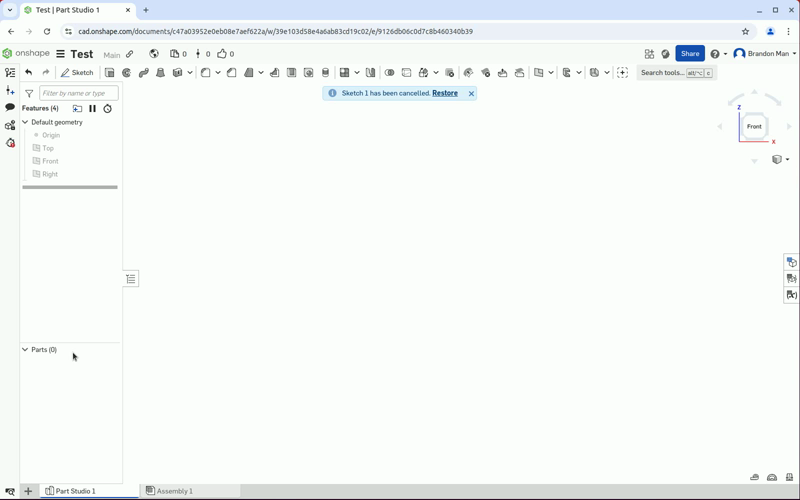
key_up(shift)
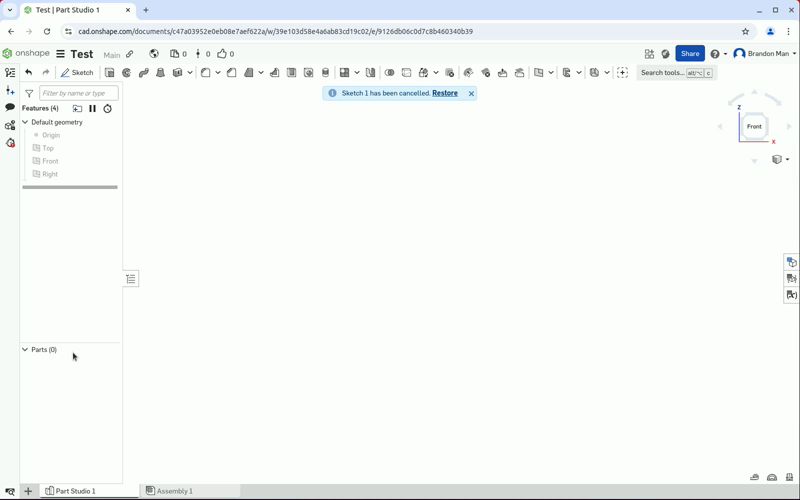
mouse_move(73, 352)
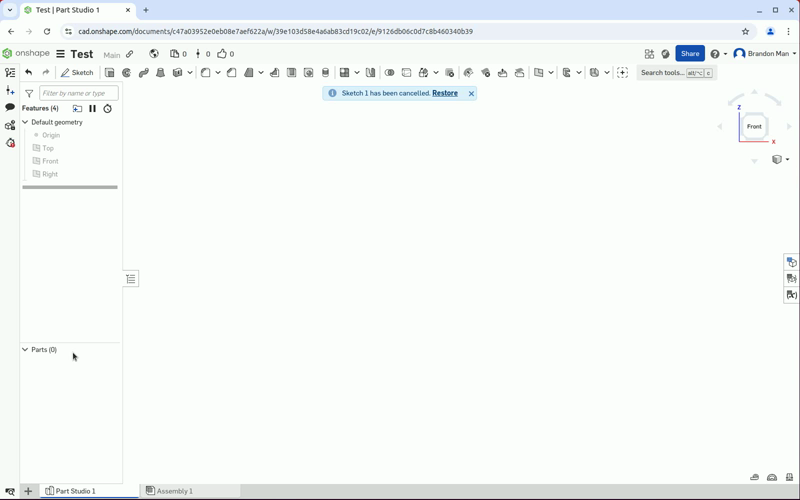
key(shift+y)
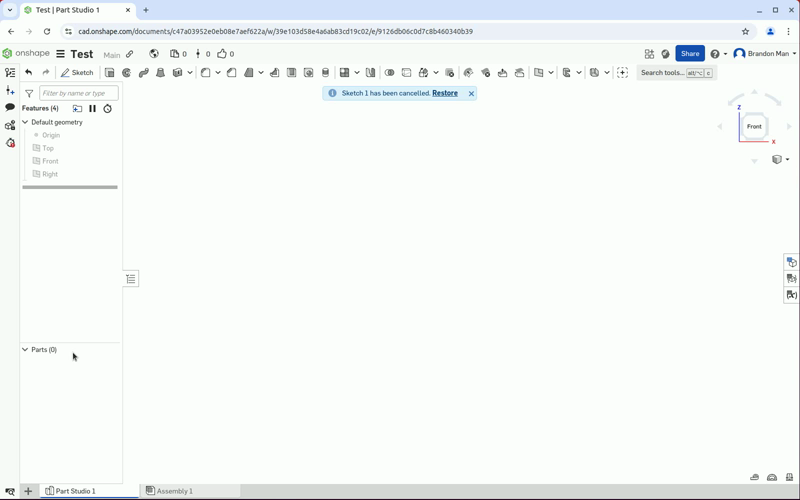
key(shift+s)
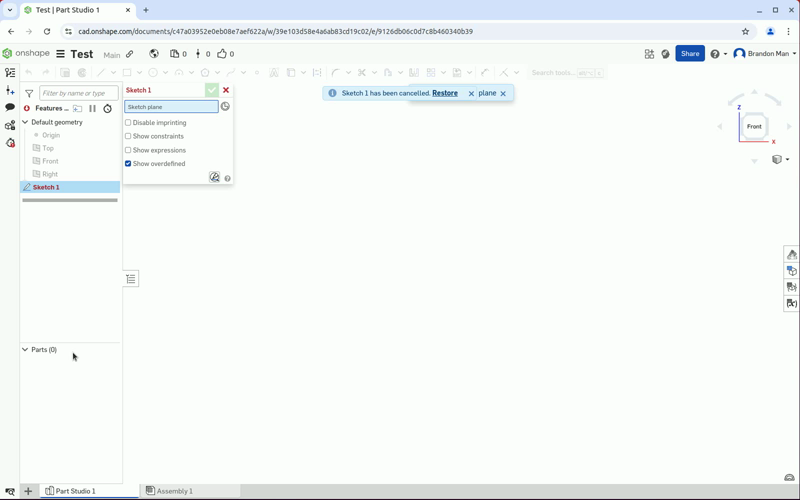
mouse_move(73, 163)
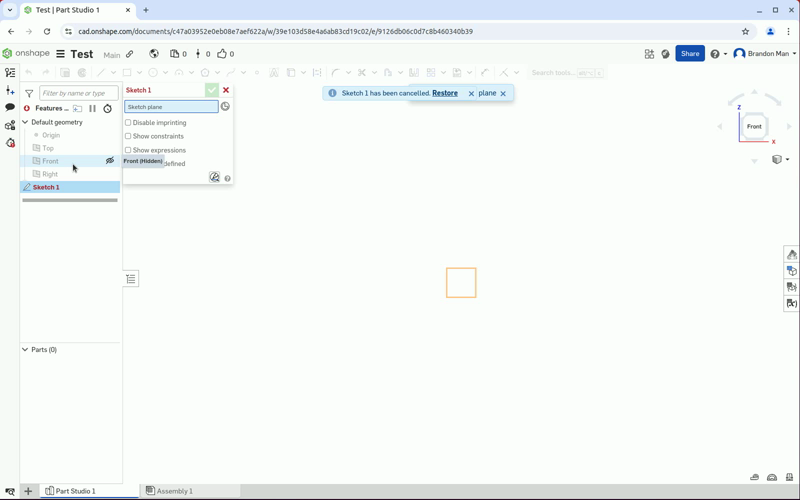
click(73, 163)
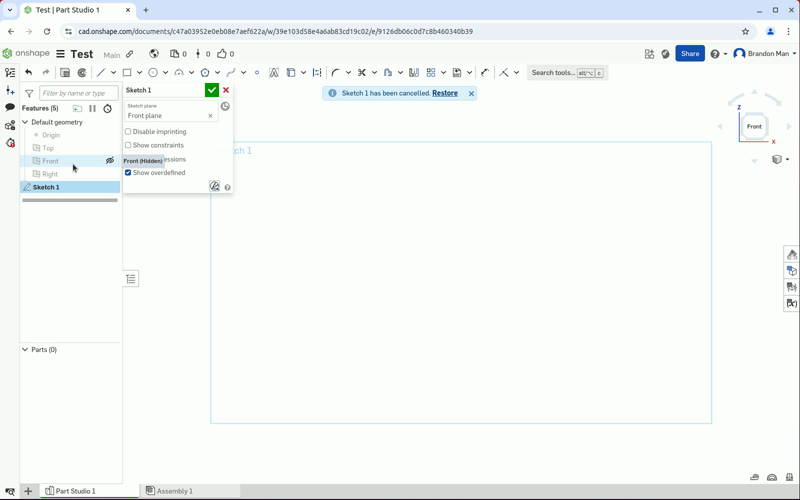
mouse_move(73, 352)
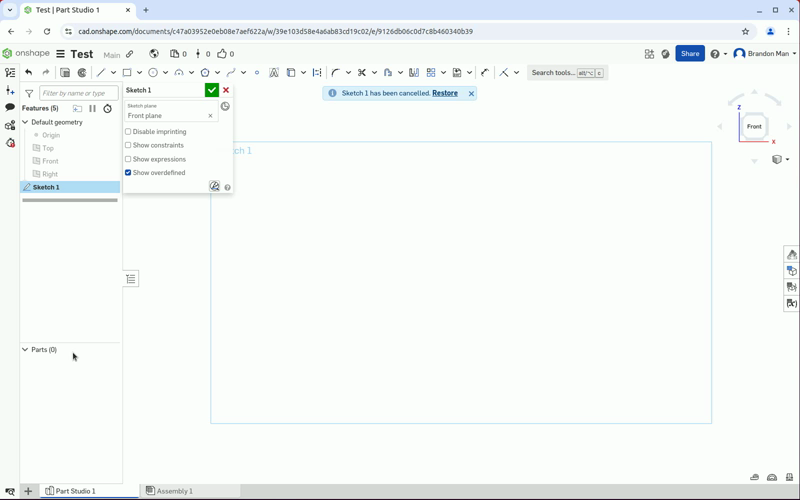
key(y)
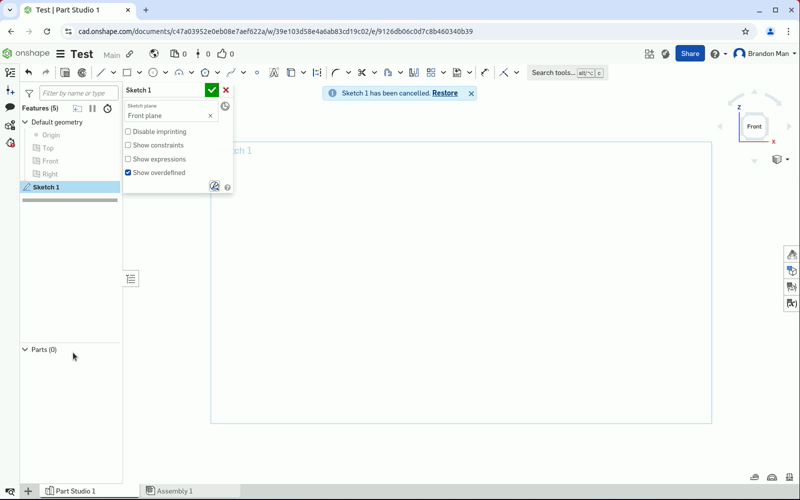
key(l)
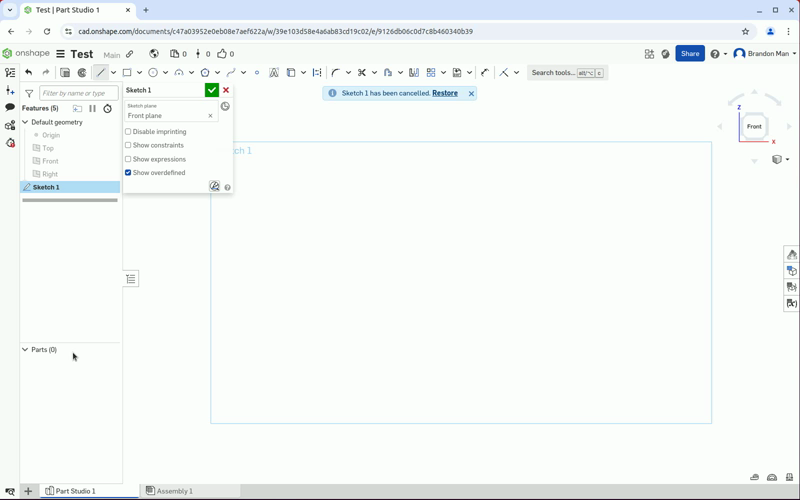
key_down(shift)
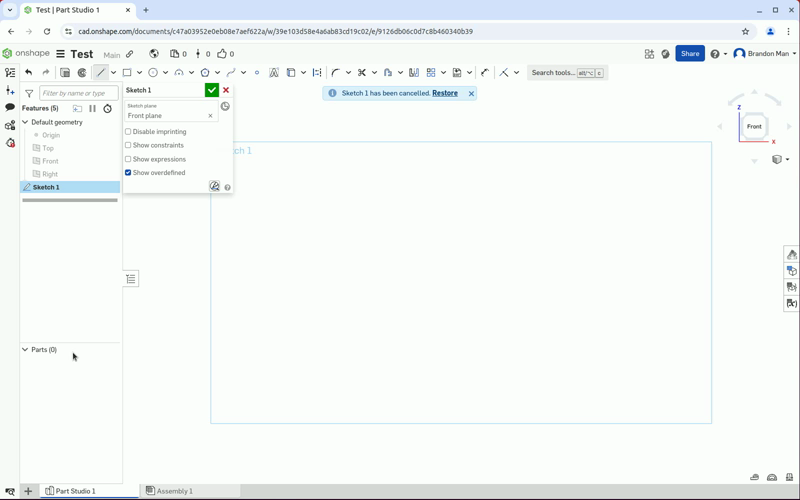
mouse_move(460, 282)
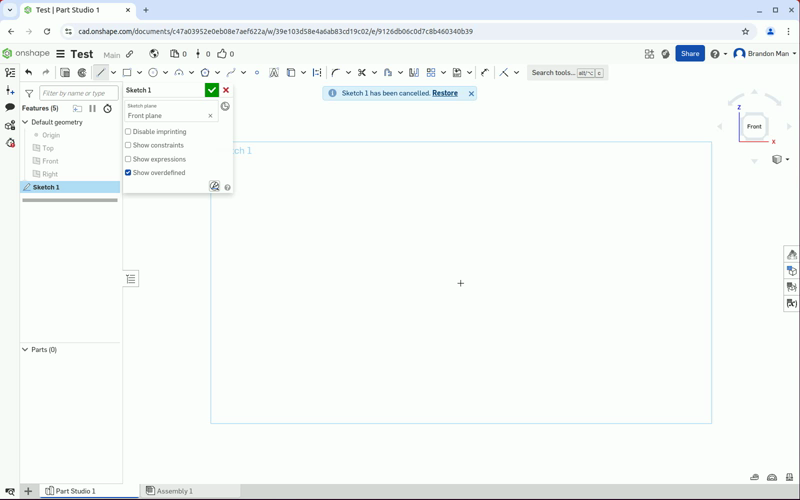
click(460, 282)
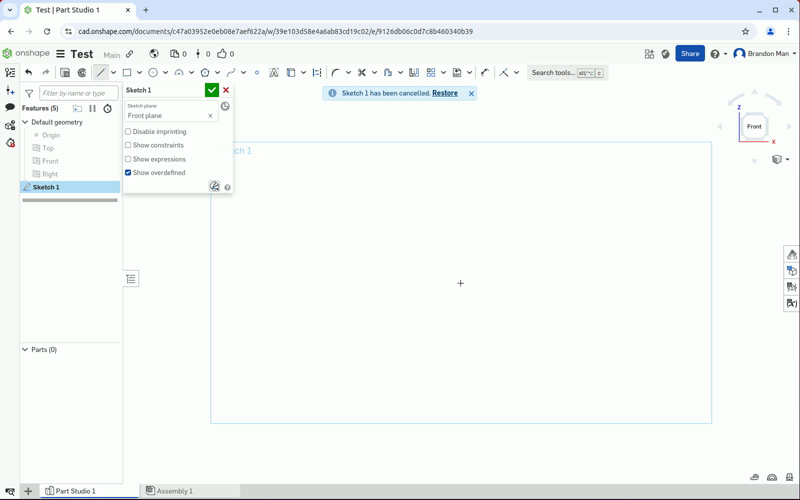
key_up(shift)
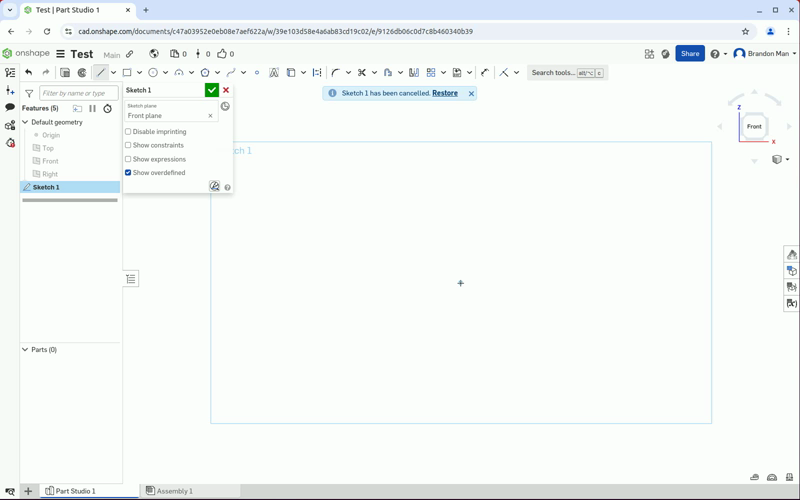
key_down(shift)
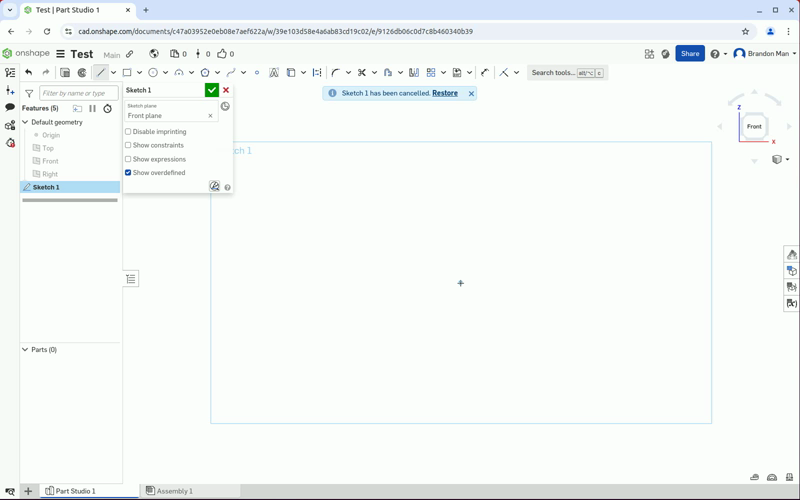
mouse_move(490, 282)
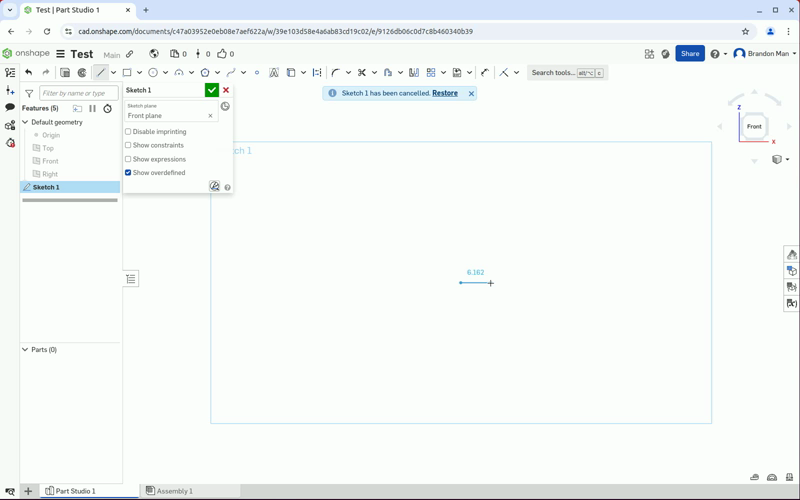
mouse_move(504, 282)
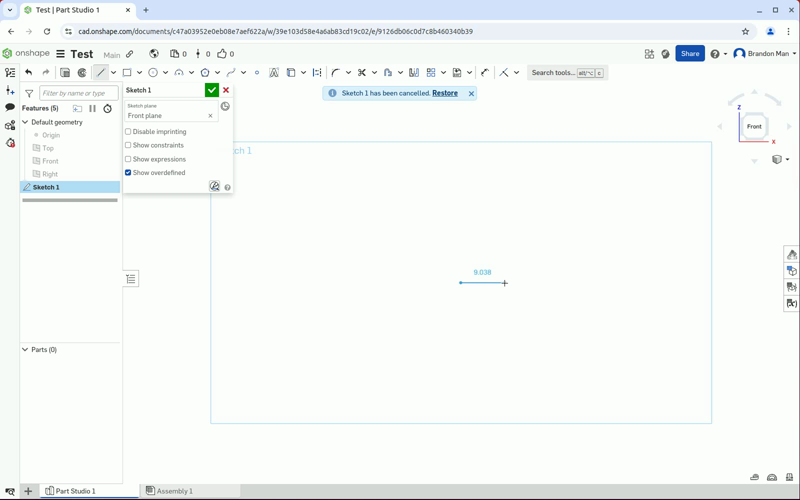
click(504, 282)
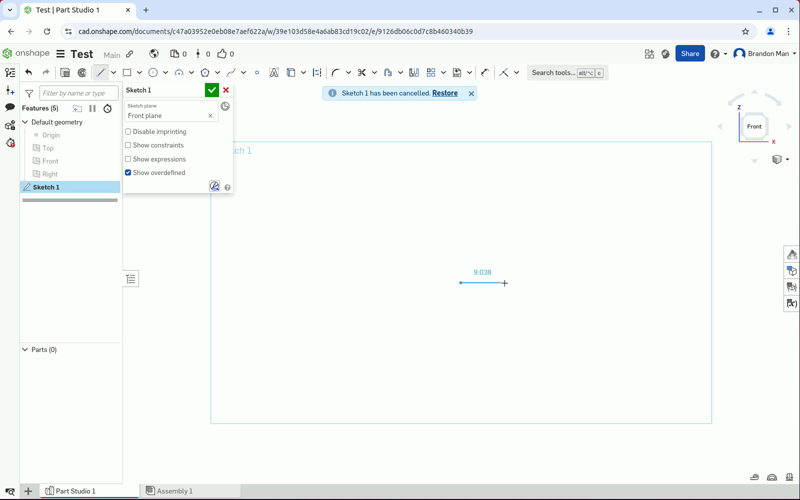
key_up(shift)
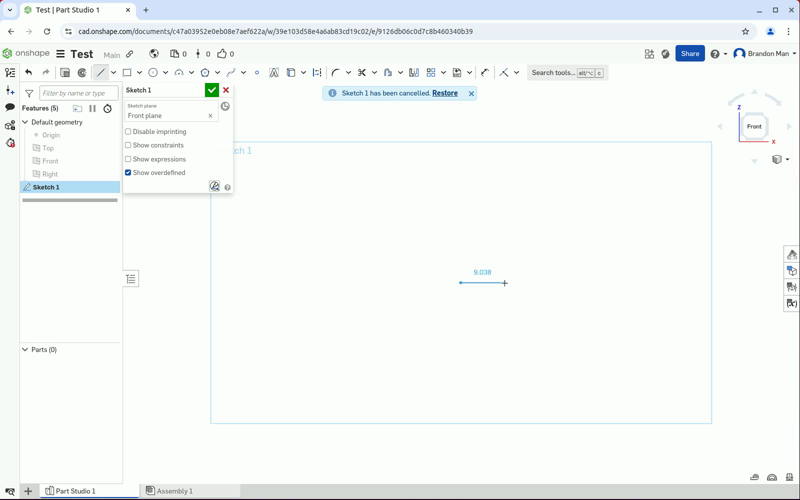
key_down(shift)
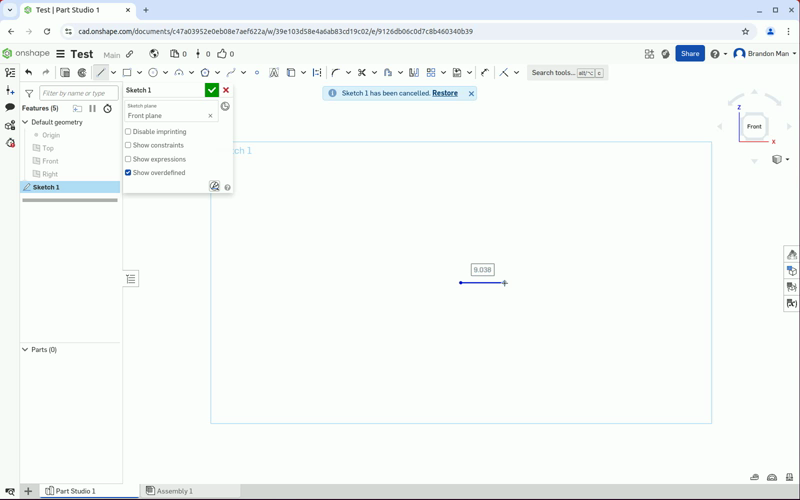
mouse_move(534, 282)
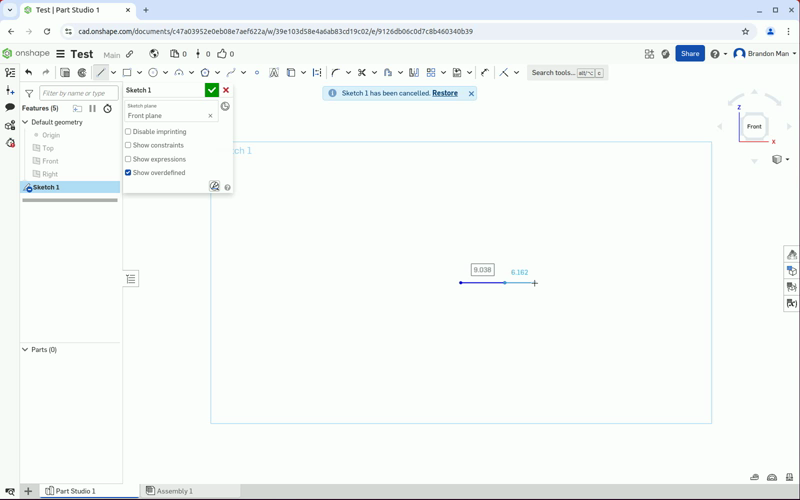
mouse_move(504, 278)
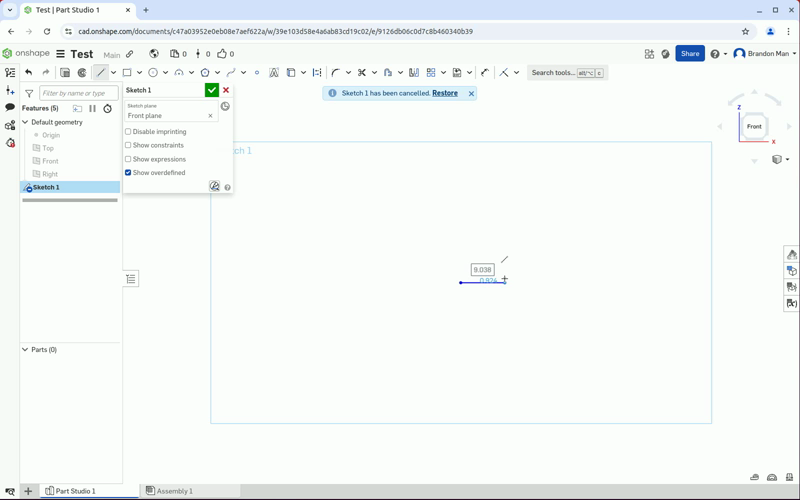
scroll(6)
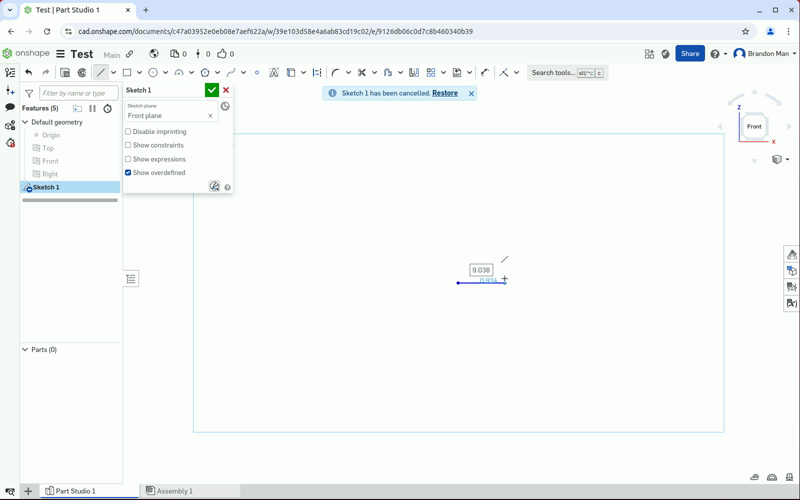
scroll(6)
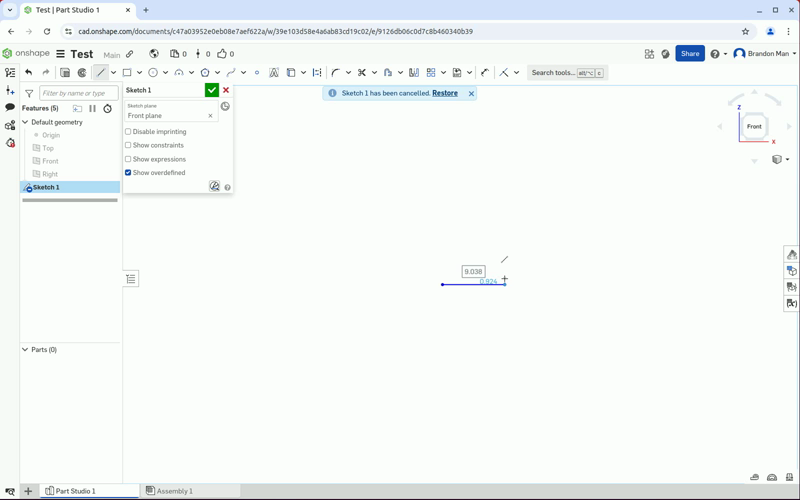
scroll(6)
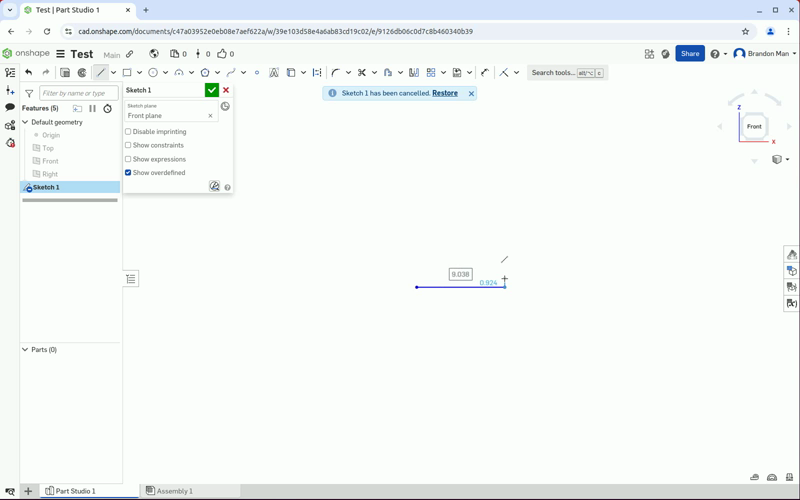
scroll(6)
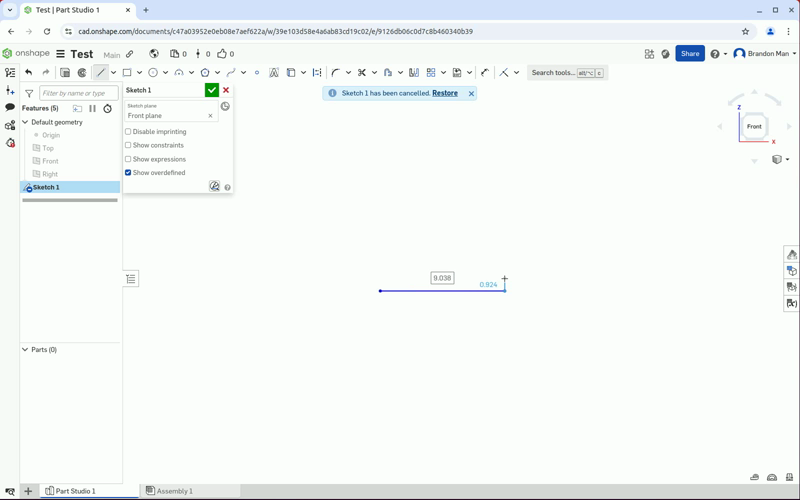
scroll(6)
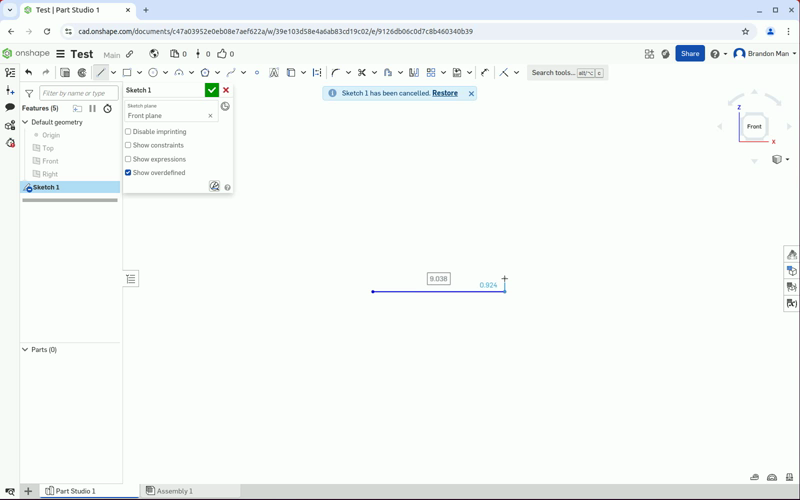
scroll(6)
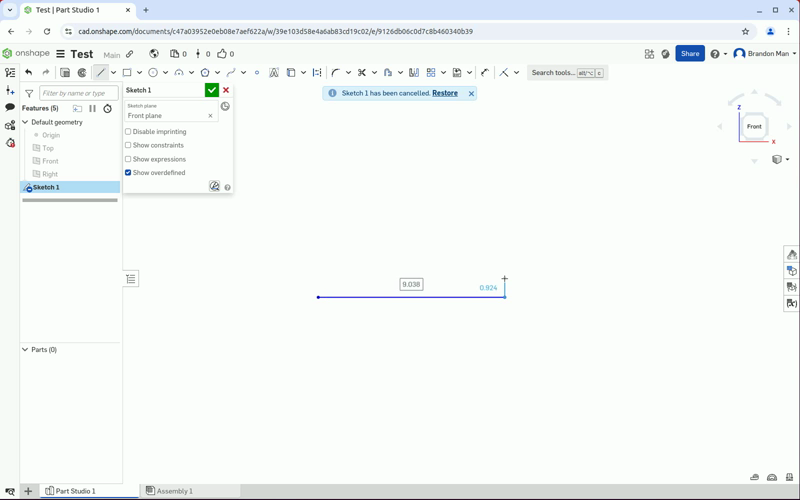
scroll(6)
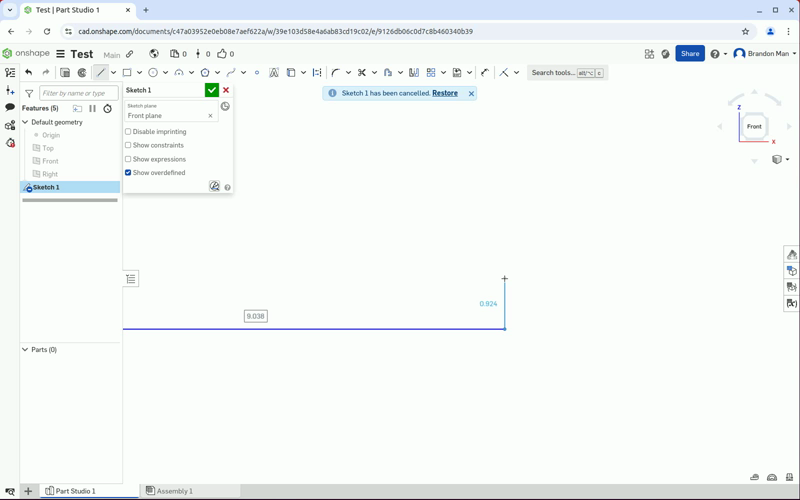
click(504, 278)
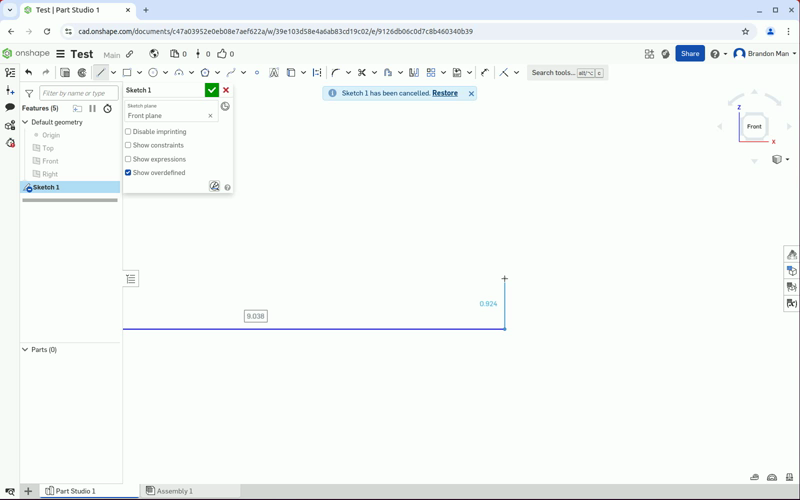
scroll(-6)
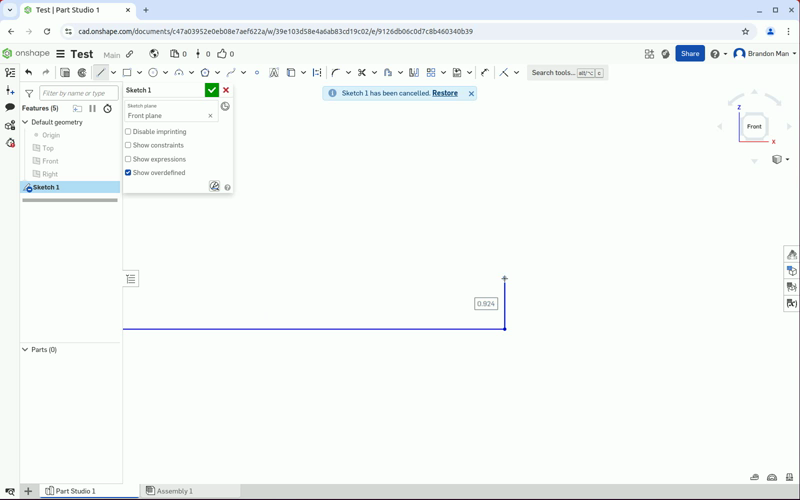
scroll(-6)
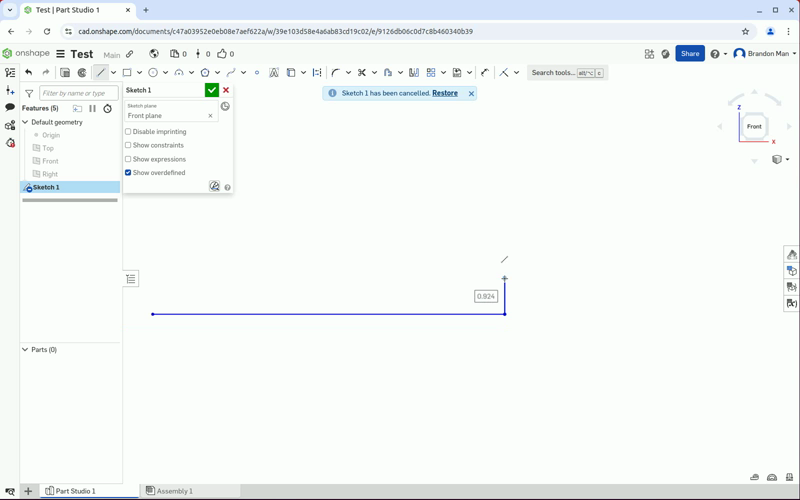
scroll(-6)
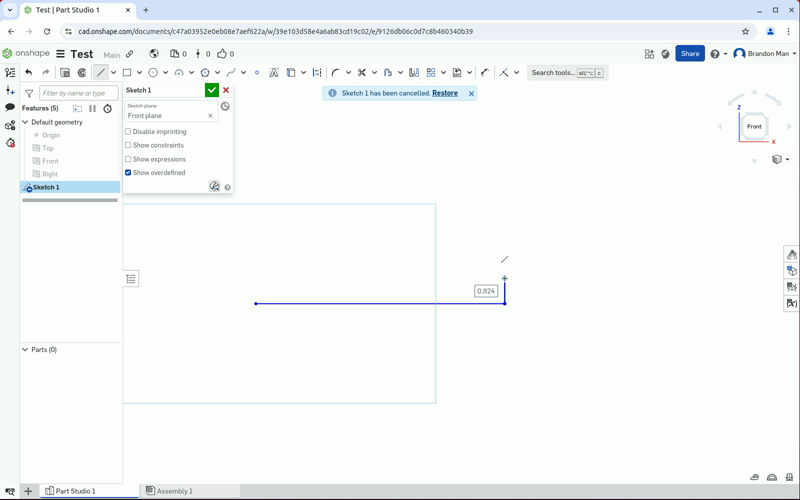
scroll(-6)
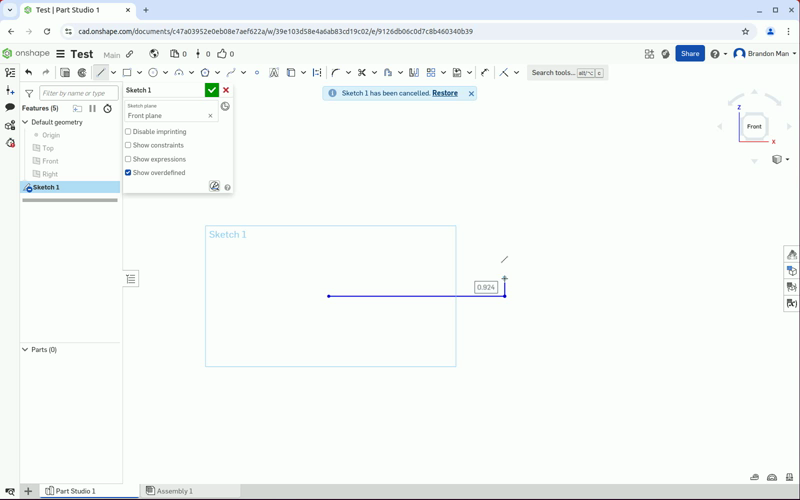
scroll(-6)
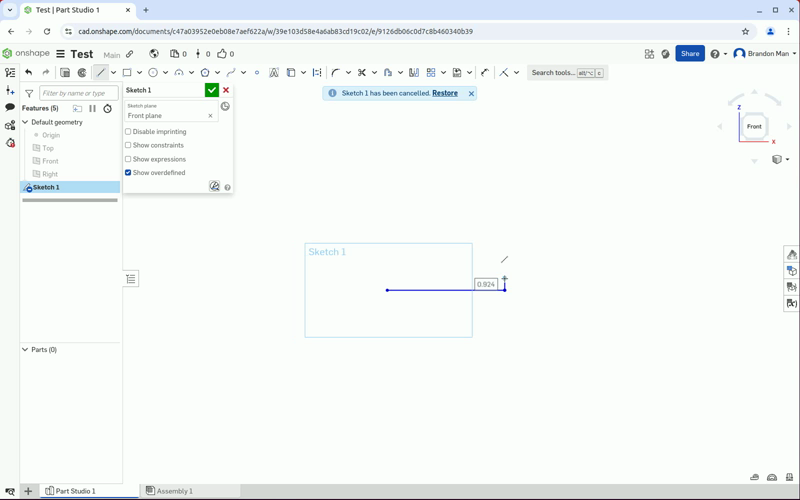
scroll(-6)
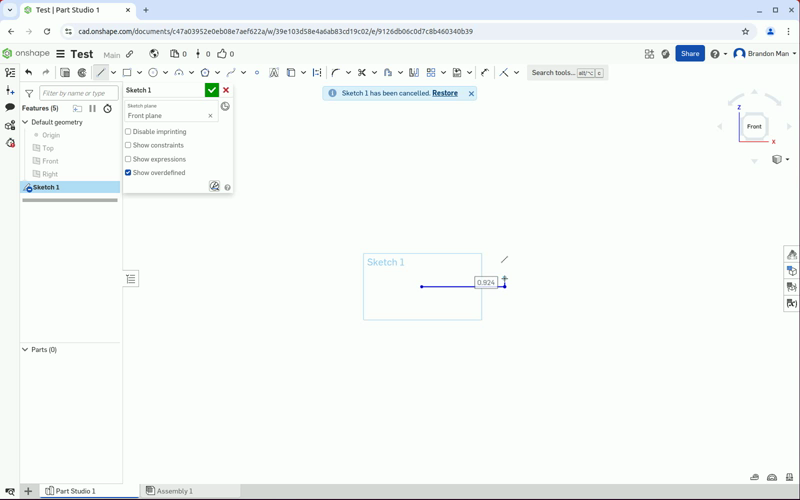
scroll(-6)
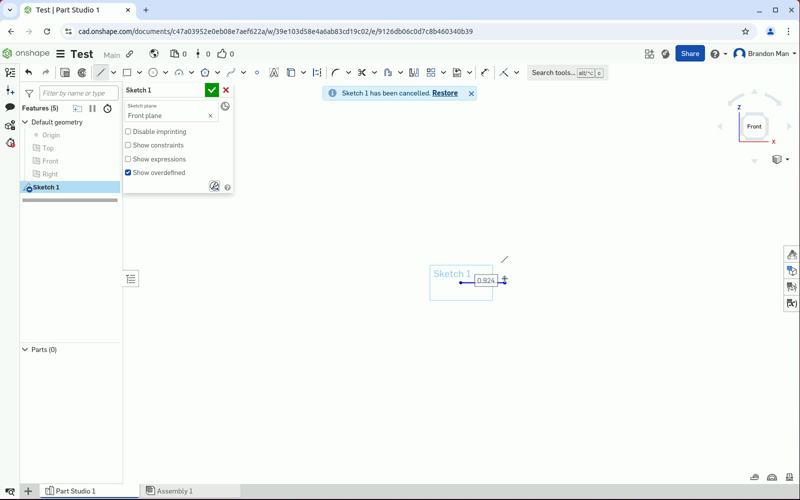
key_up(shift)
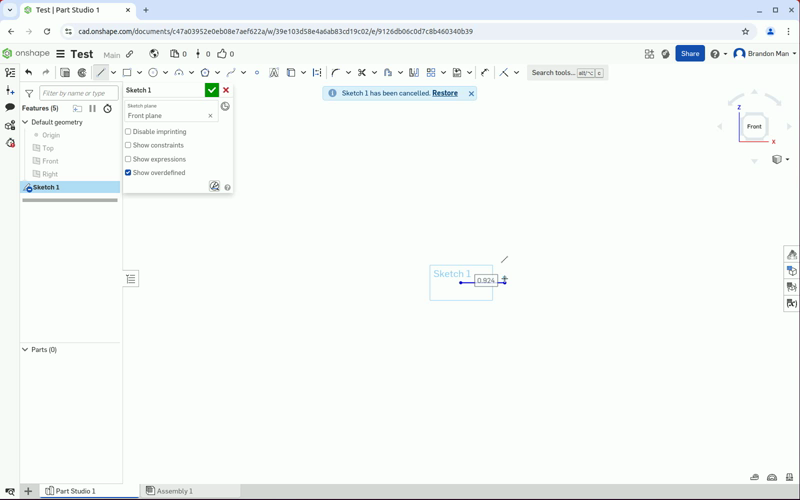
key_down(shift)
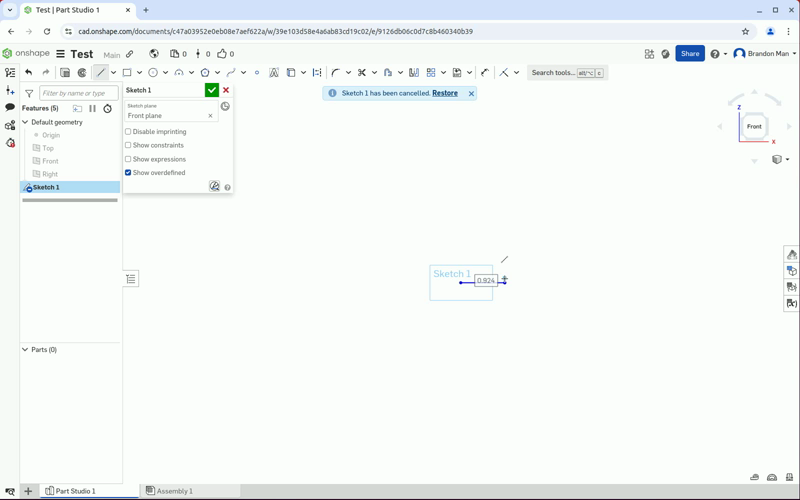
mouse_move(534, 278)
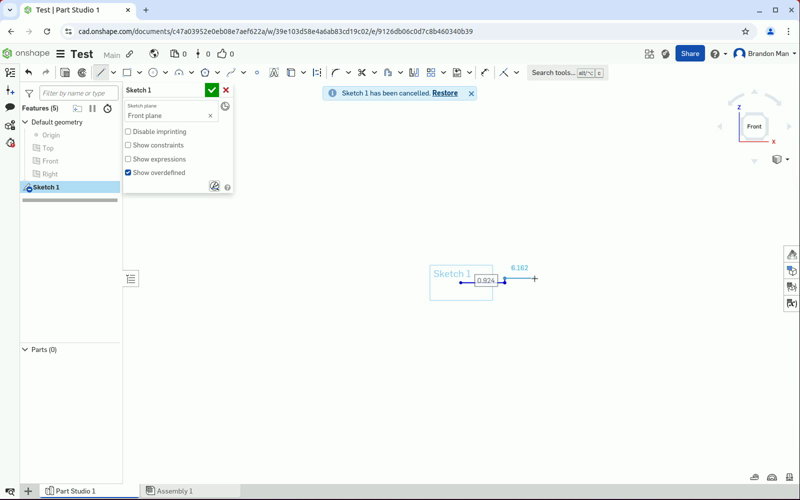
mouse_move(504, 274)
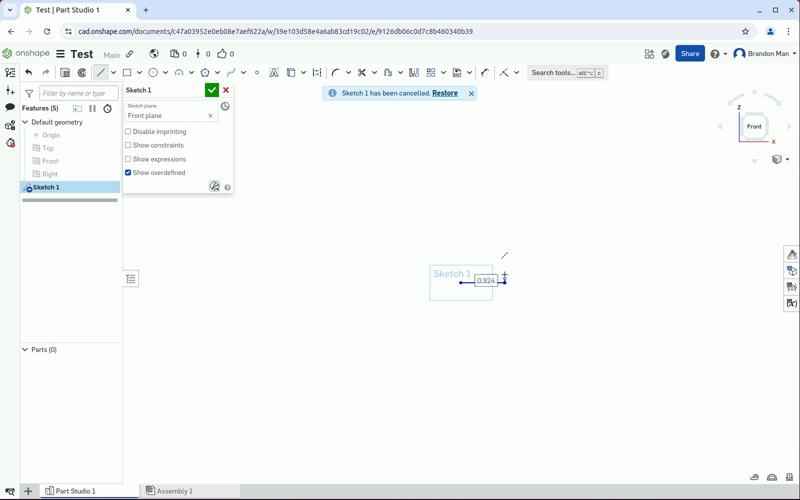
scroll(6)
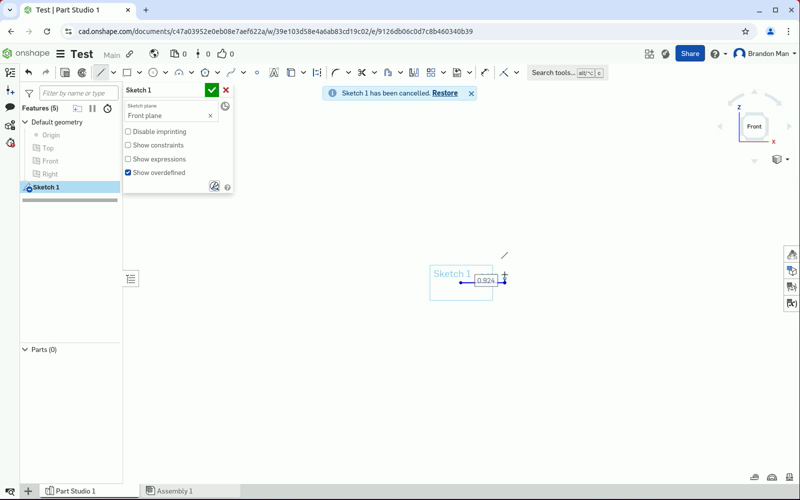
scroll(6)
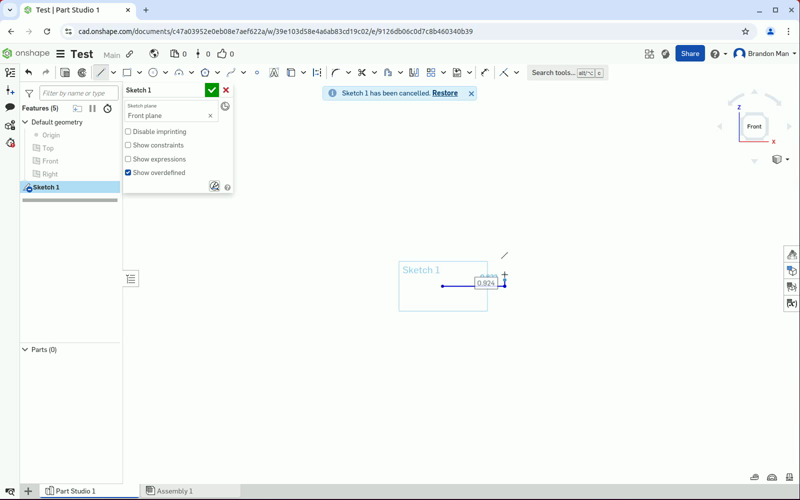
scroll(6)
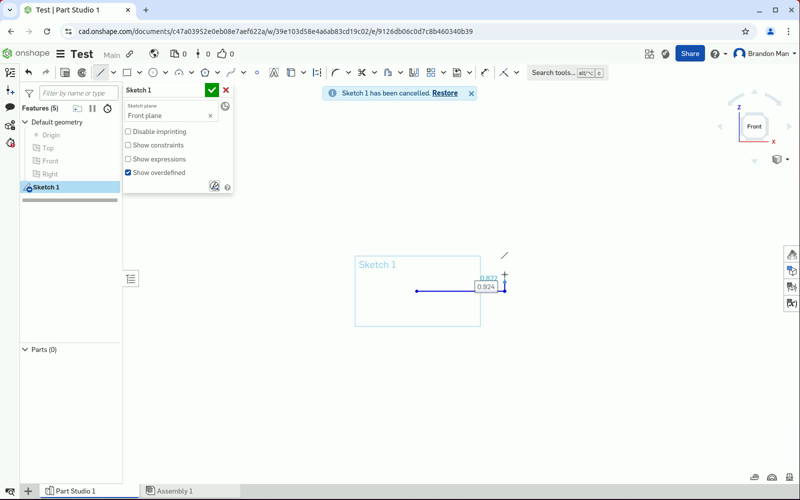
scroll(6)
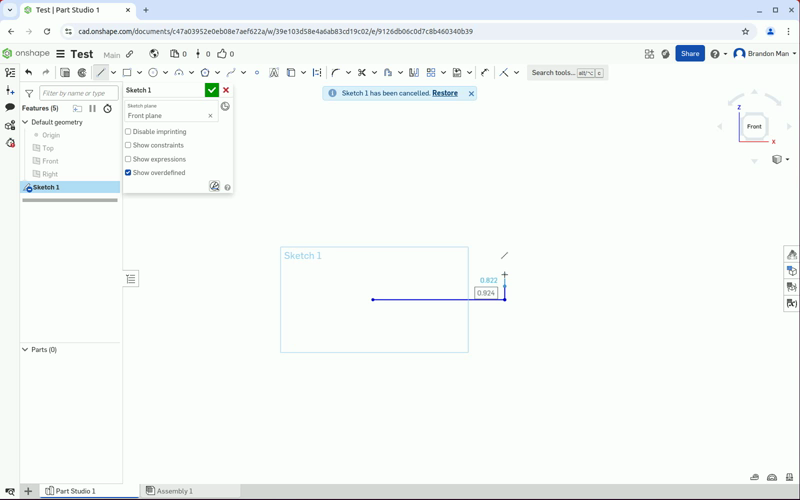
scroll(6)
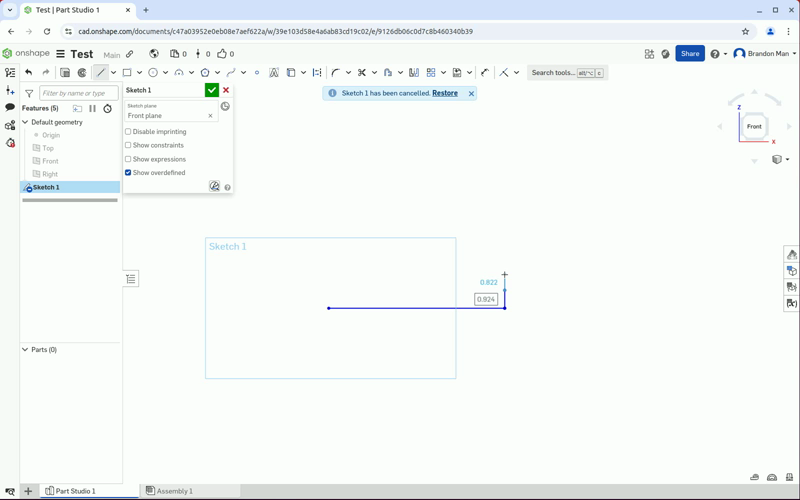
scroll(6)
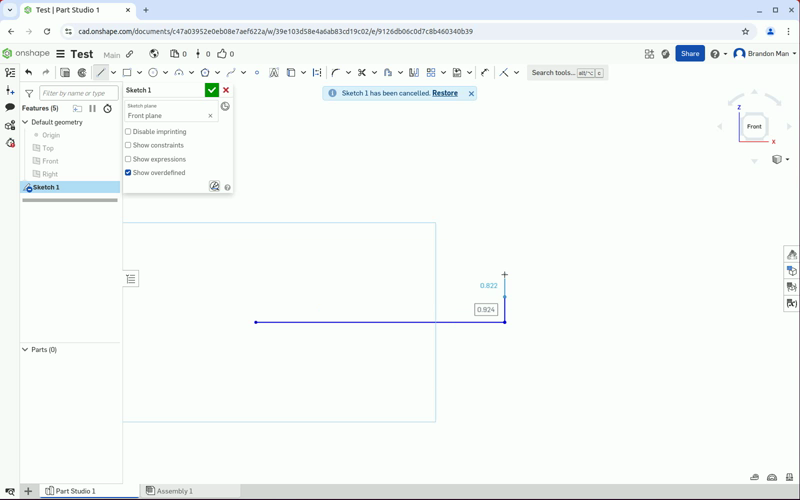
scroll(6)
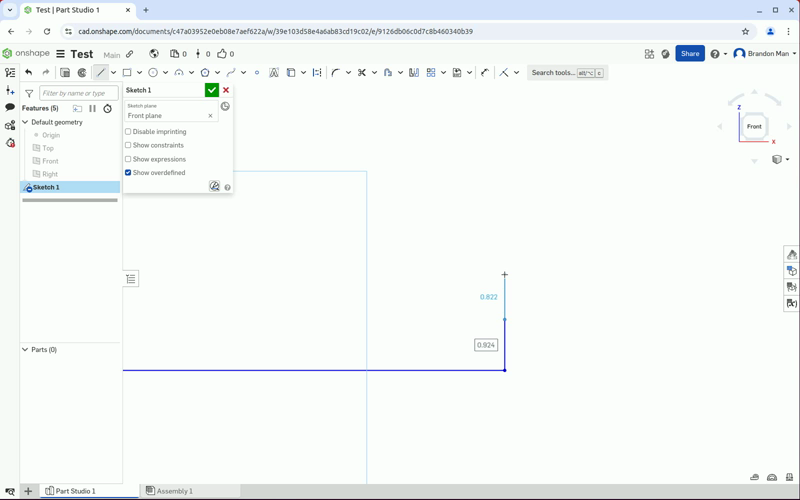
click(504, 274)
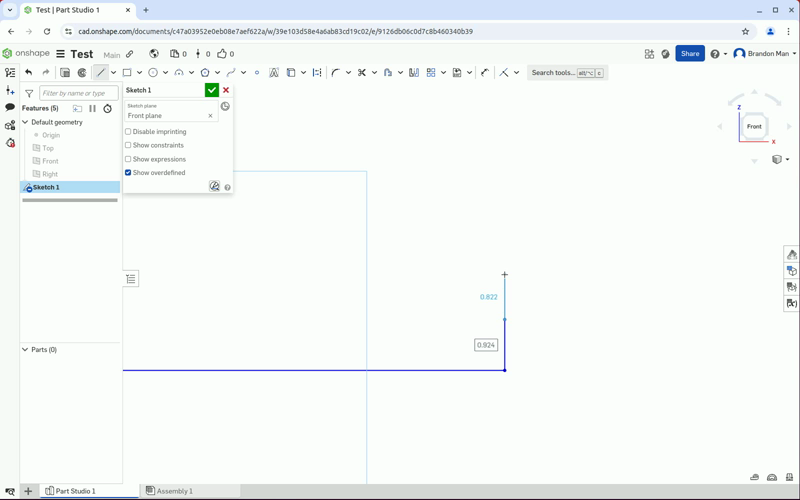
scroll(-6)
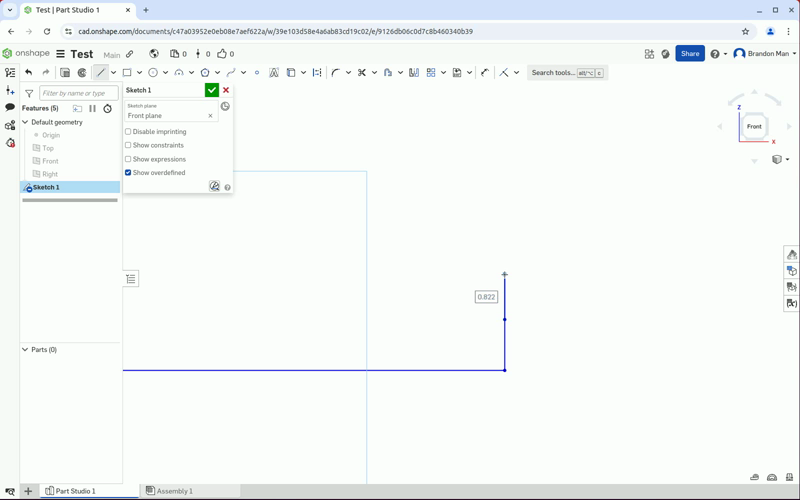
scroll(-6)
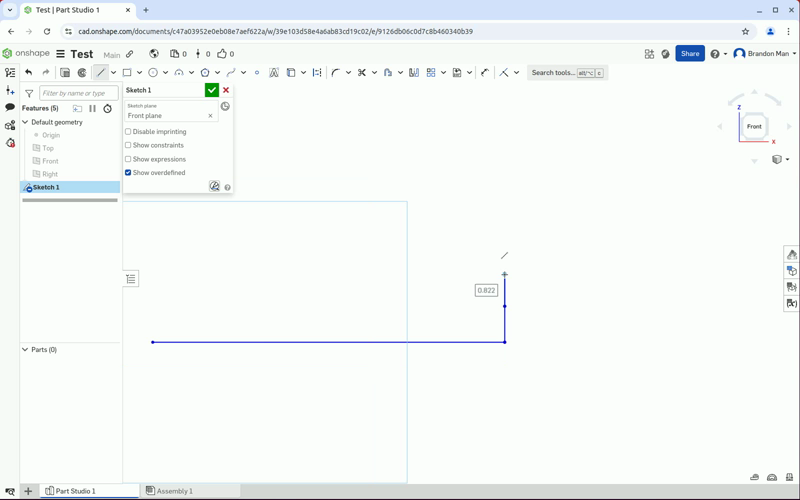
scroll(-6)
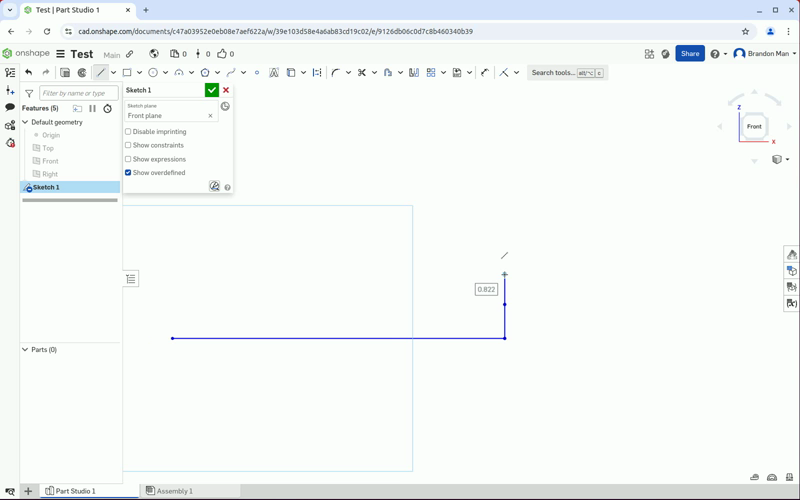
scroll(-6)
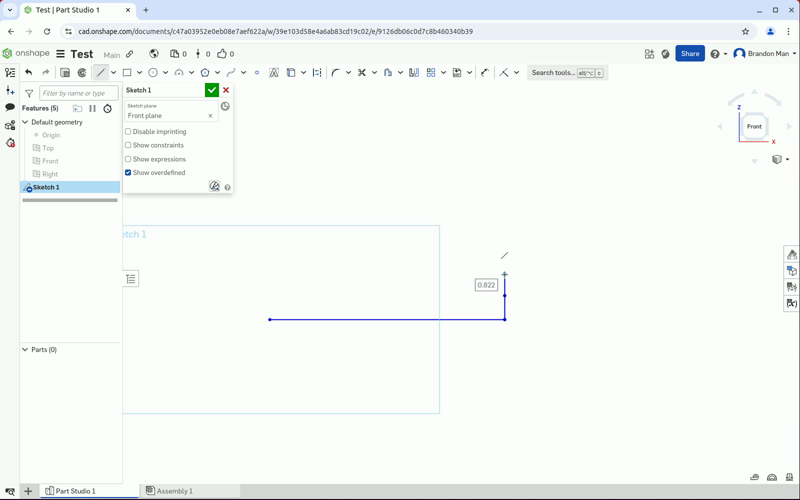
scroll(-6)
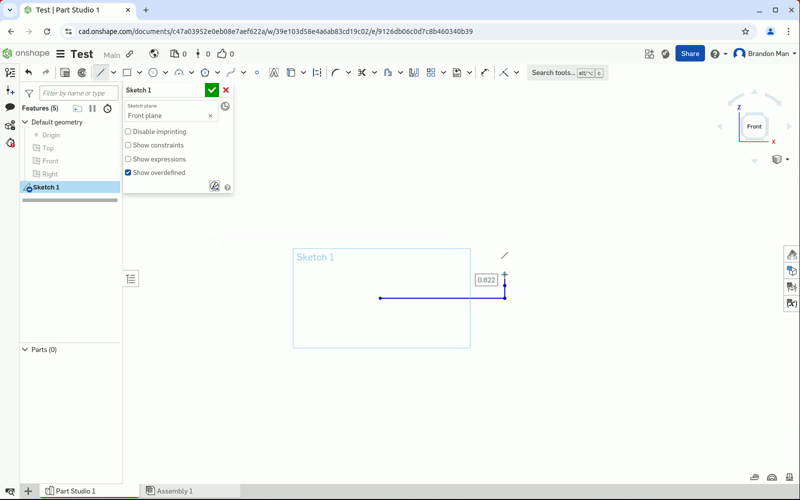
scroll(-6)
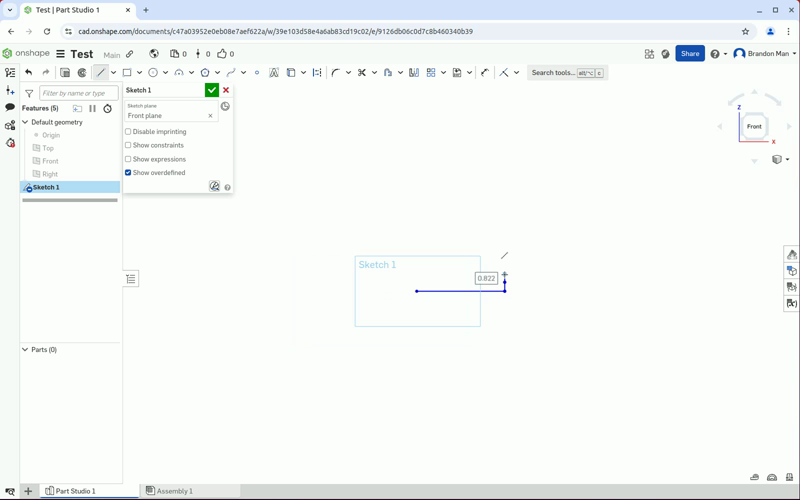
scroll(-6)
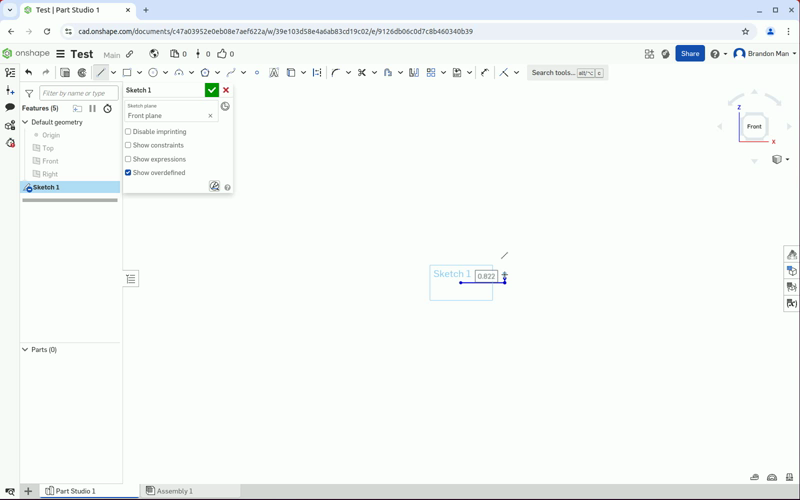
key_up(shift)
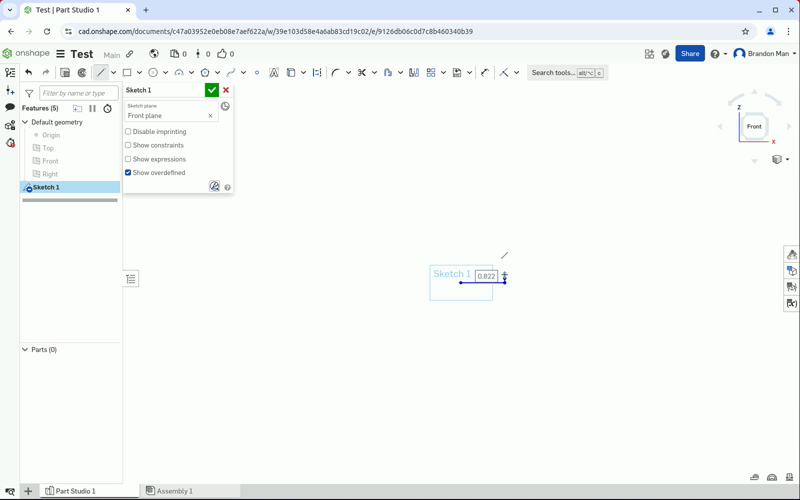
key_down(shift)
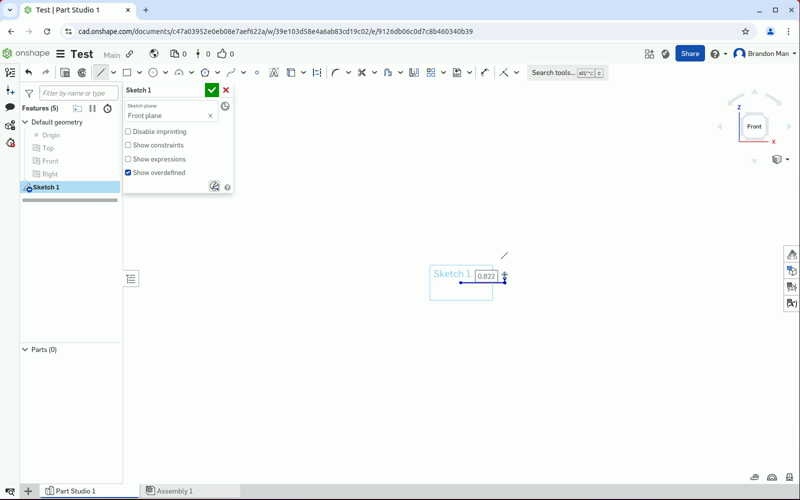
mouse_move(534, 274)
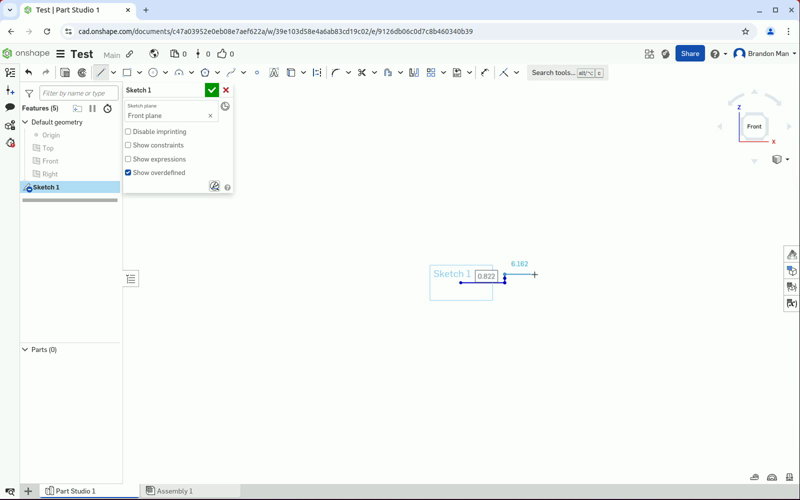
mouse_move(460, 274)
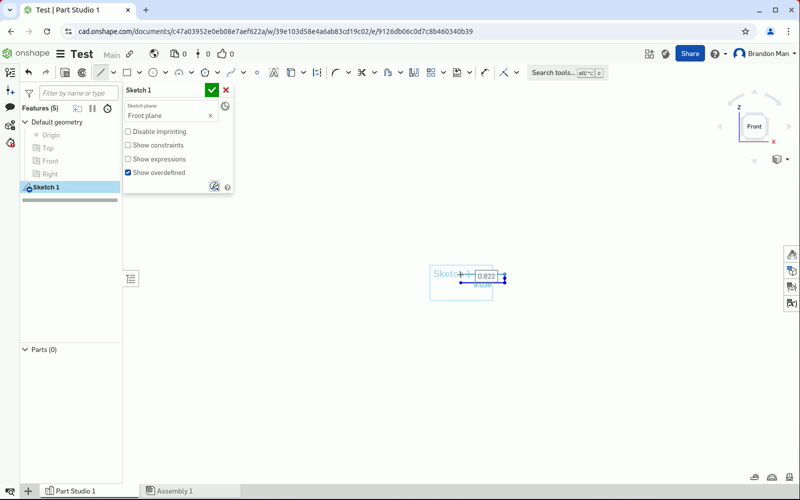
click(460, 274)
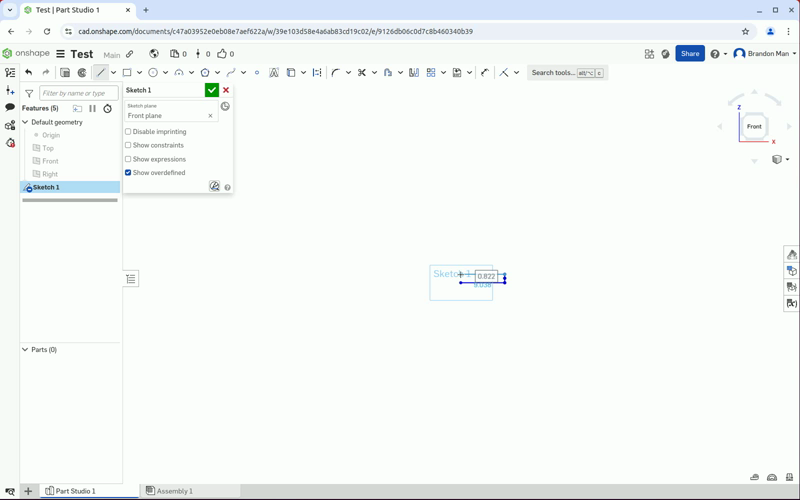
key_up(shift)
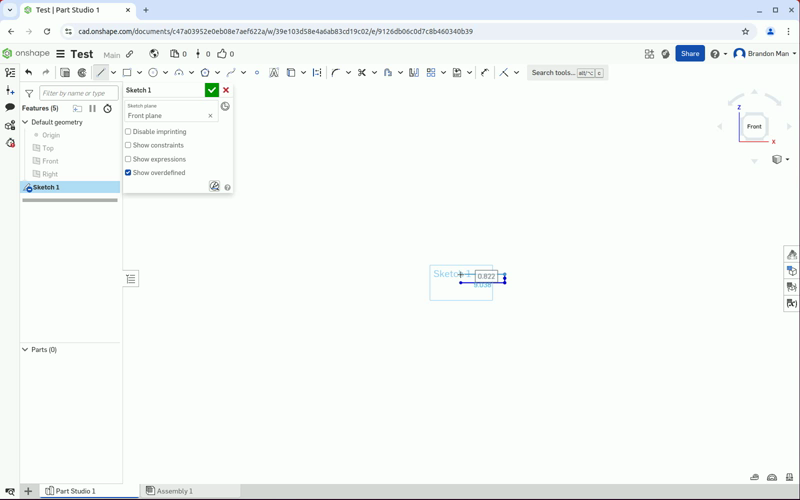
mouse_move(490, 274)
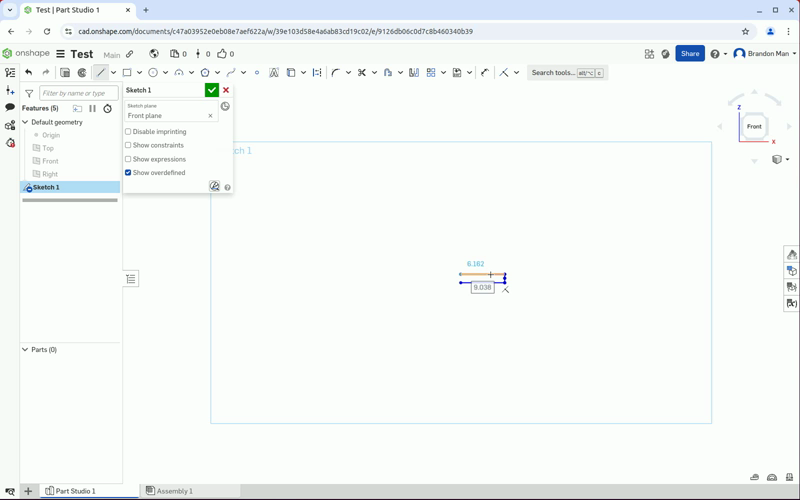
key_down(shift)
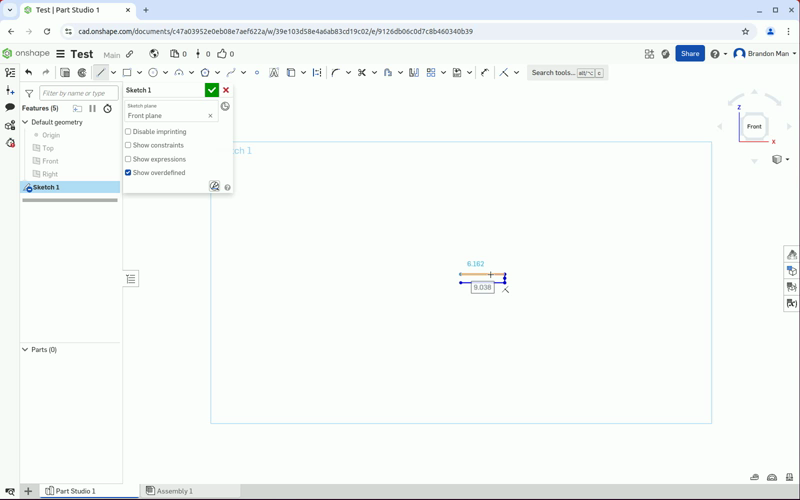
mouse_move(460, 282)
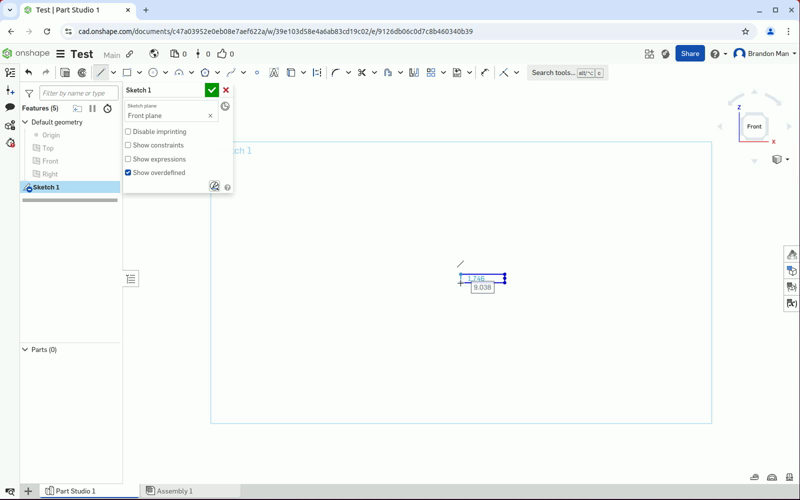
key_up(shift)
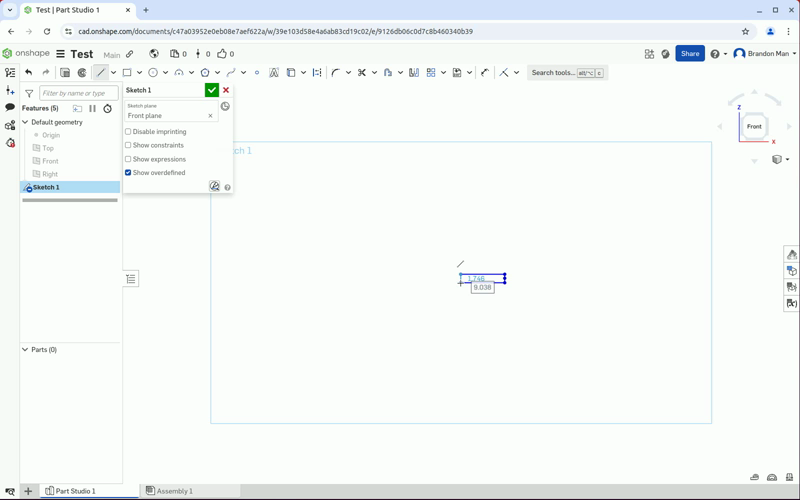
click(460, 282)
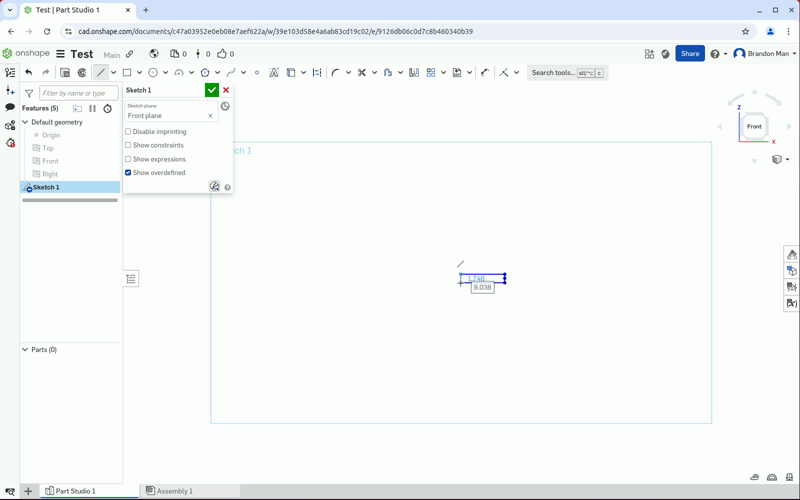
key(esc)
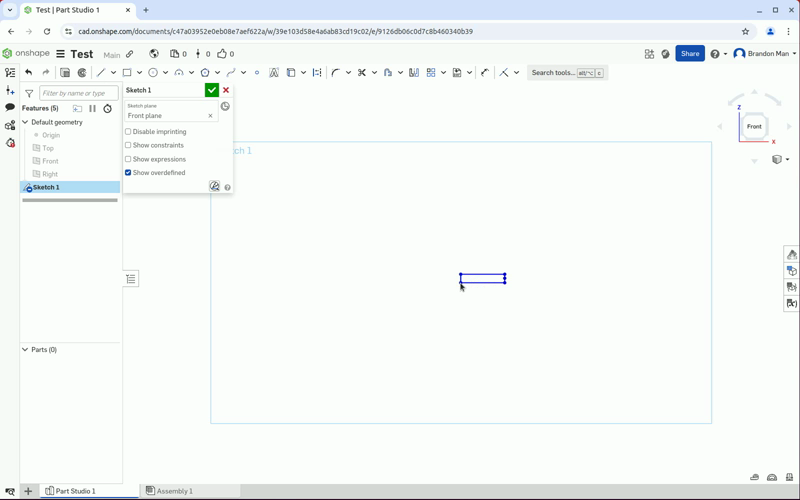
mouse_move(483, 280)
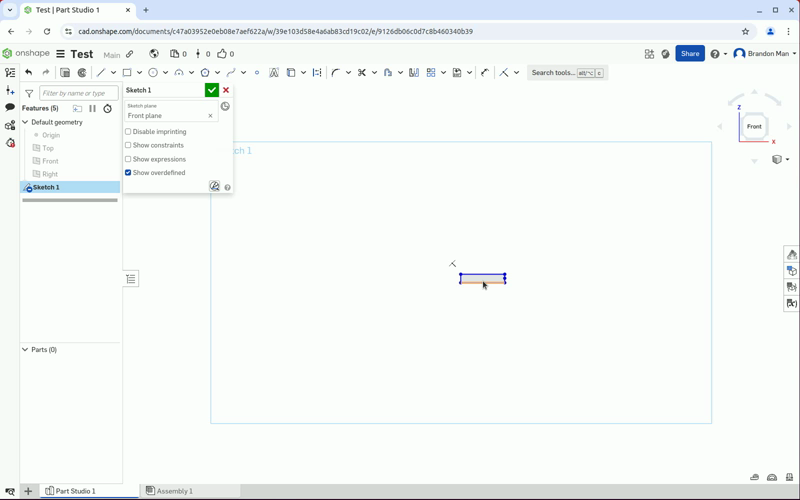
scroll(6)
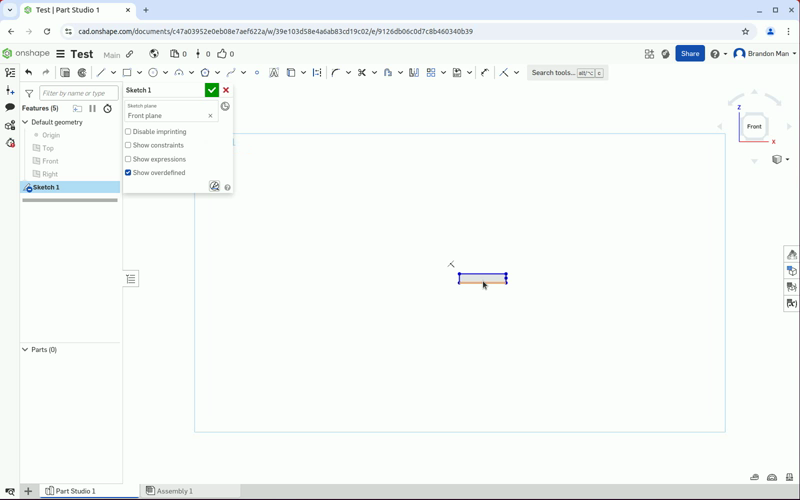
scroll(6)
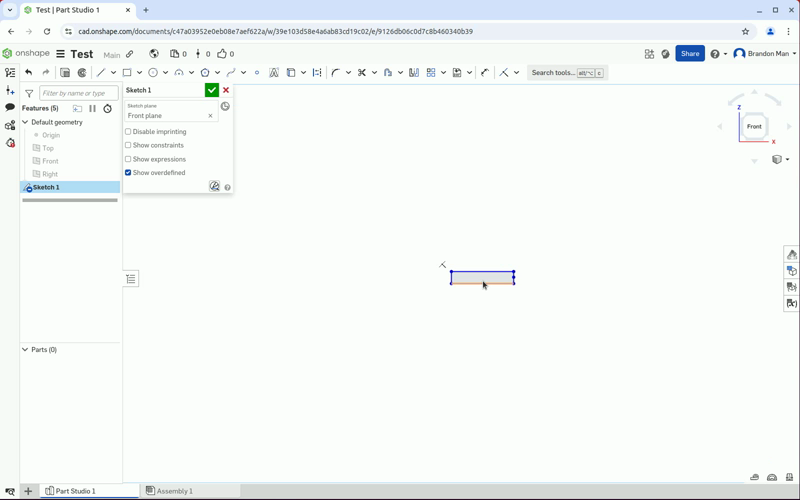
scroll(6)
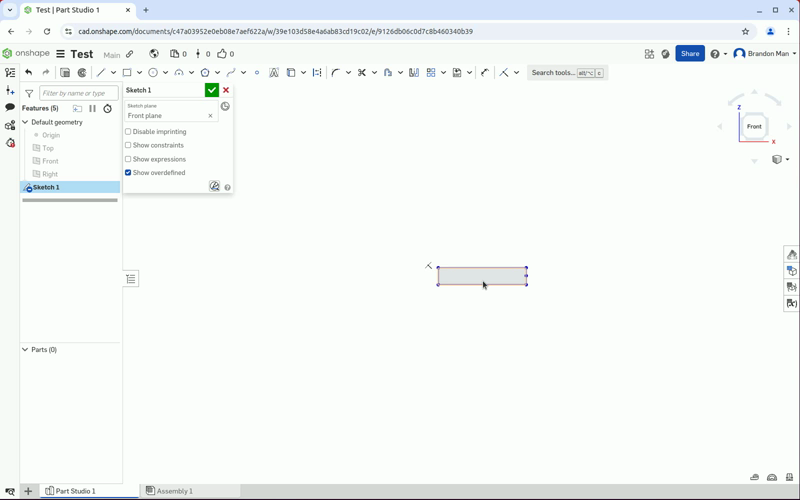
scroll(6)
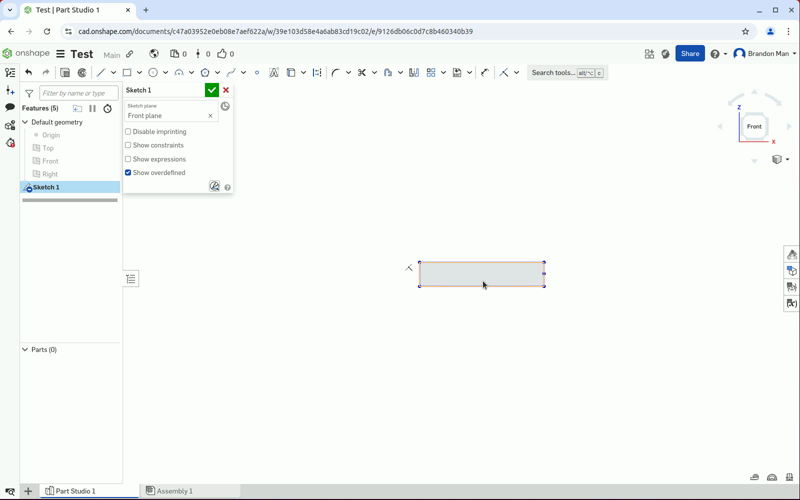
scroll(6)
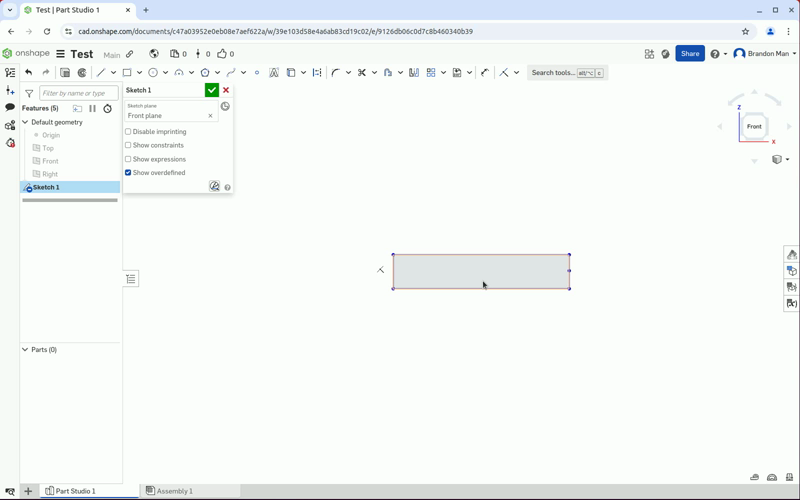
scroll(6)
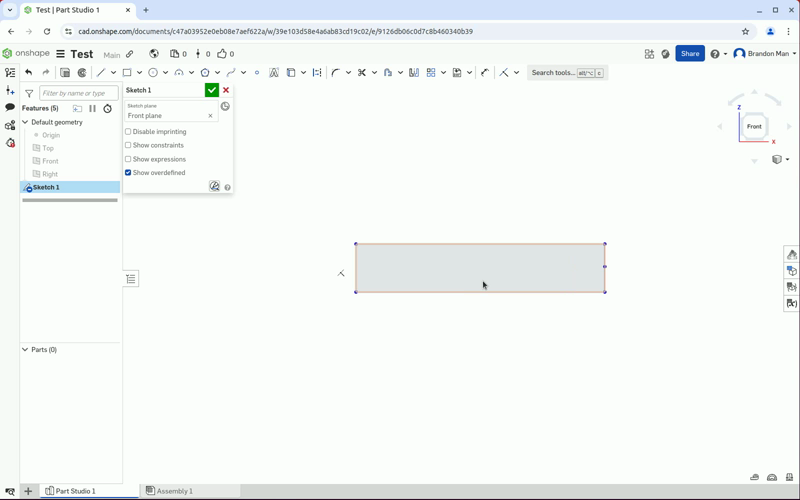
scroll(6)
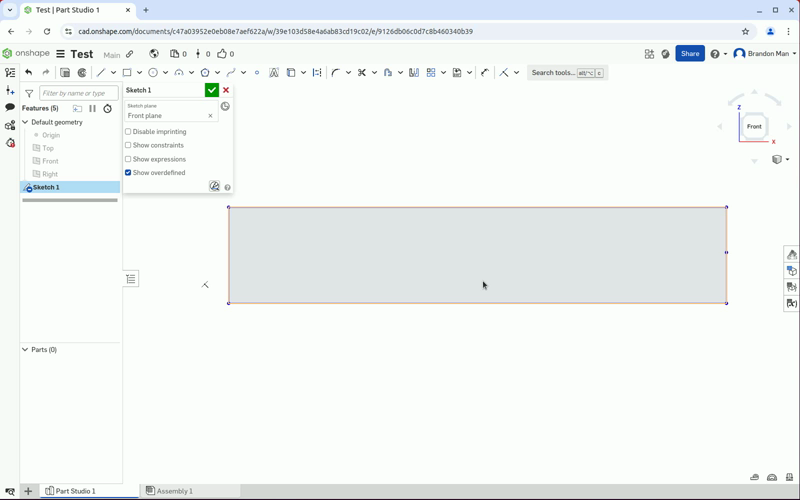
click(483, 280)
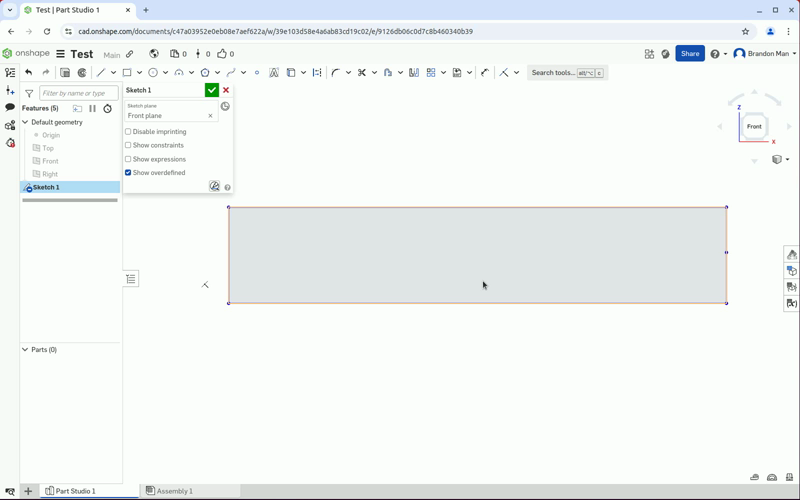
scroll(-6)
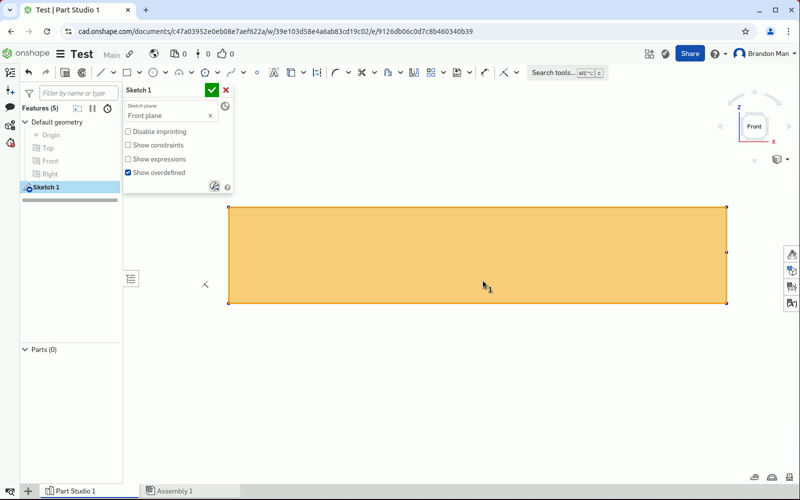
scroll(-6)
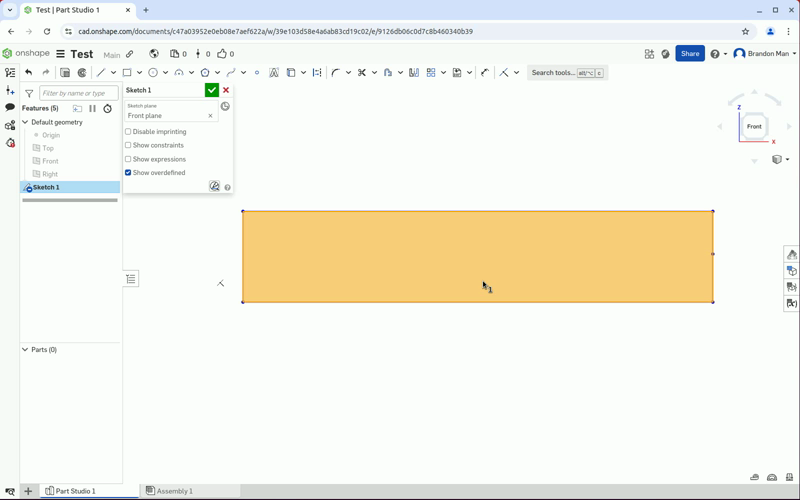
scroll(-6)
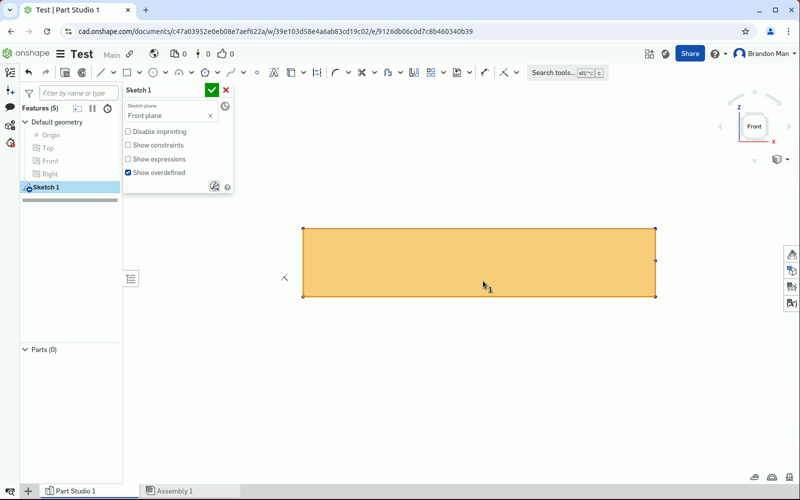
scroll(-6)
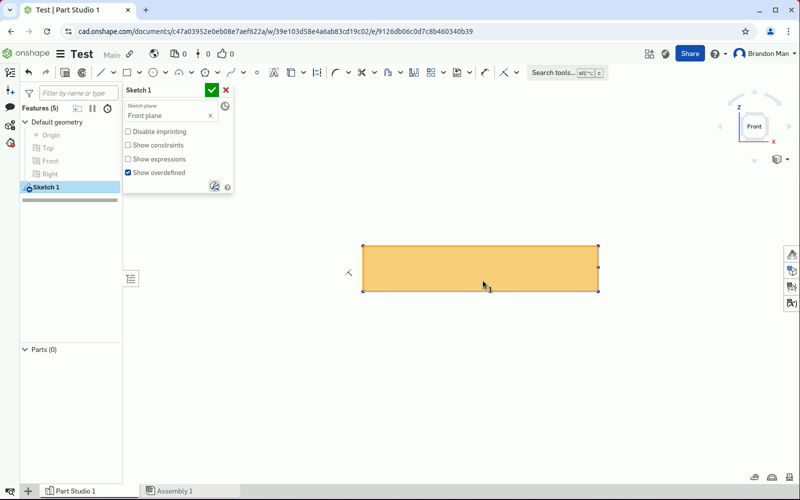
scroll(-6)
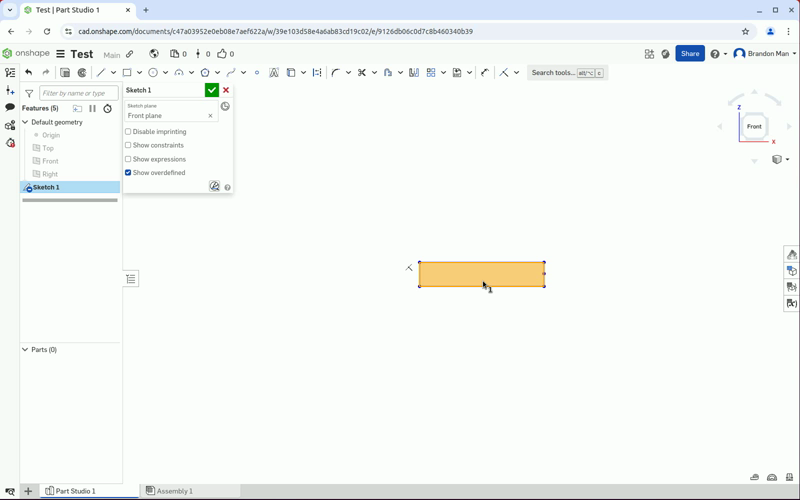
scroll(-6)
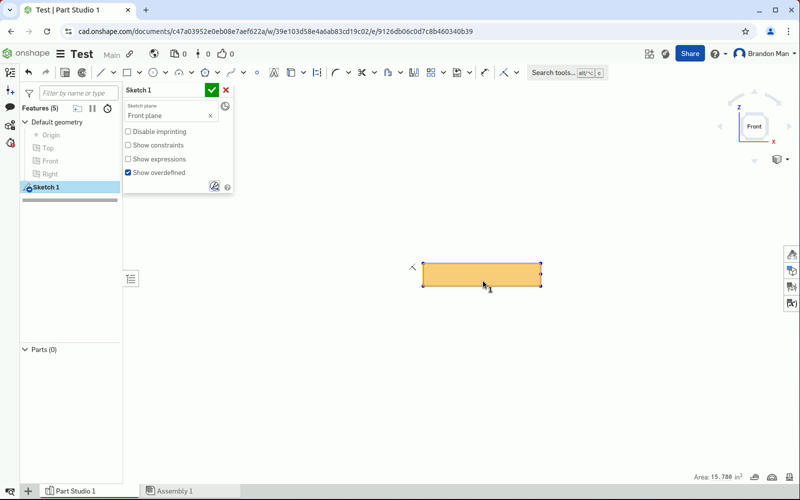
scroll(-6)
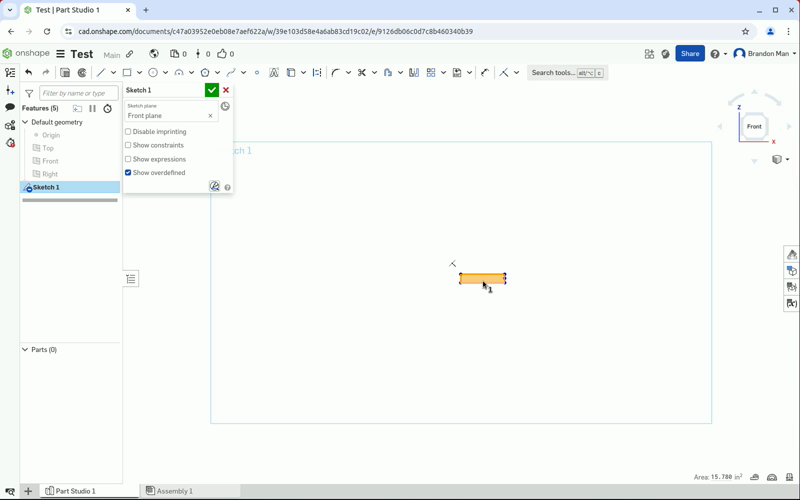
mouse_move(73, 352)
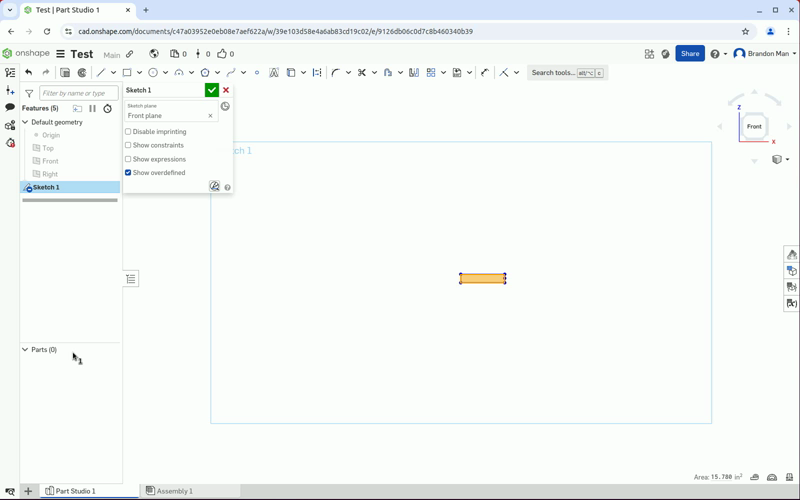
key(shift+y)
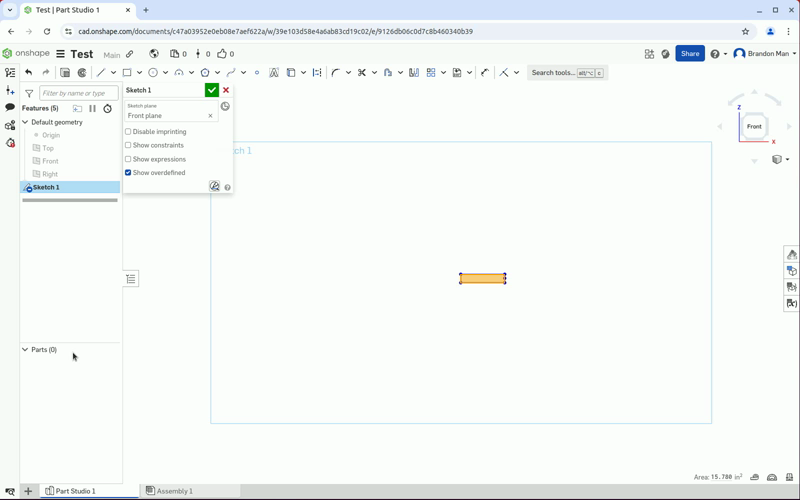
key(shift+e)
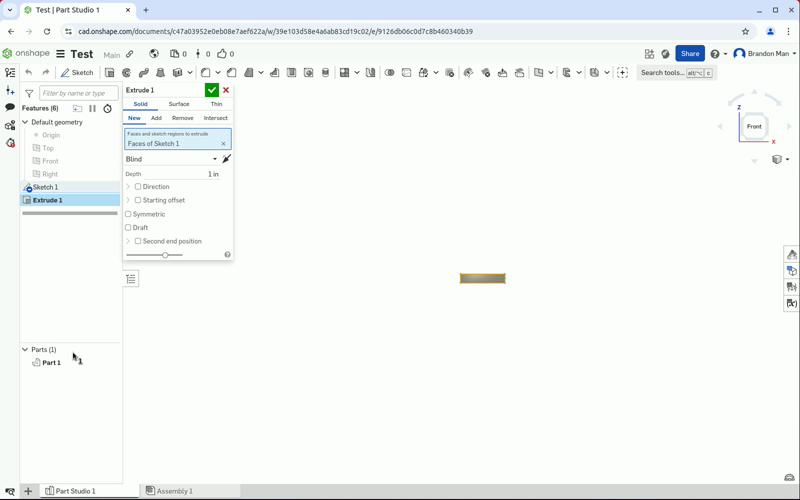
mouse_move(143, 106)
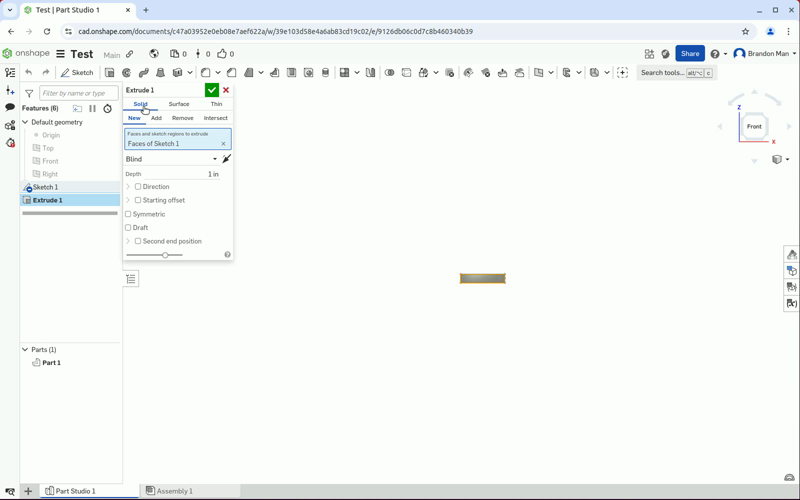
click(143, 106)
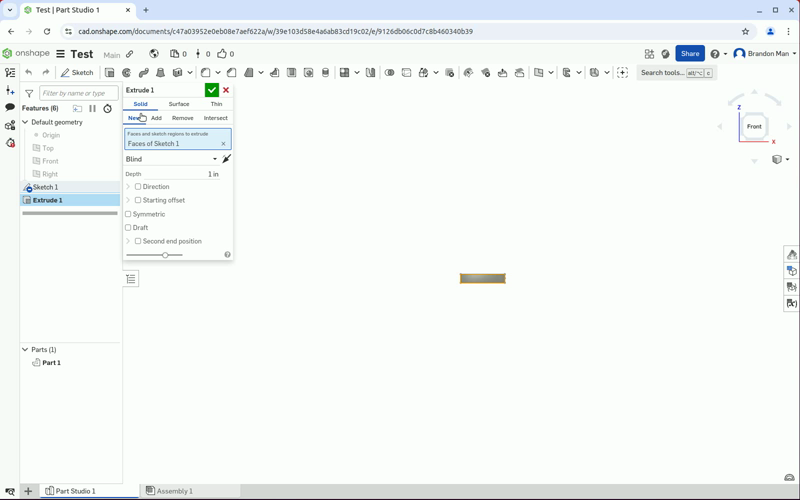
mouse_move(137, 120)
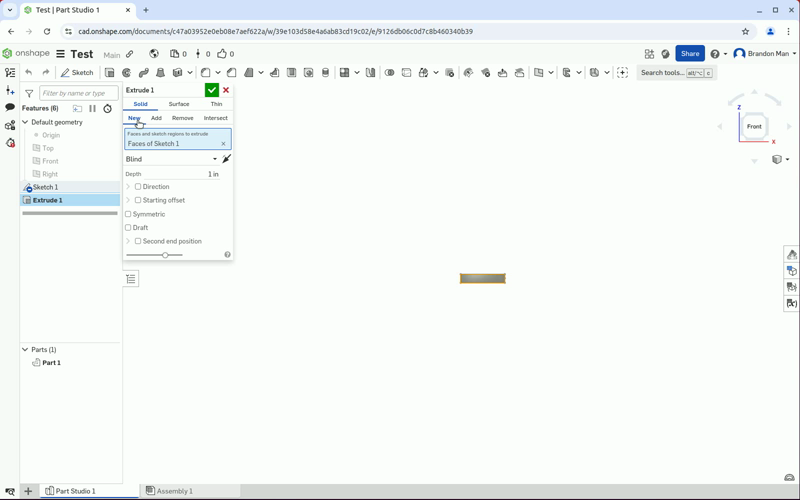
click(137, 120)
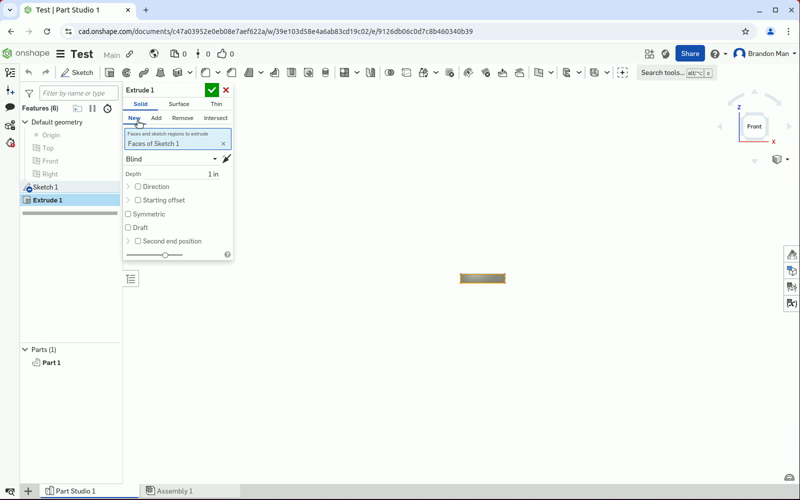
key(tab, 4)
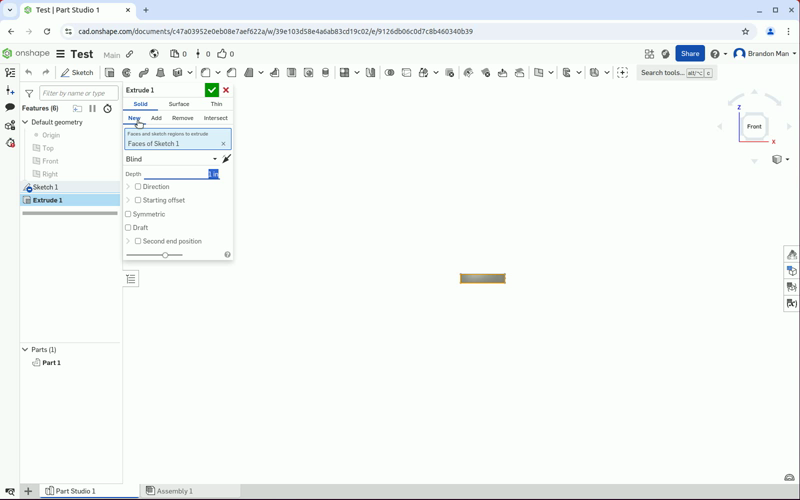
text(23.108)
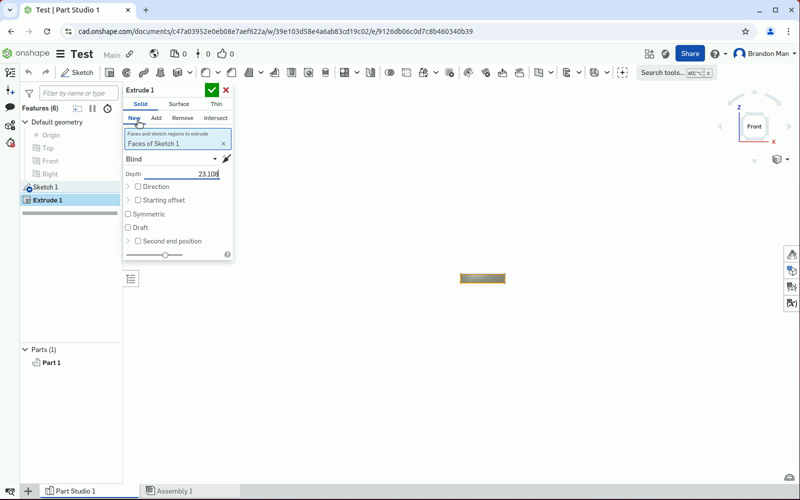
key(enter)
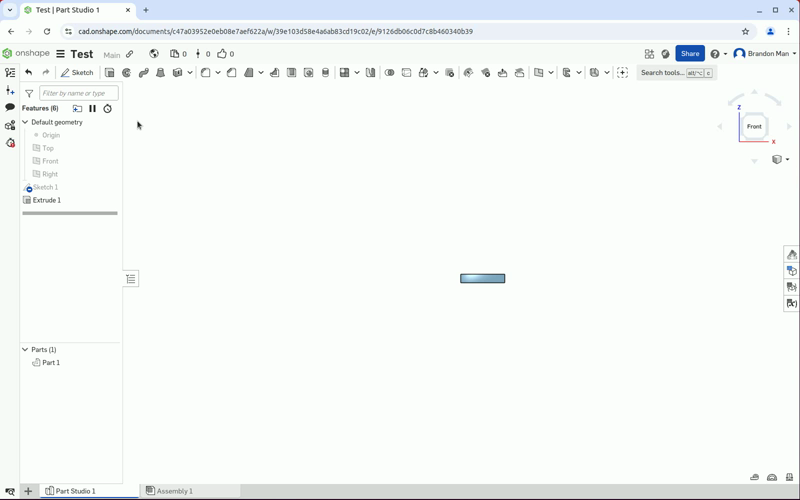
key(shift+h)
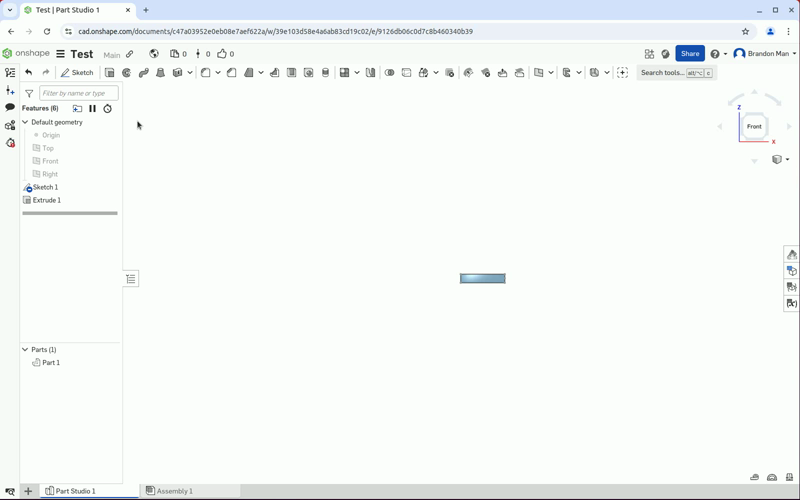
key(shift+h)
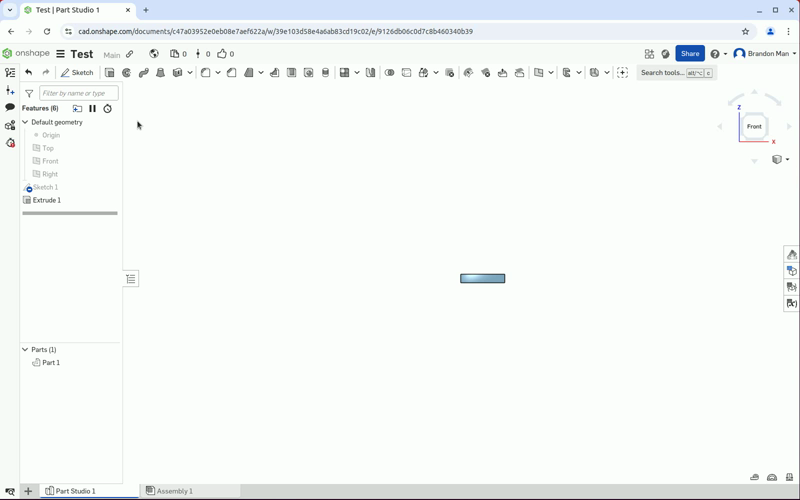
mouse_move(73, 189)
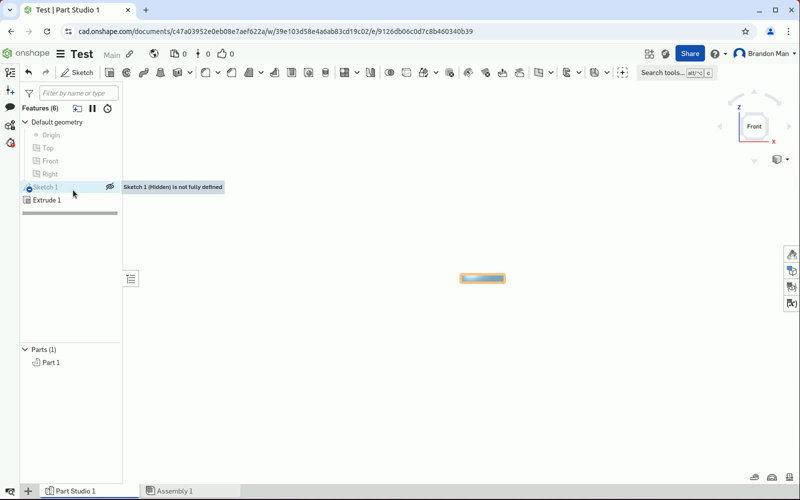
click(73, 189)
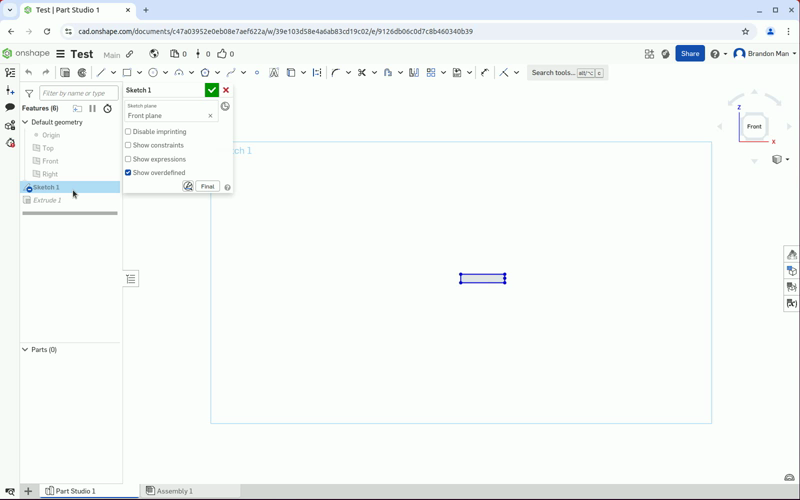
mouse_move(229, 92)
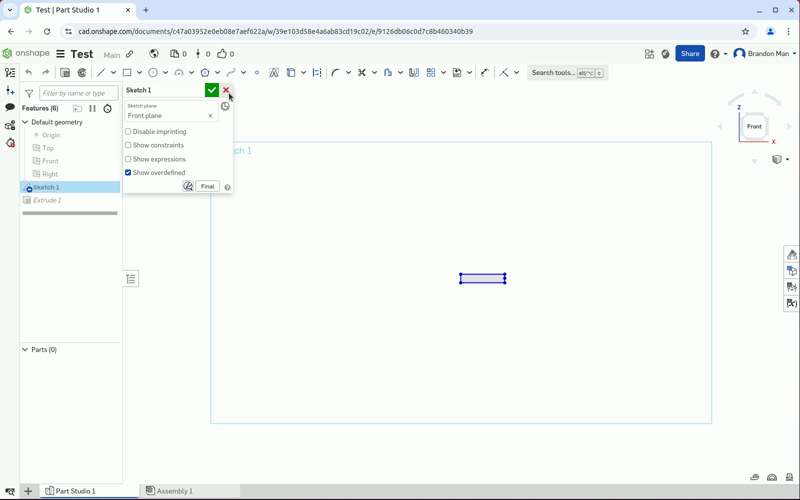
click(229, 92)
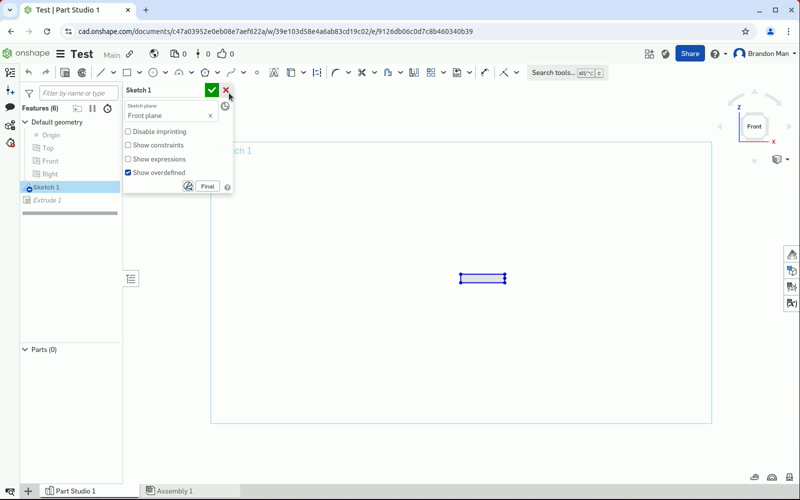
key(shift+s)
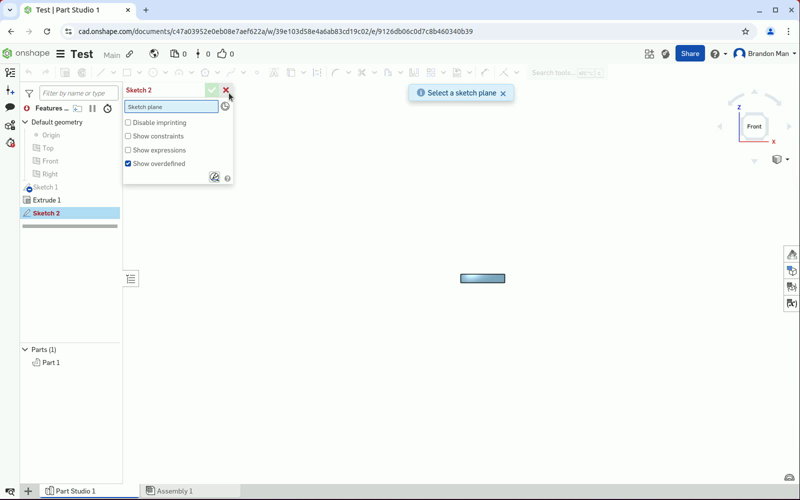
mouse_move(73, 163)
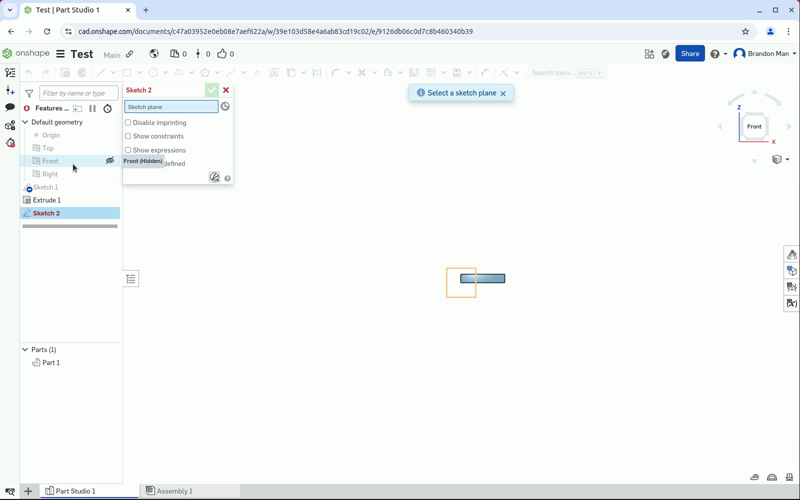
click(73, 163)
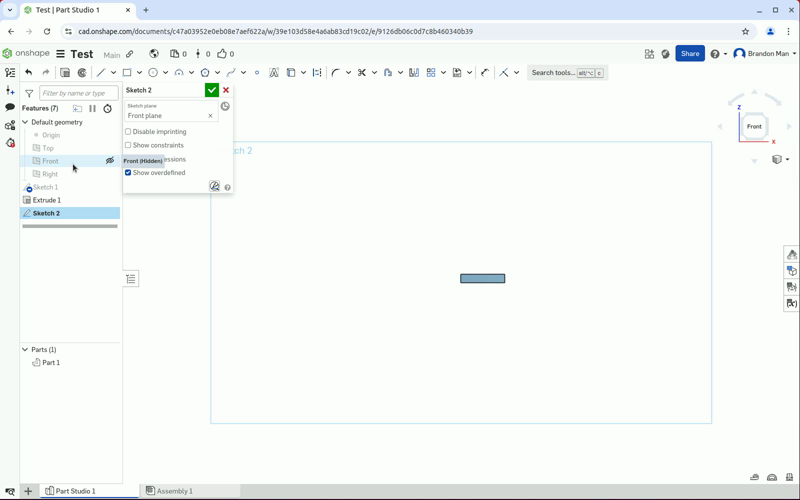
mouse_move(73, 352)
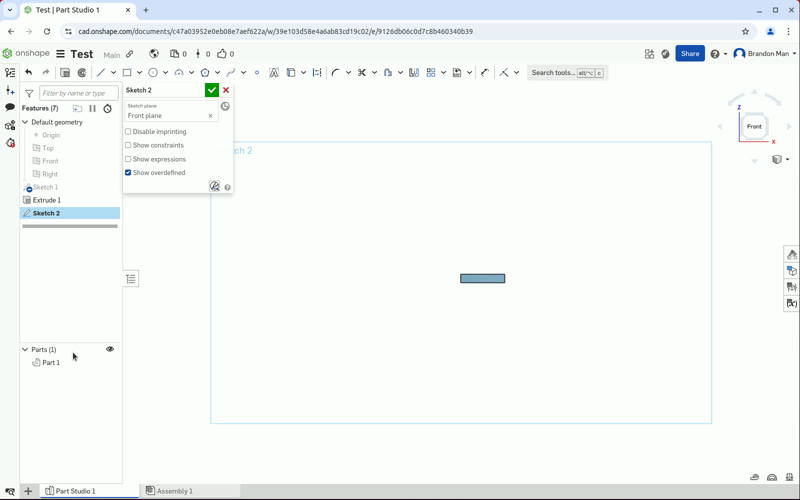
key(y)
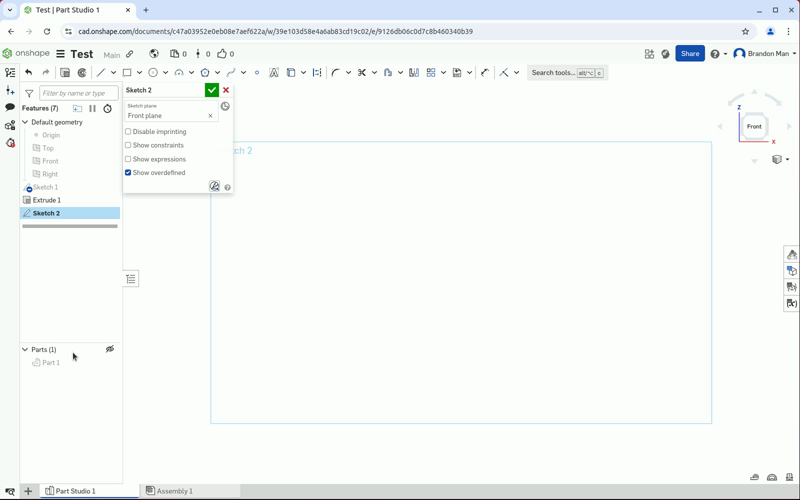
key(l)
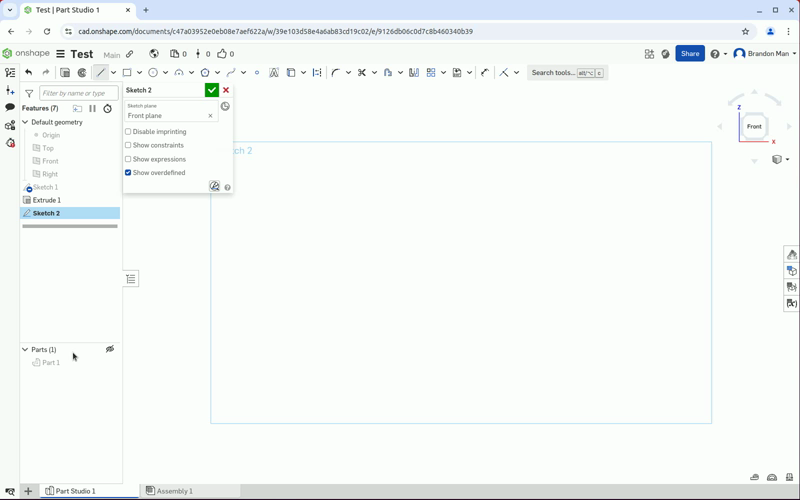
key_down(shift)
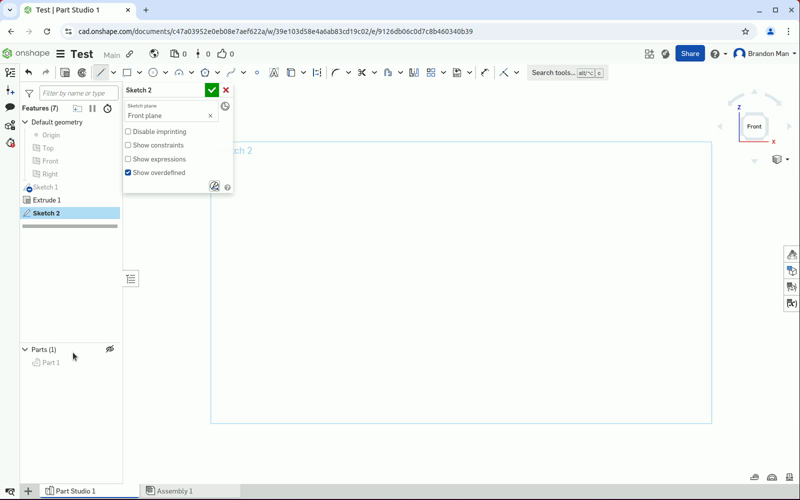
mouse_move(504, 278)
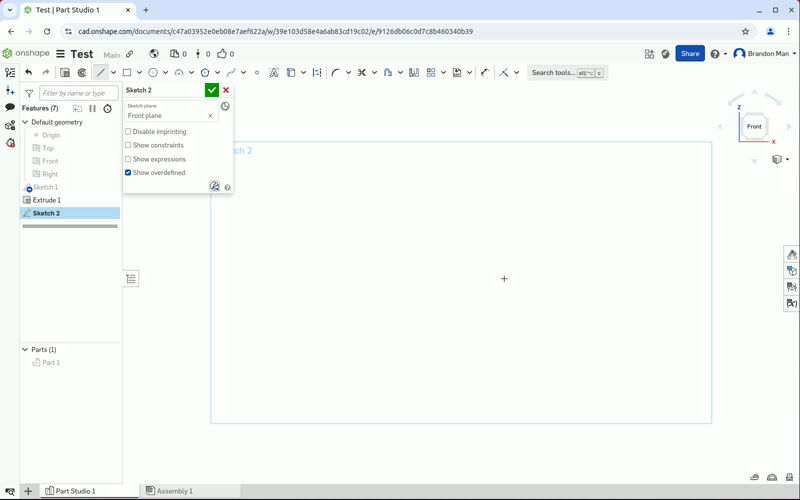
click(504, 278)
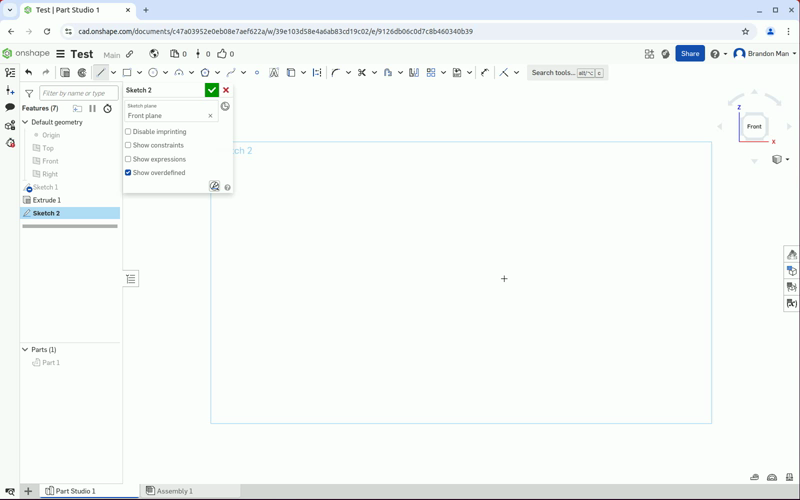
key_up(shift)
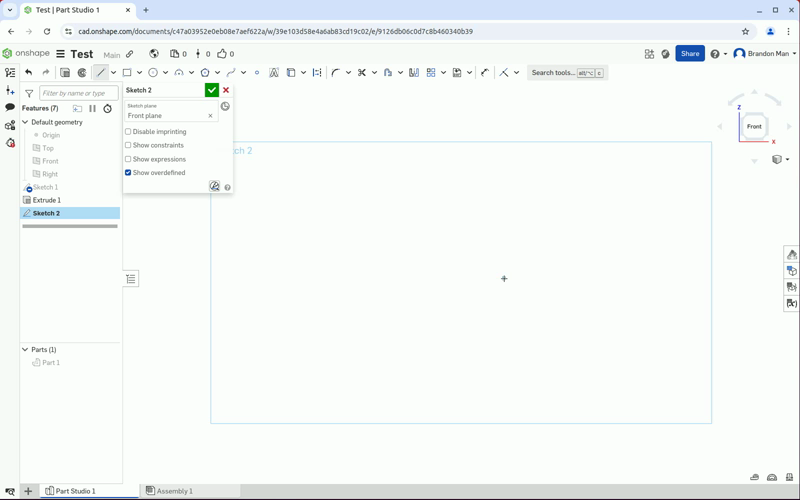
key_down(shift)
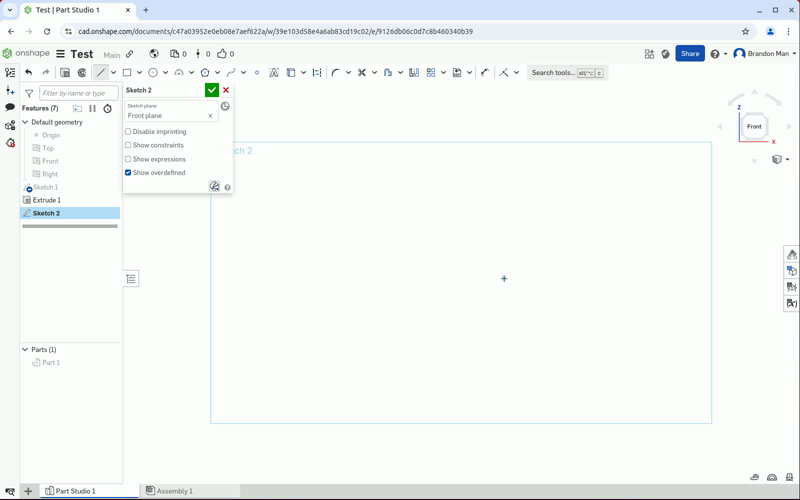
mouse_move(534, 278)
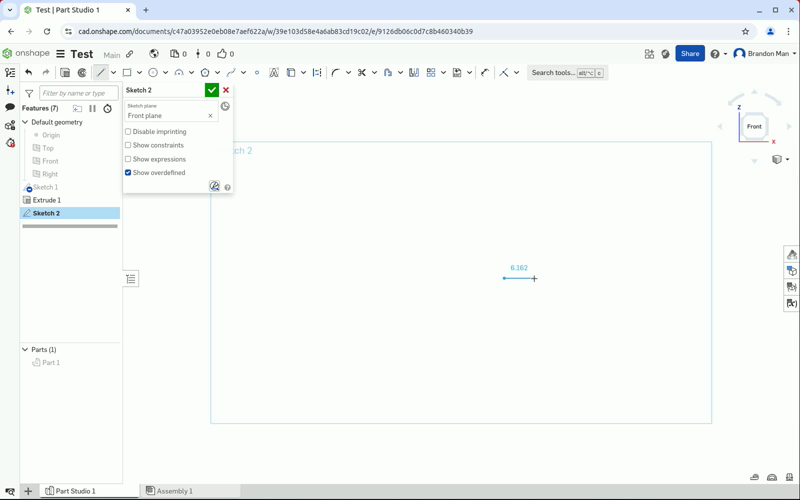
mouse_move(526, 278)
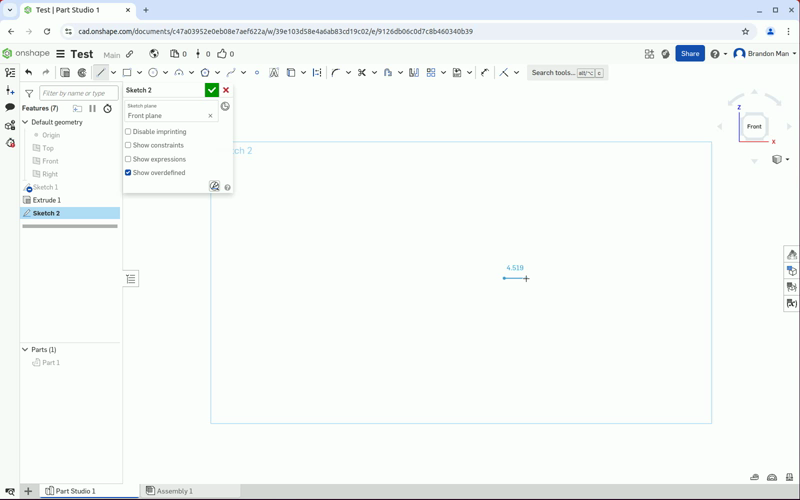
click(526, 278)
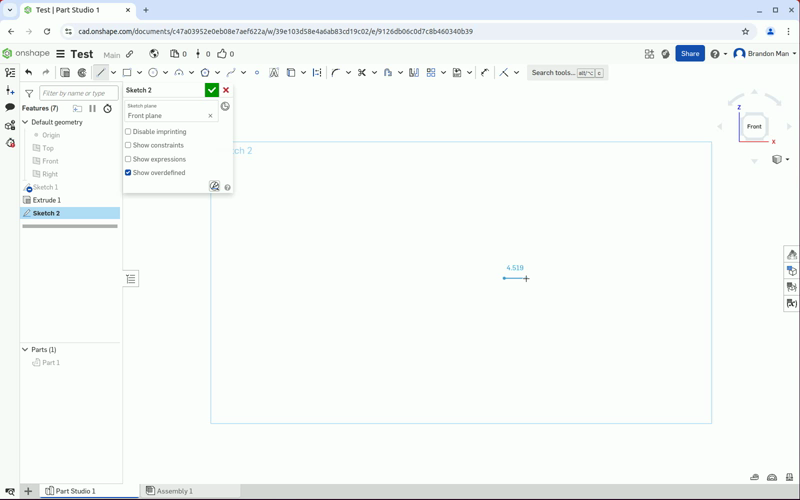
key_up(shift)
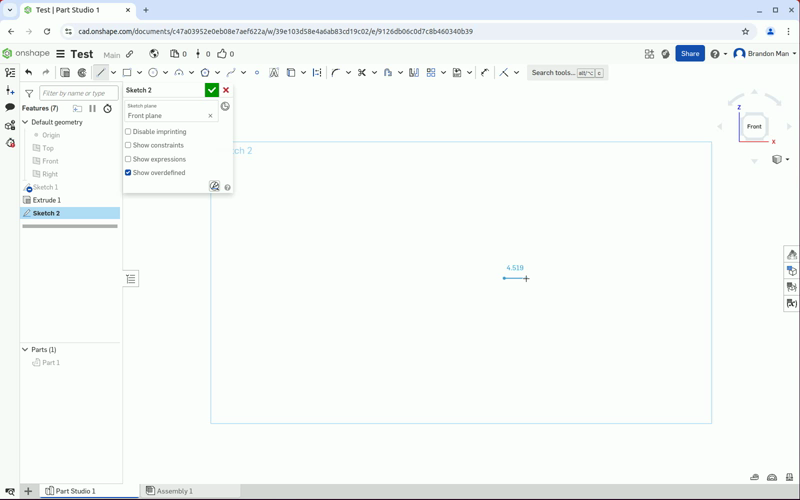
key_down(shift)
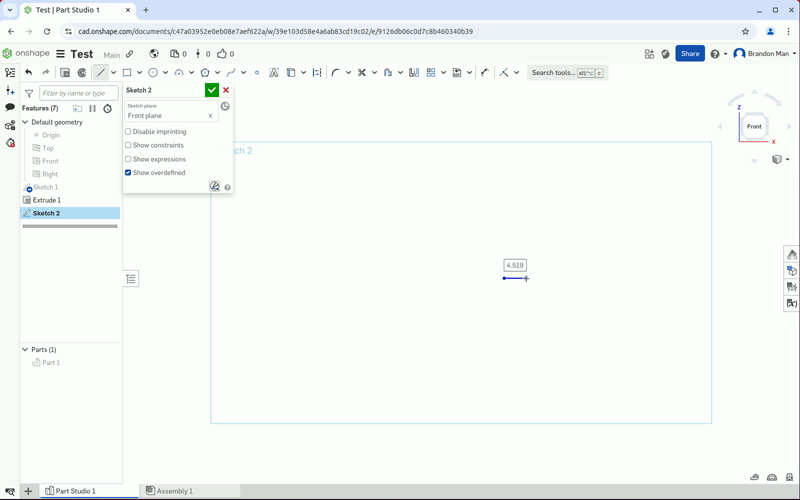
mouse_move(556, 278)
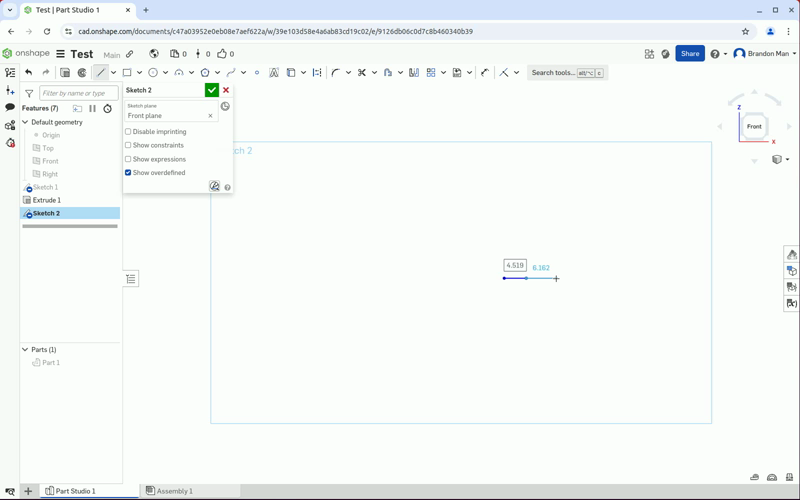
mouse_move(504, 273)
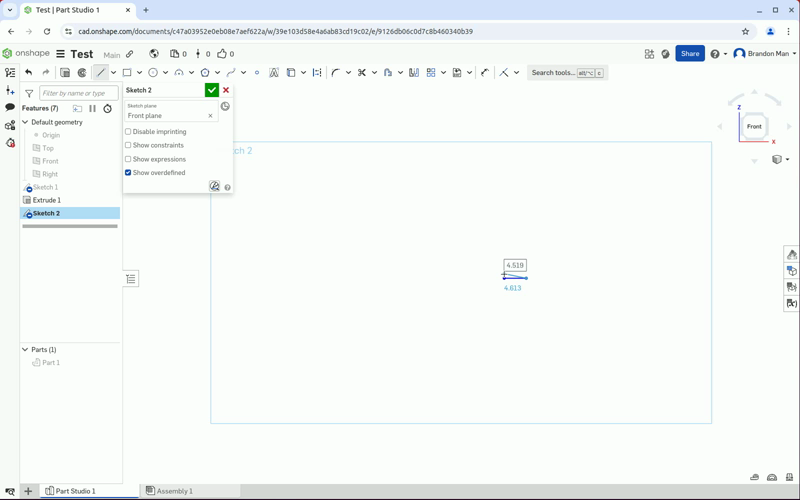
scroll(6)
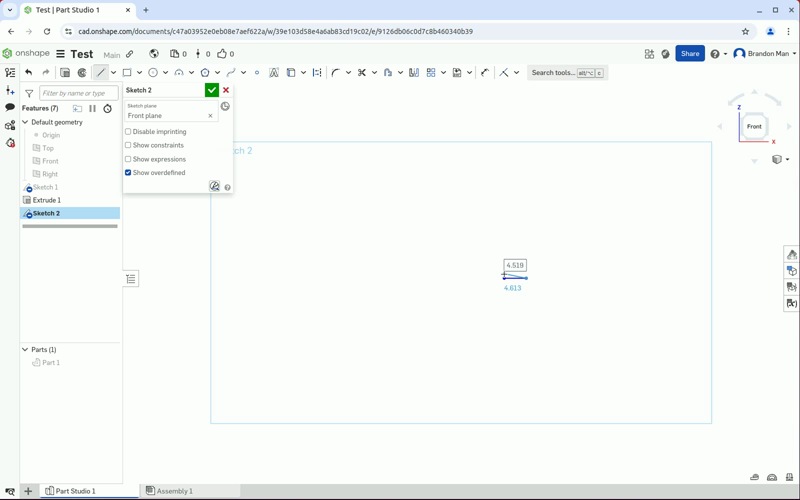
scroll(6)
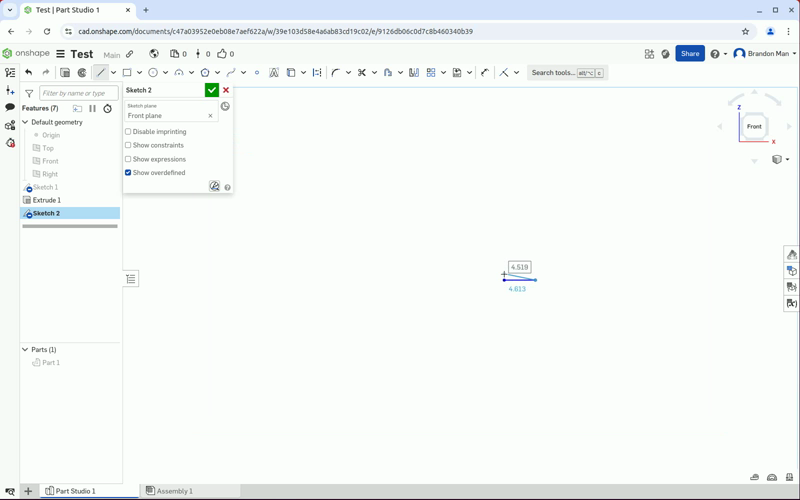
scroll(6)
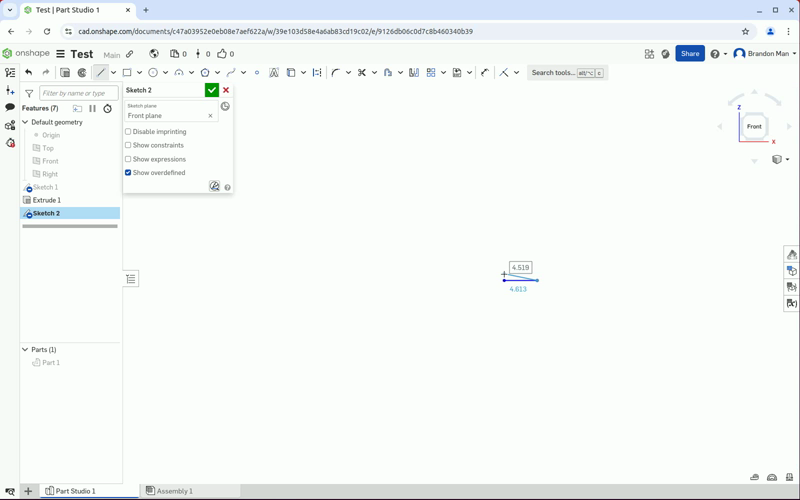
scroll(6)
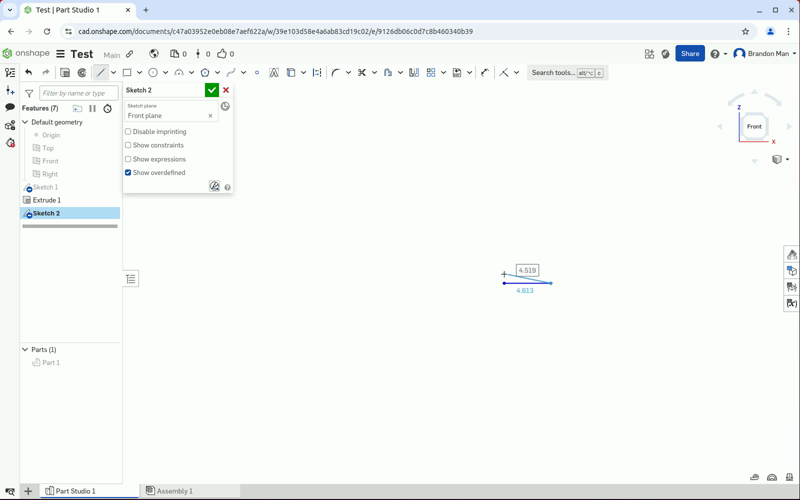
scroll(6)
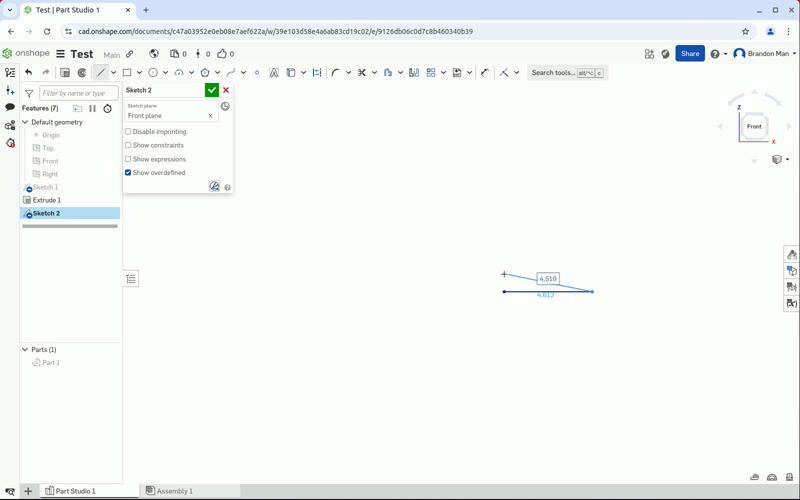
scroll(6)
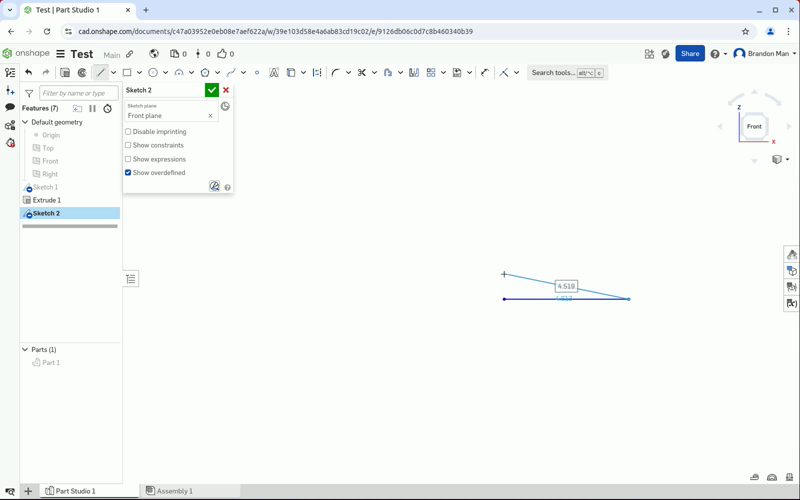
scroll(6)
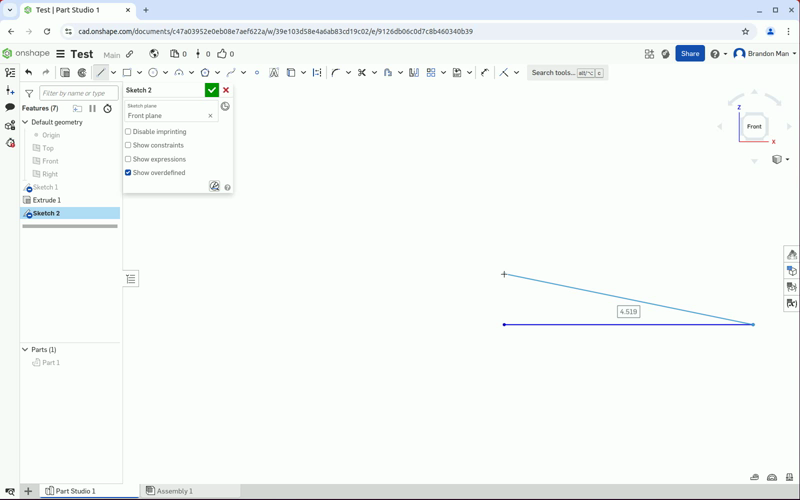
click(504, 273)
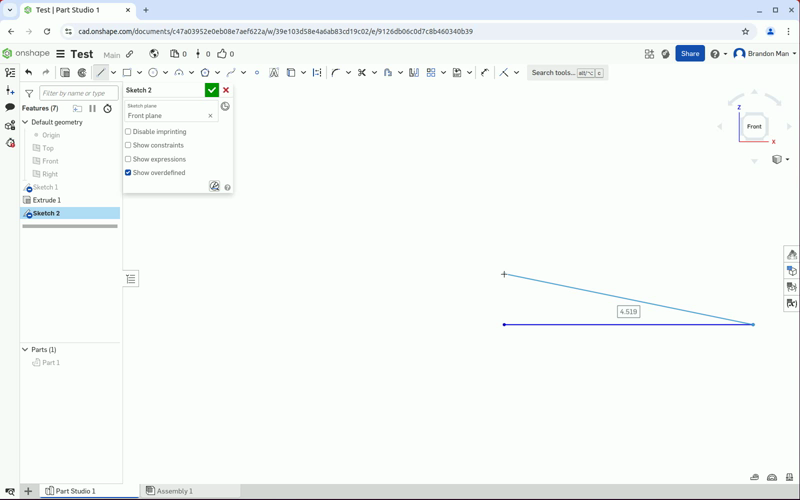
scroll(-6)
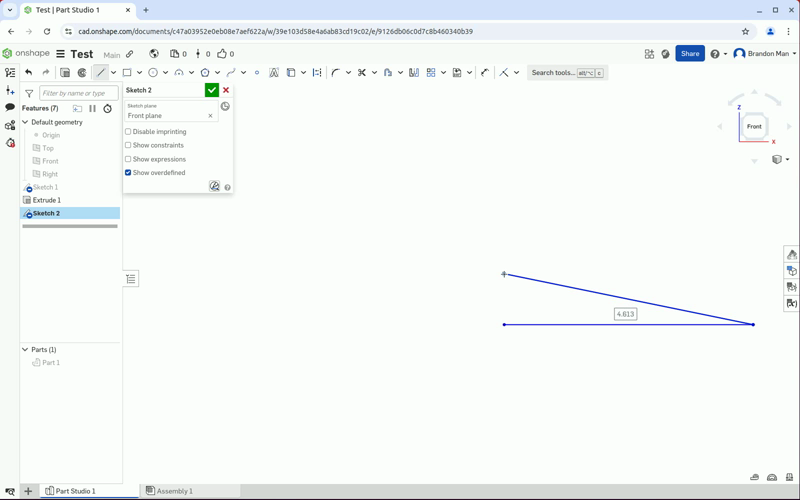
scroll(-6)
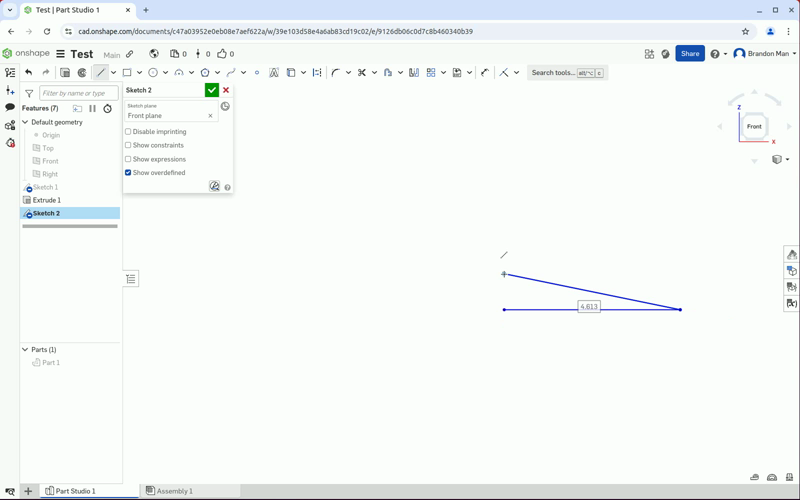
scroll(-6)
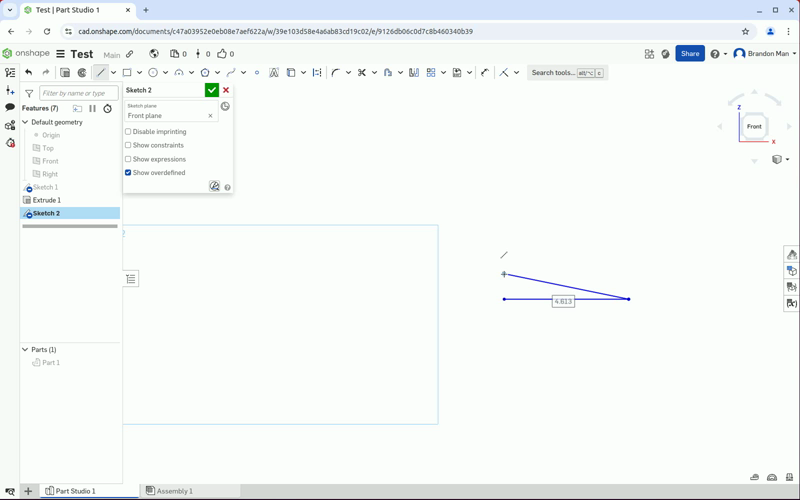
scroll(-6)
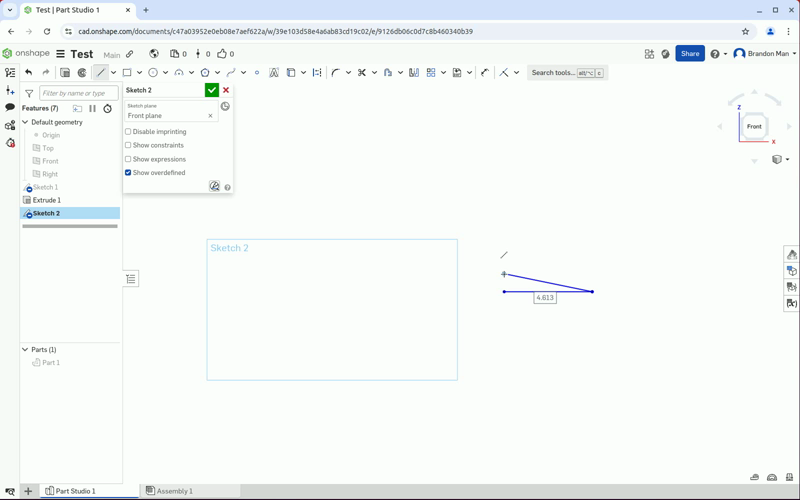
scroll(-6)
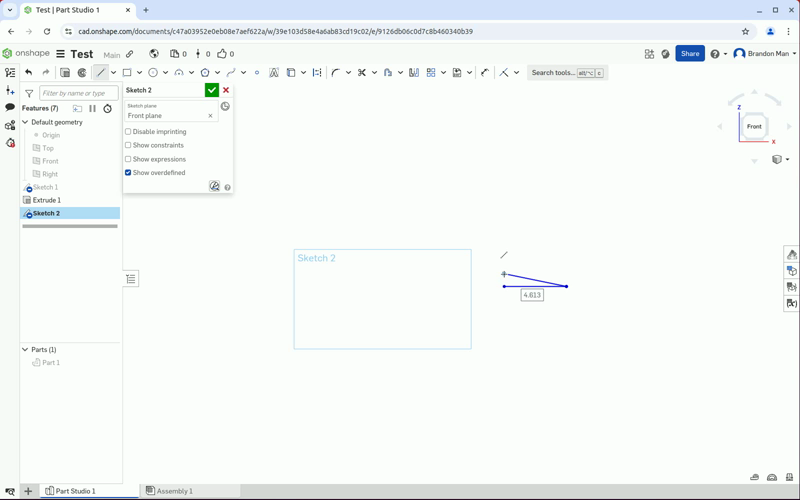
scroll(-6)
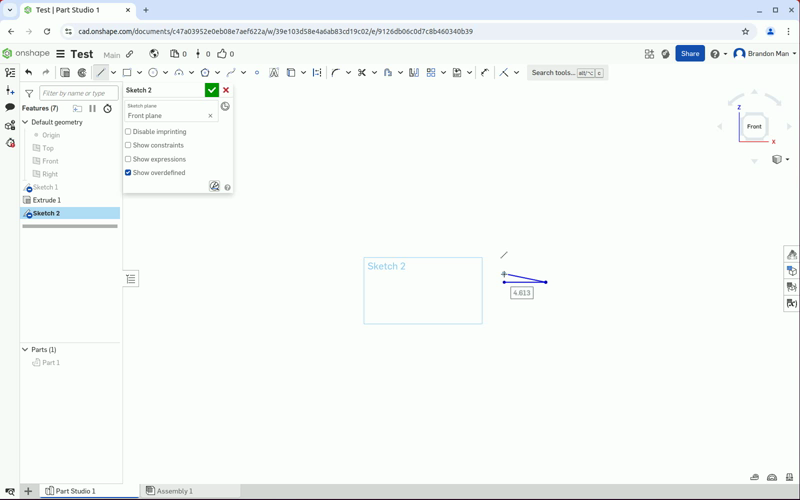
scroll(-6)
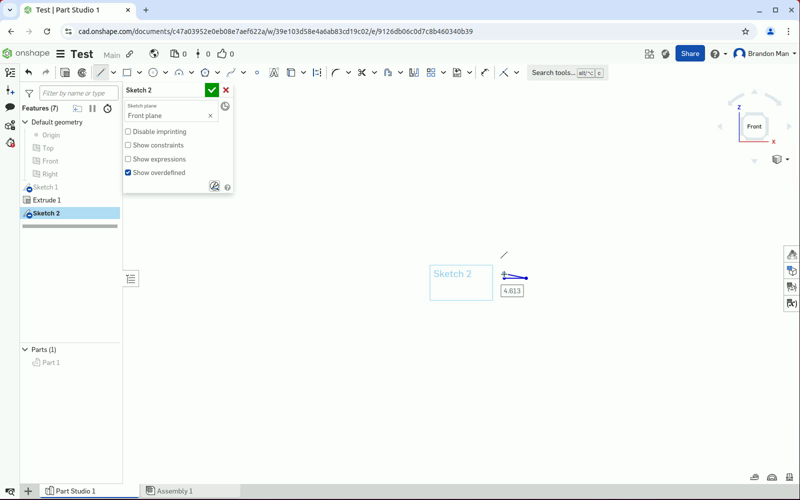
key_up(shift)
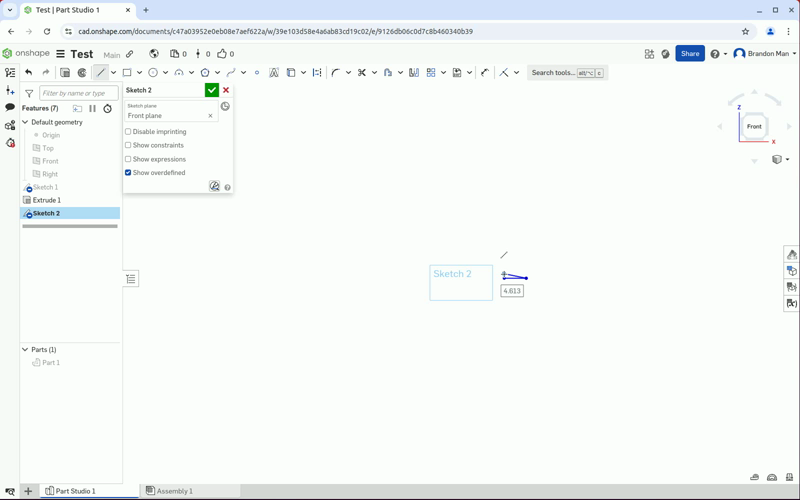
mouse_move(534, 273)
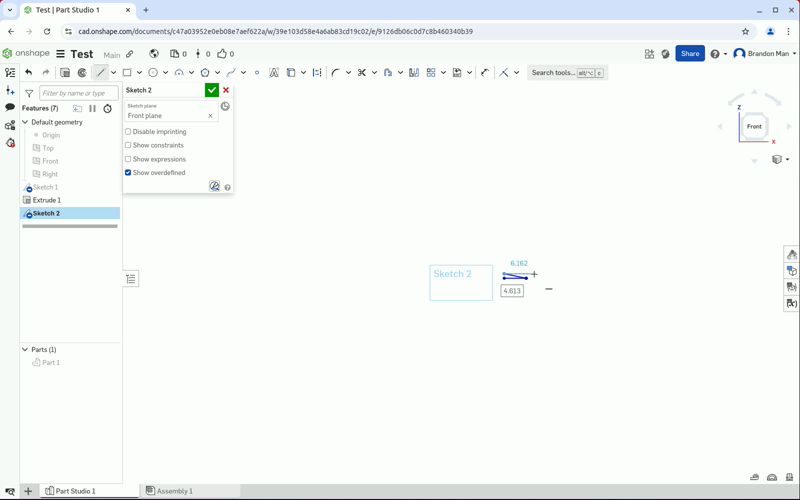
key_down(shift)
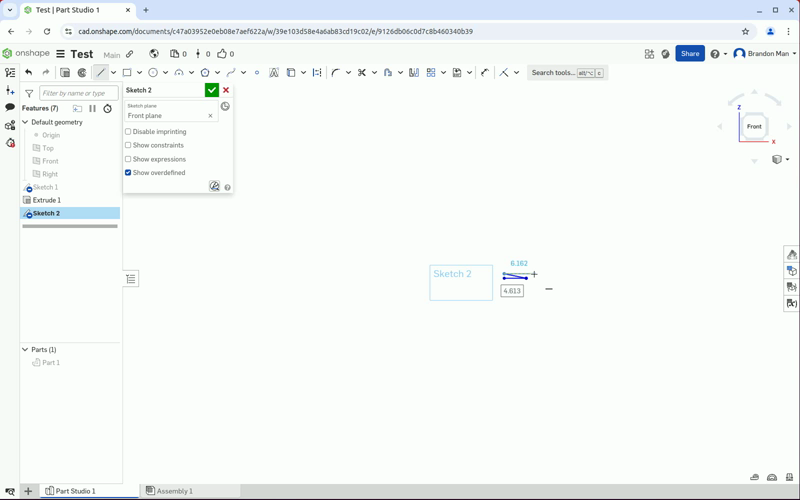
mouse_move(504, 278)
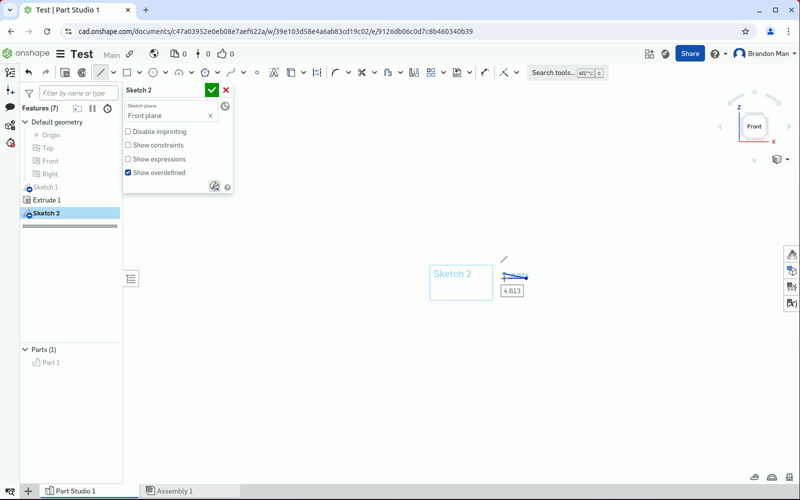
scroll(6)
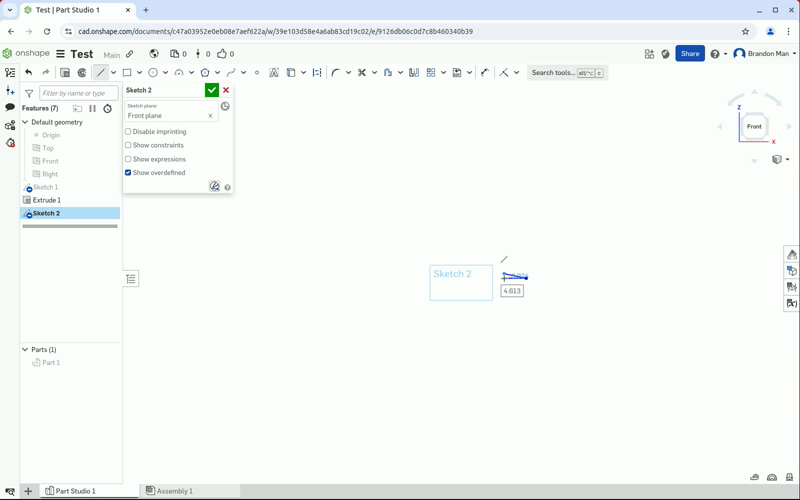
scroll(6)
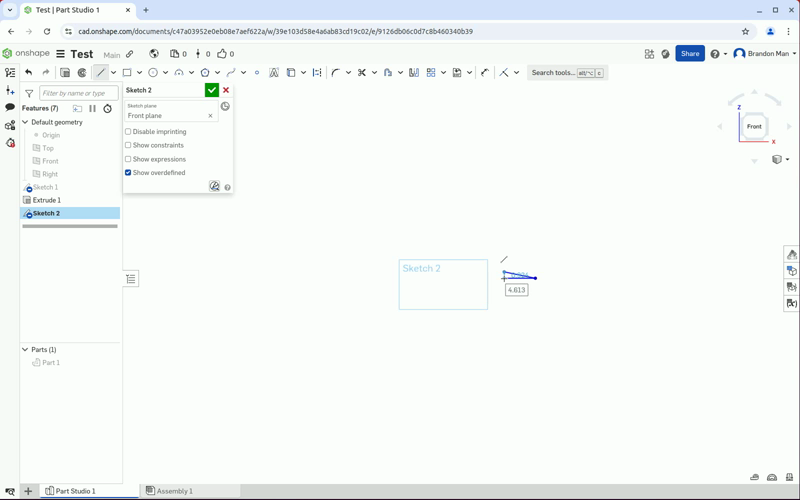
scroll(6)
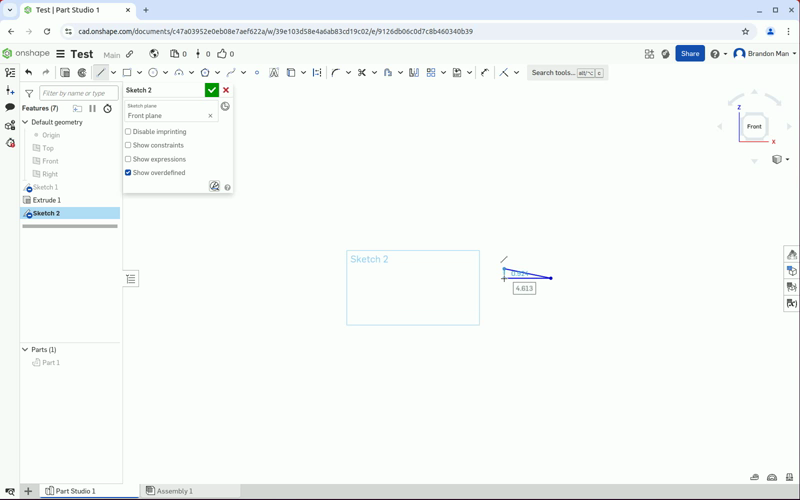
scroll(6)
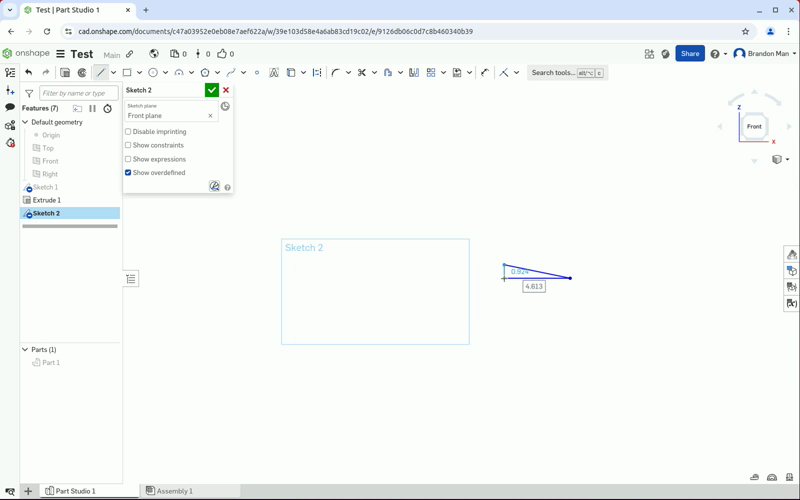
scroll(6)
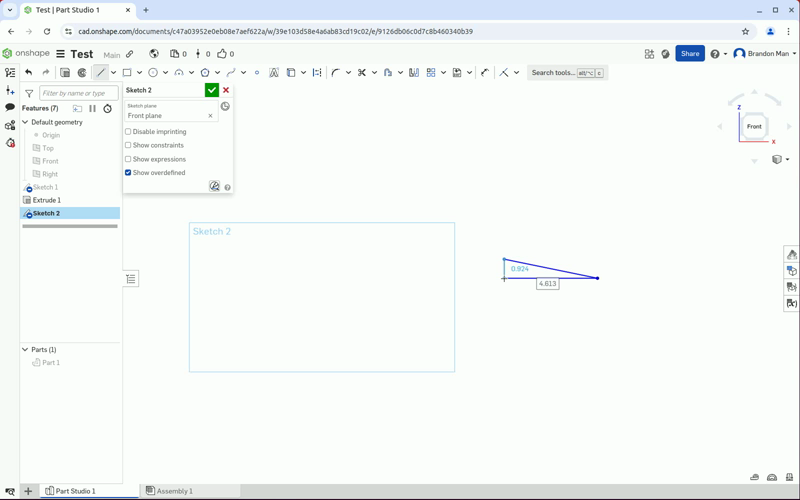
scroll(6)
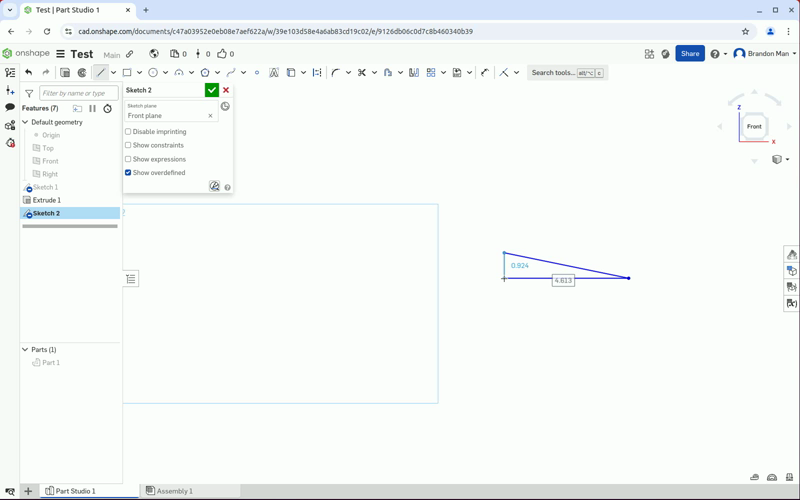
scroll(6)
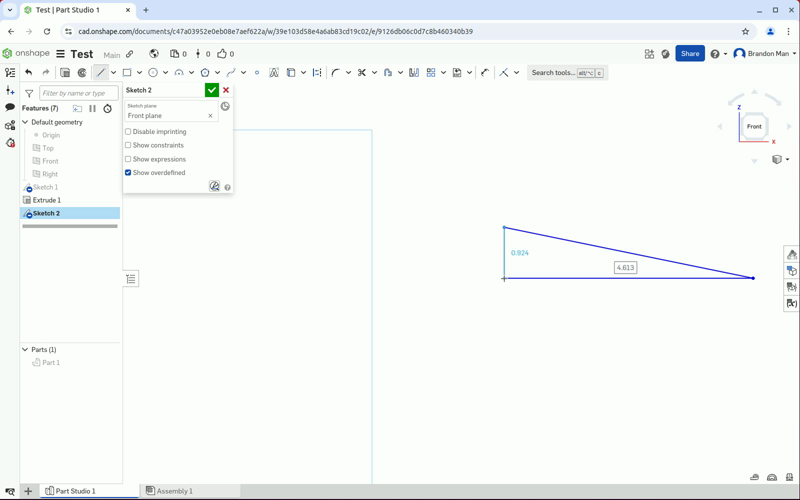
key_up(shift)
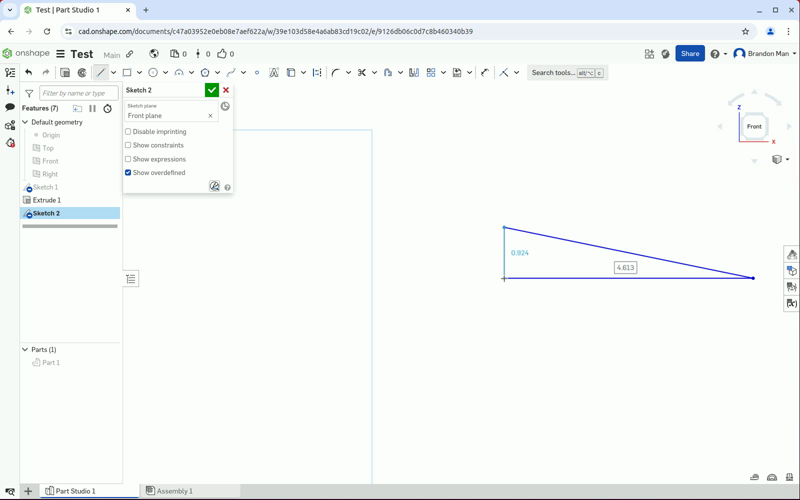
click(504, 278)
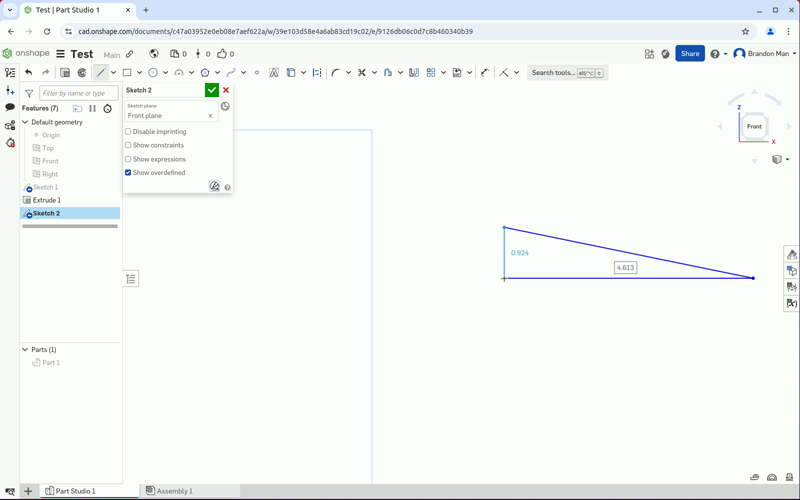
scroll(-6)
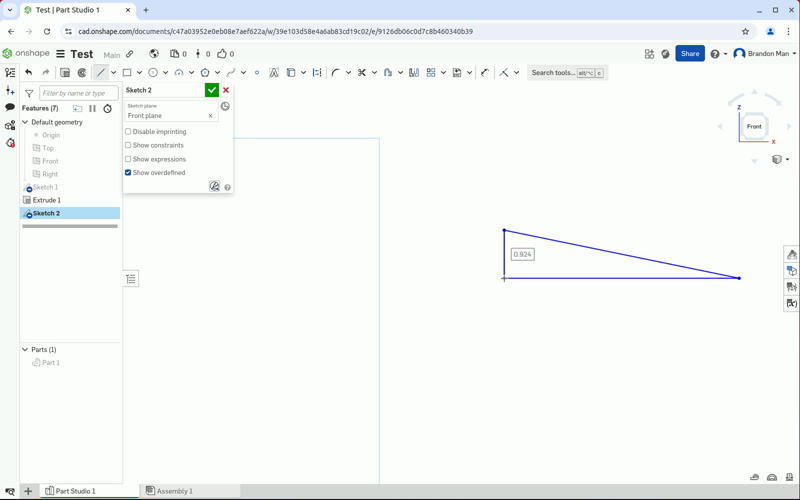
scroll(-6)
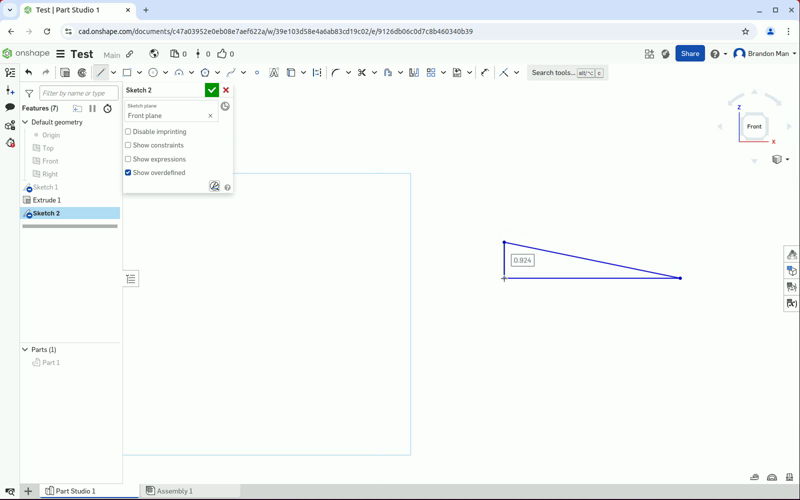
scroll(-6)
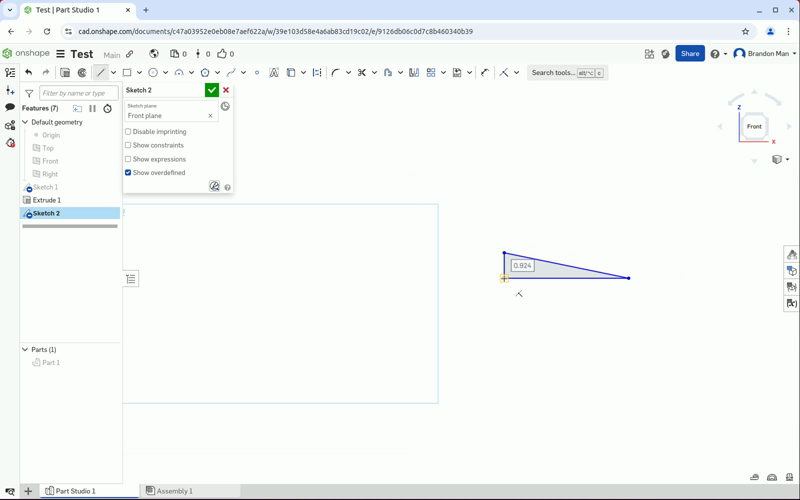
scroll(-6)
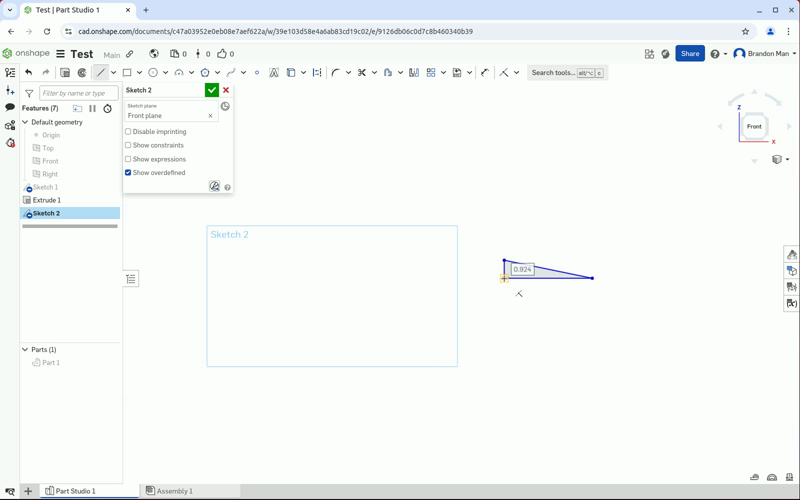
scroll(-6)
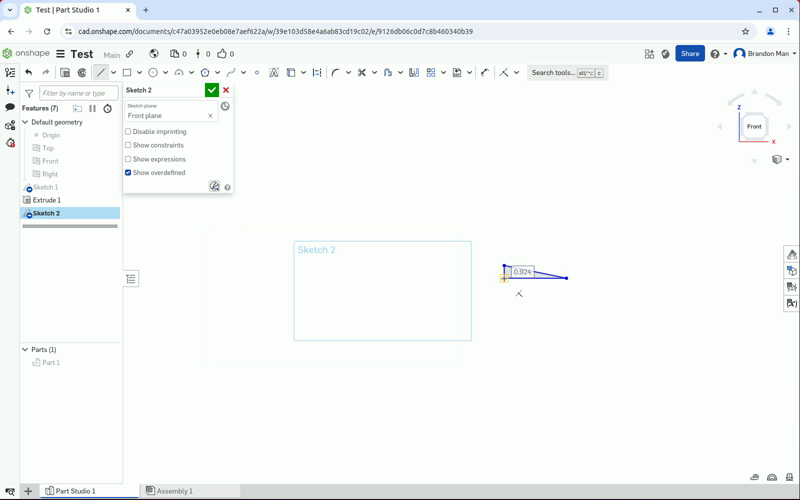
scroll(-6)
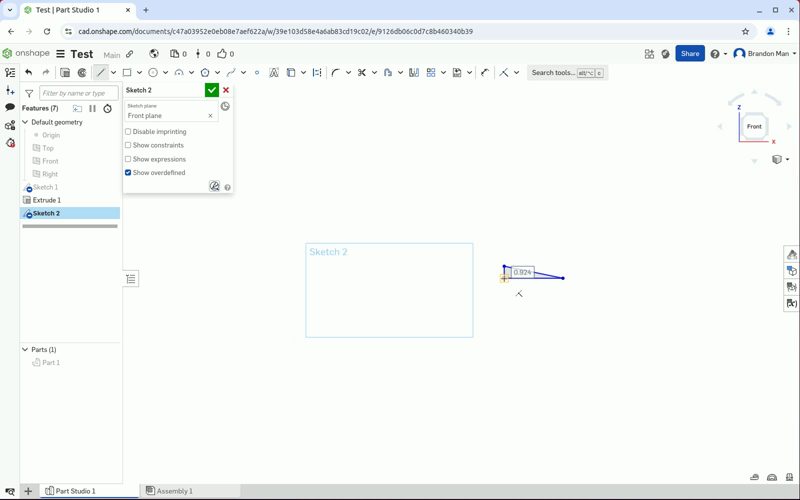
scroll(-6)
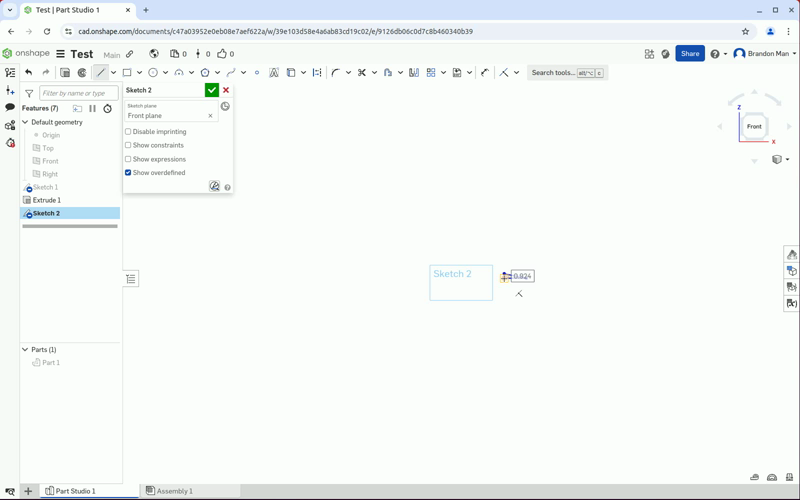
key(esc)
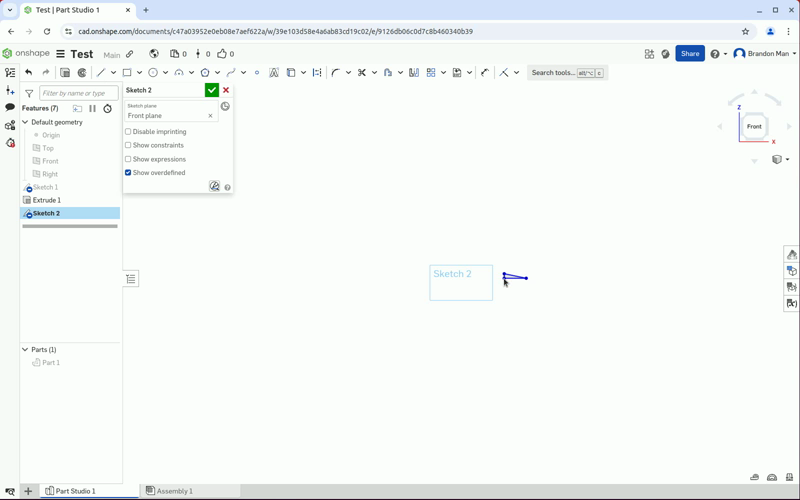
mouse_move(505, 277)
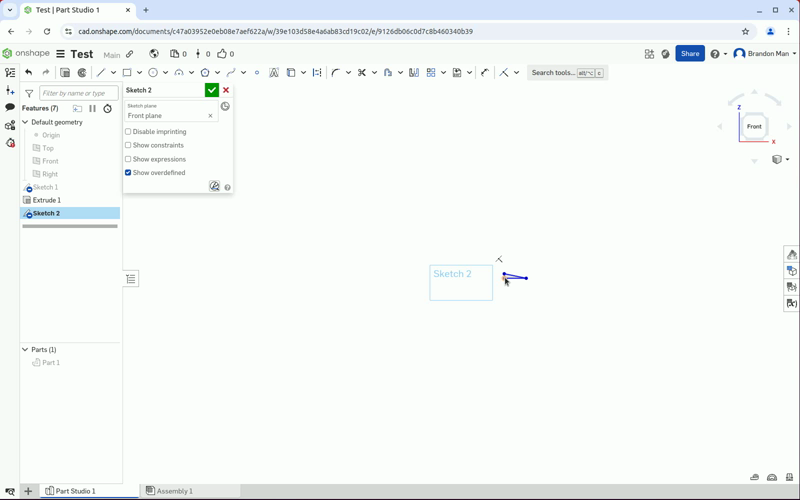
scroll(6)
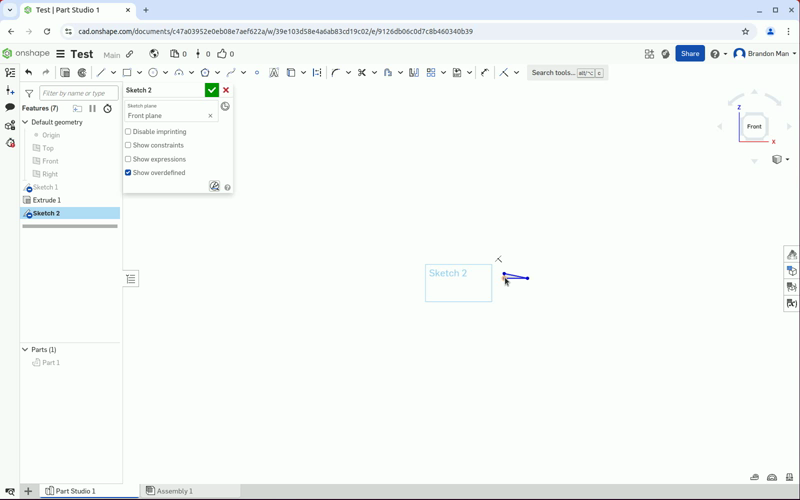
scroll(6)
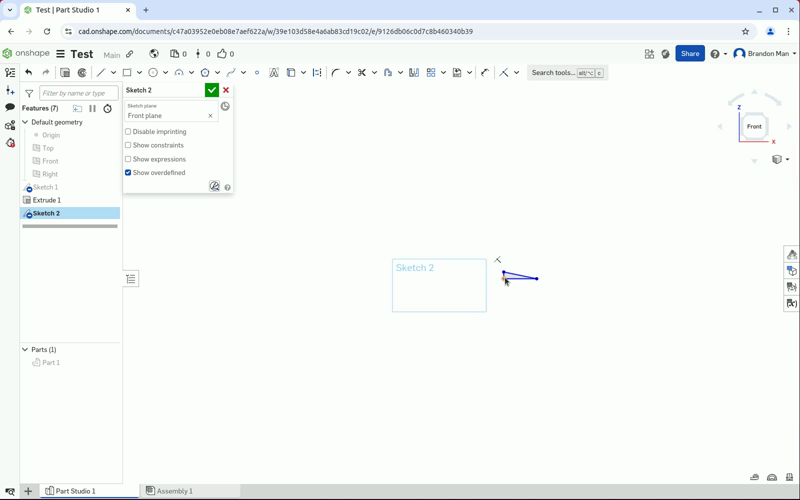
scroll(6)
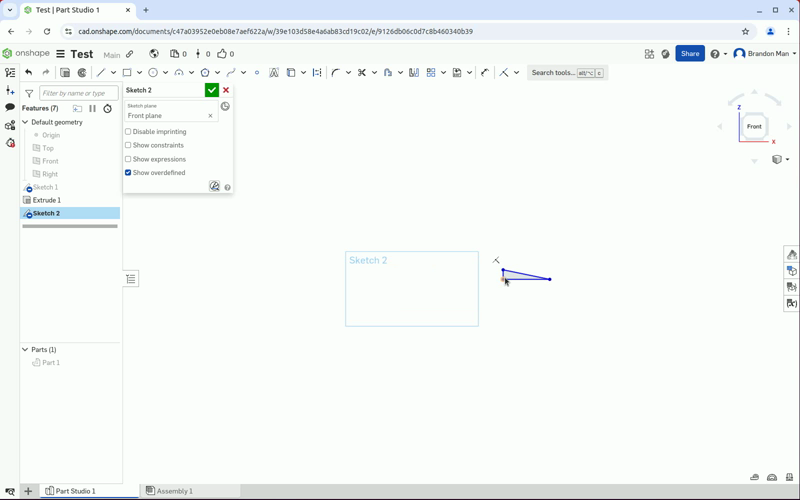
scroll(6)
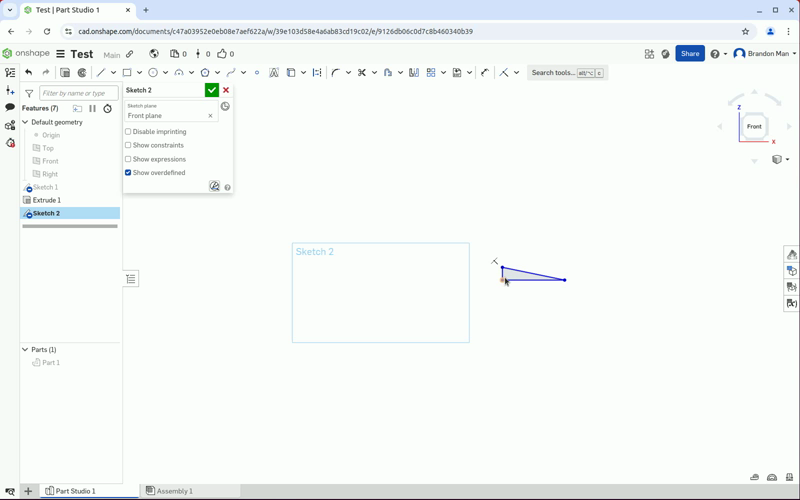
scroll(6)
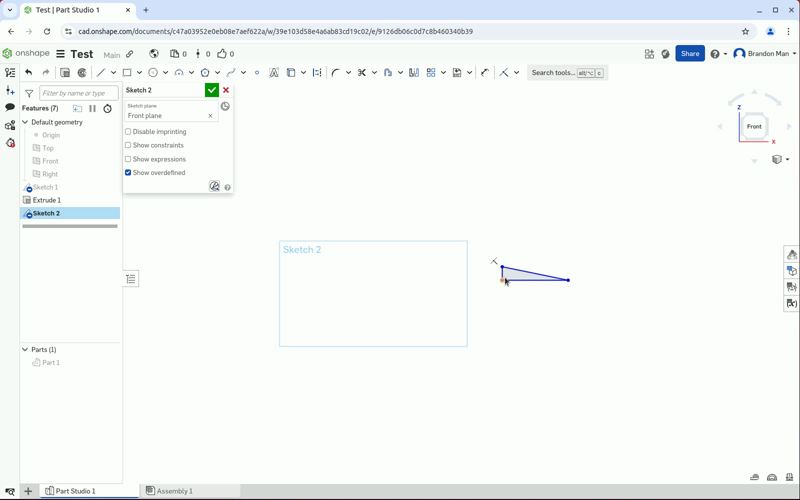
scroll(6)
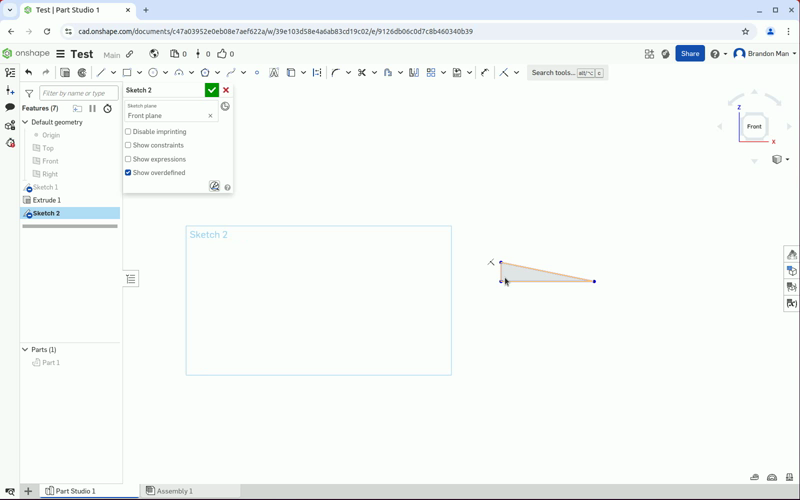
scroll(6)
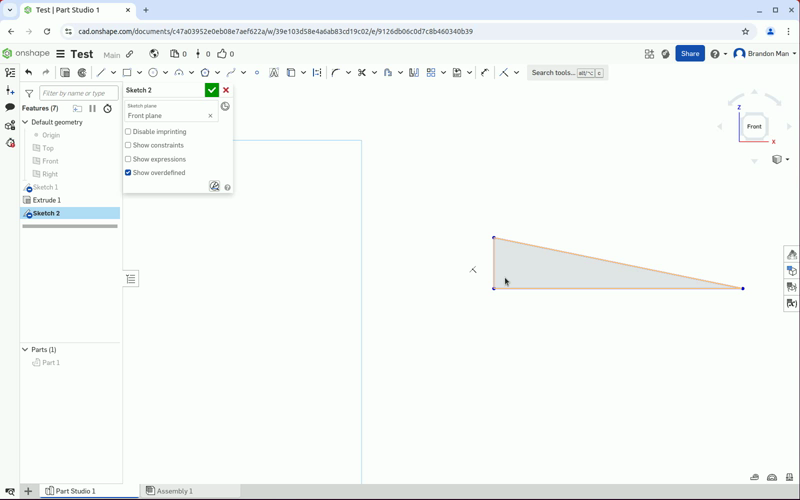
click(505, 277)
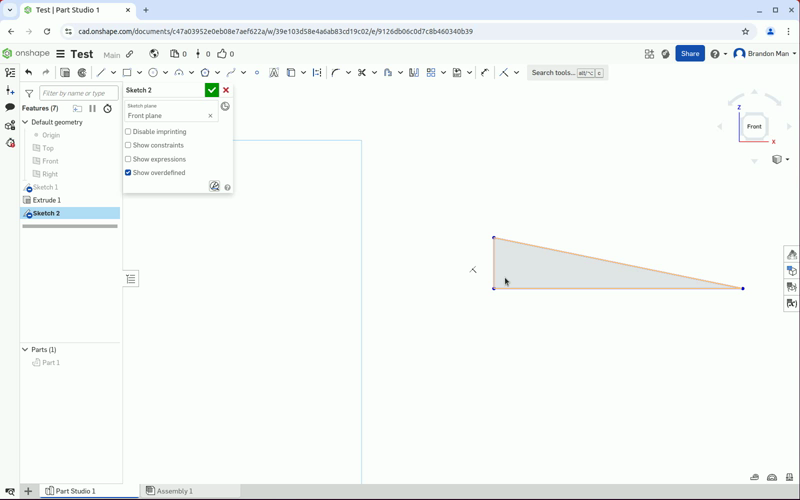
scroll(-6)
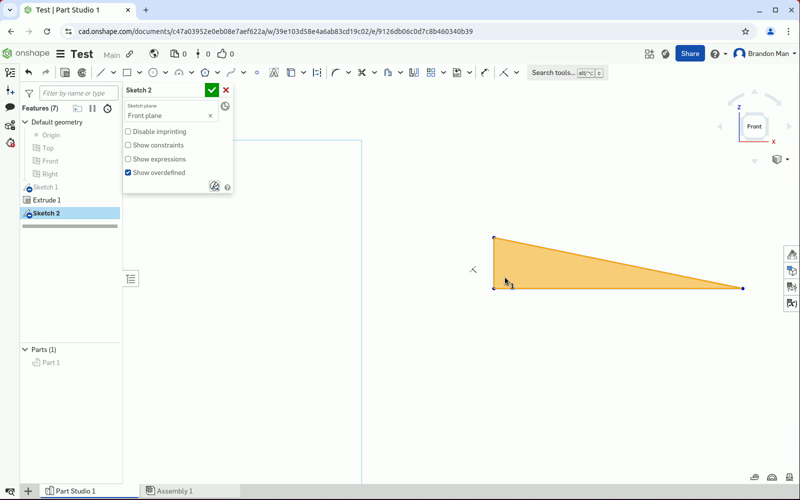
scroll(-6)
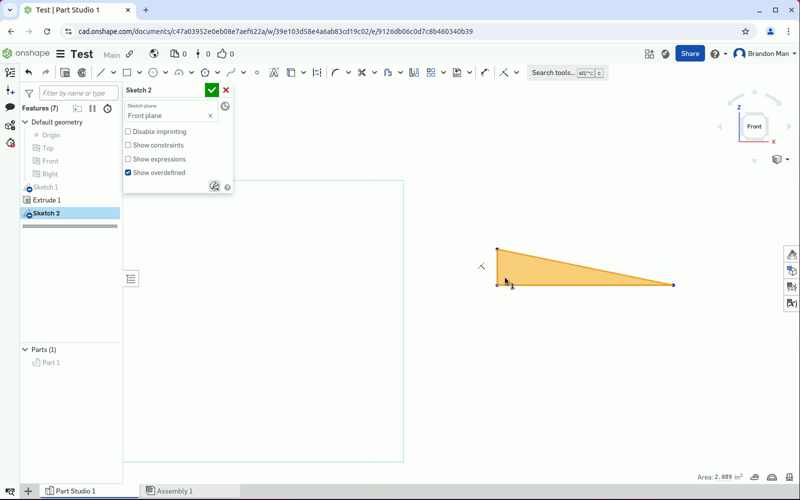
scroll(-6)
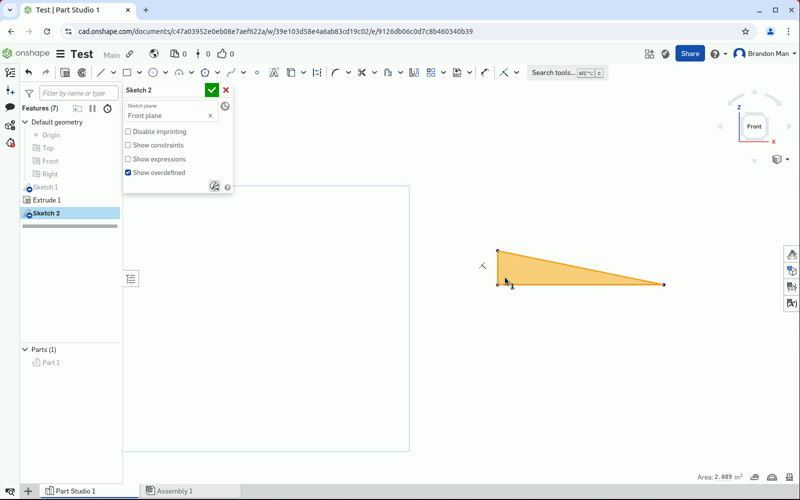
scroll(-6)
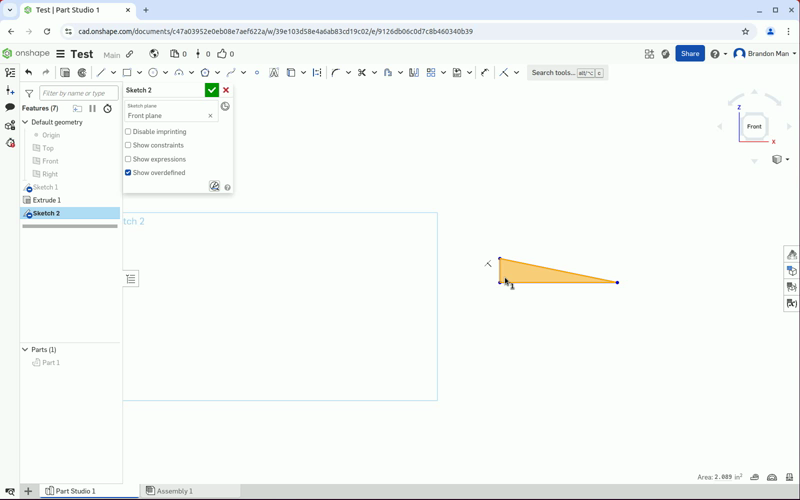
scroll(-6)
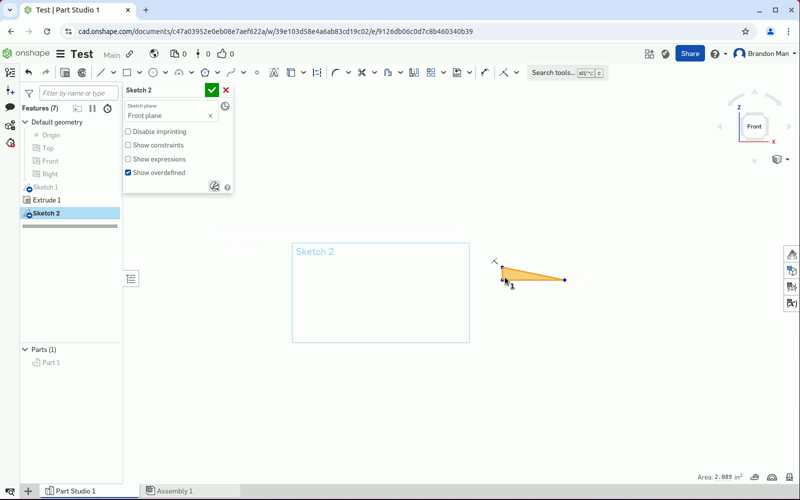
scroll(-6)
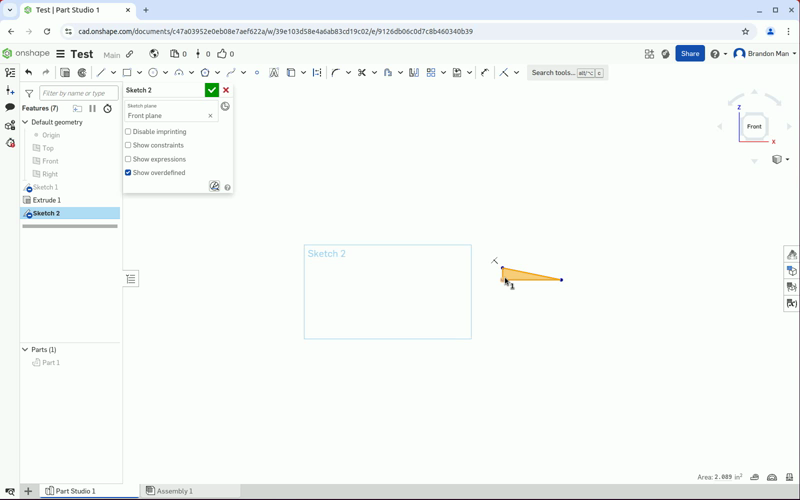
scroll(-6)
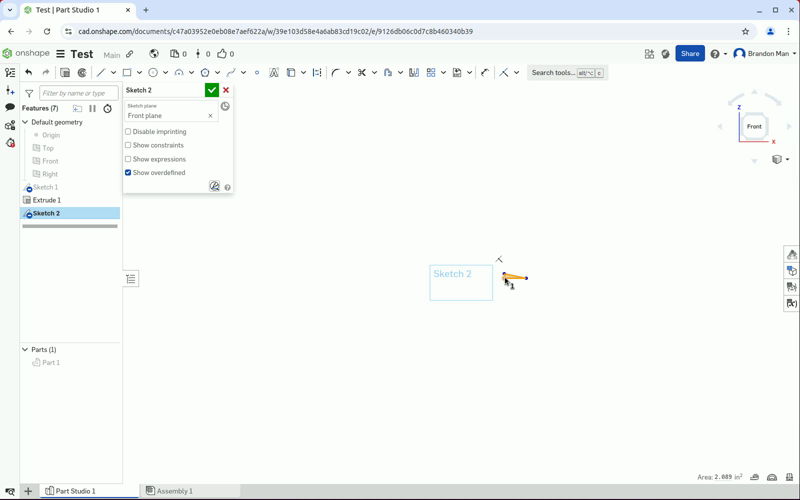
mouse_move(73, 352)
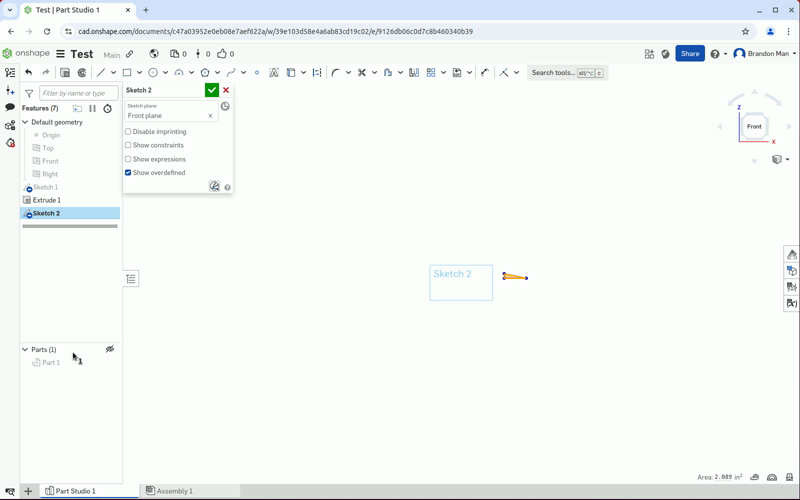
key(shift+y)
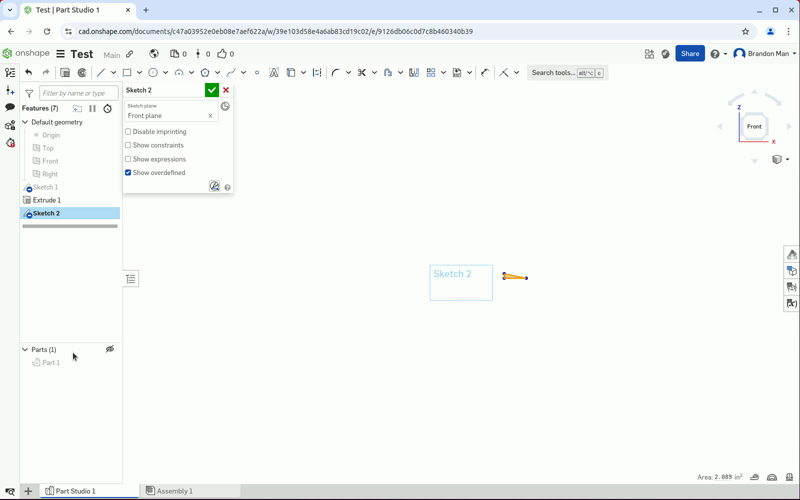
key(shift+e)
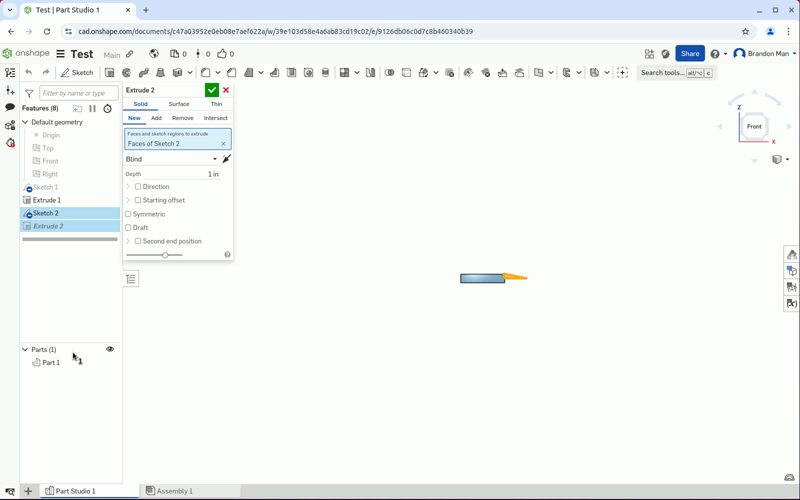
mouse_move(143, 106)
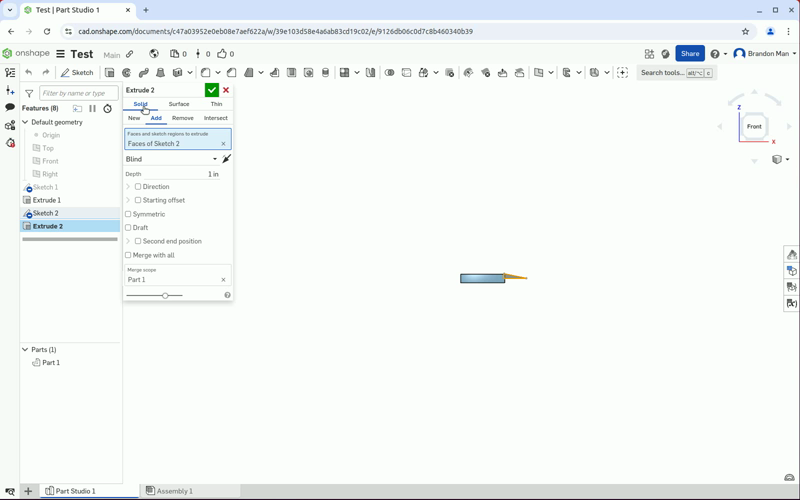
click(143, 106)
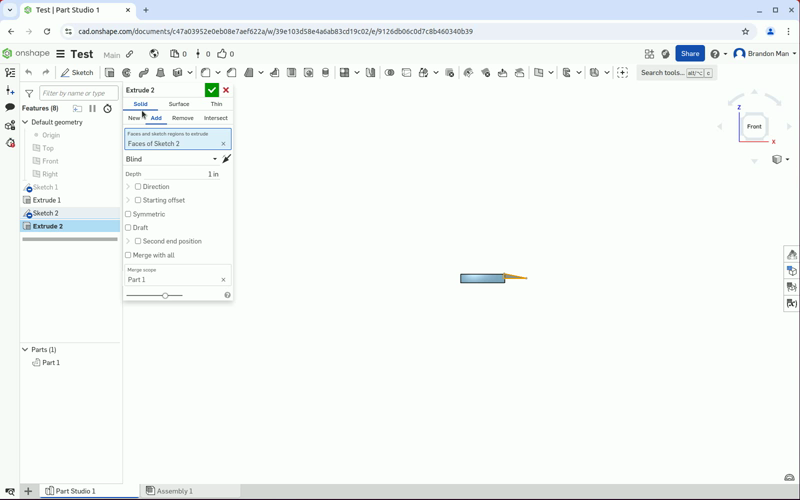
mouse_move(137, 120)
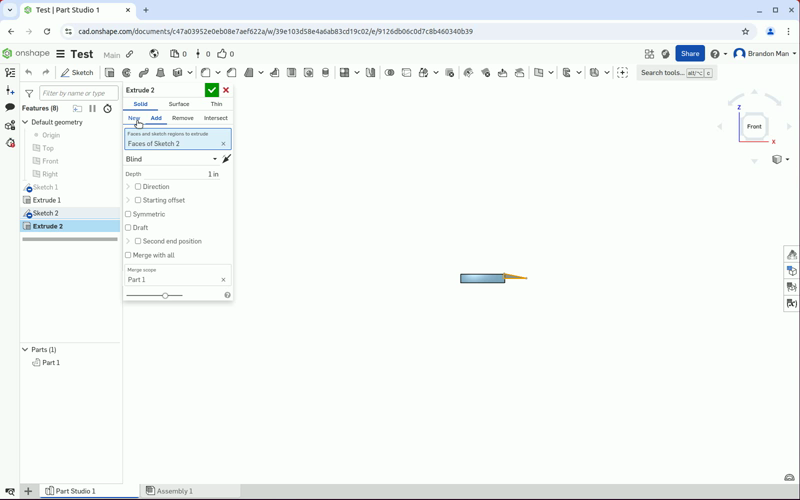
click(137, 120)
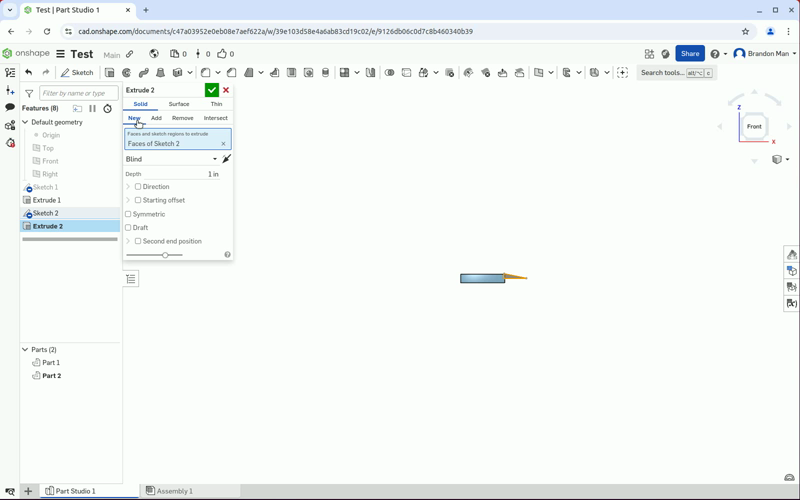
key(tab, 4)
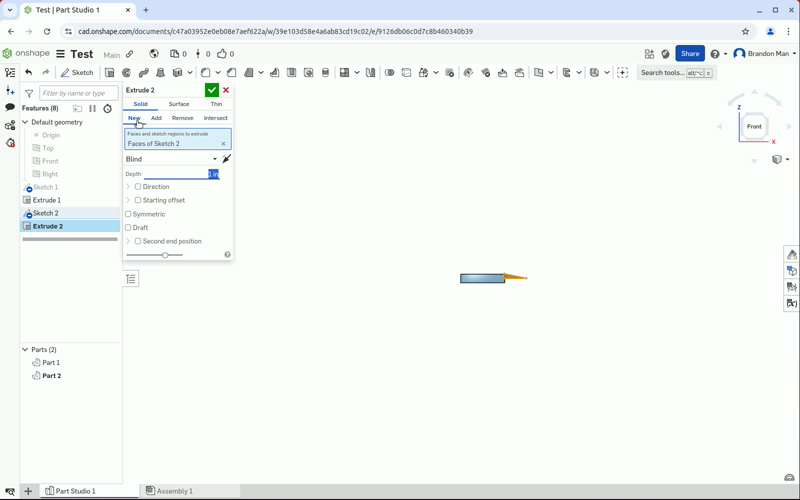
text(23.108)
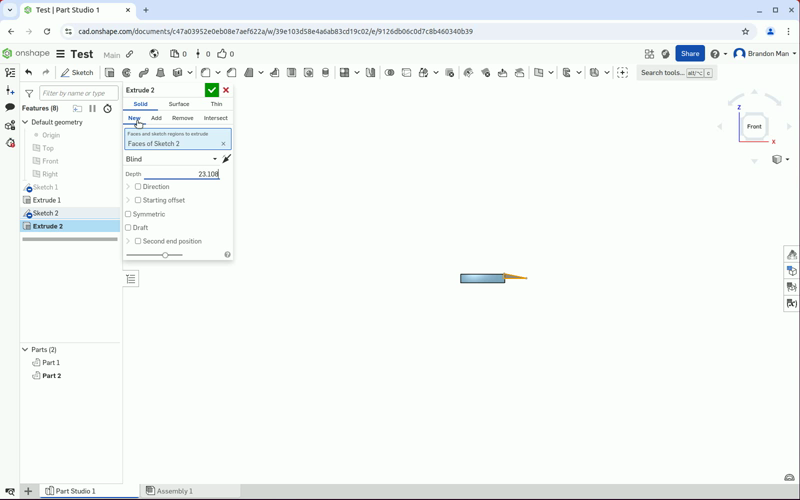
key(enter)
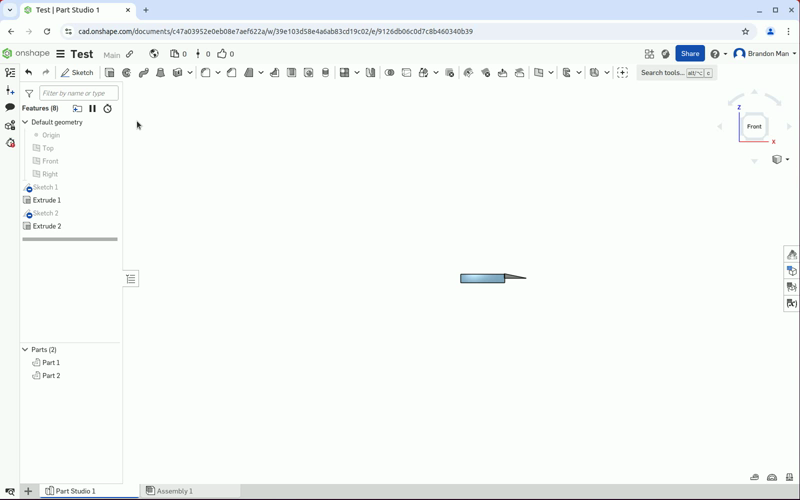
key(shift+h)
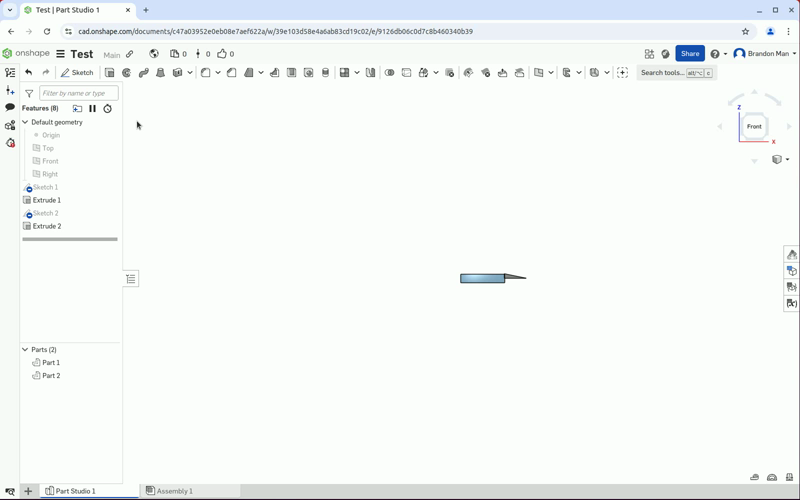
key(shift+h)
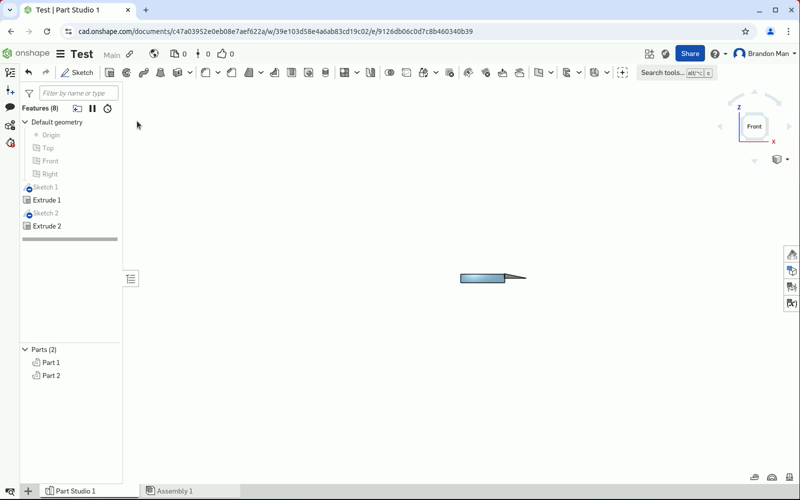
mouse_move(73, 189)
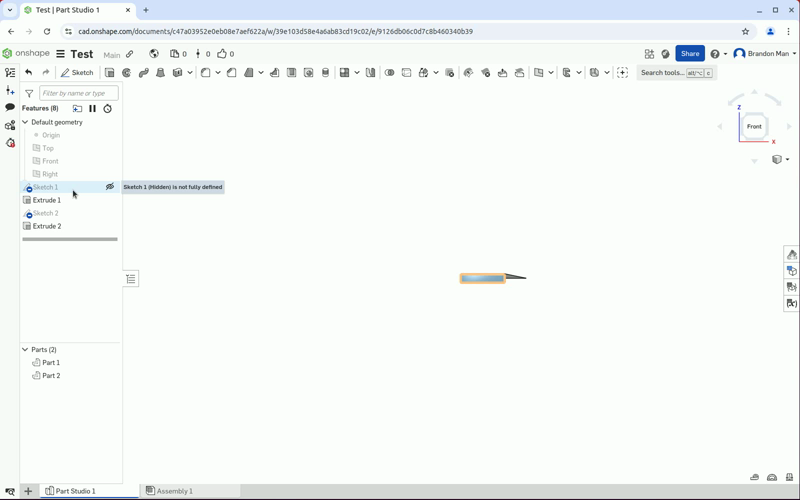
click(73, 189)
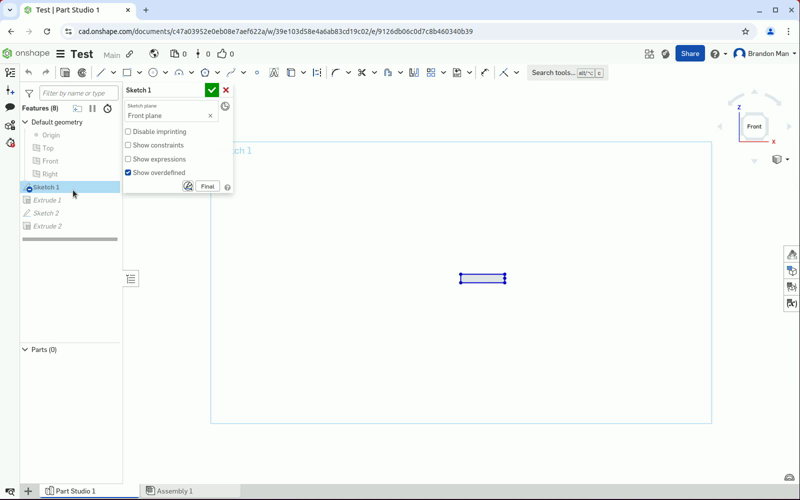
mouse_move(229, 92)
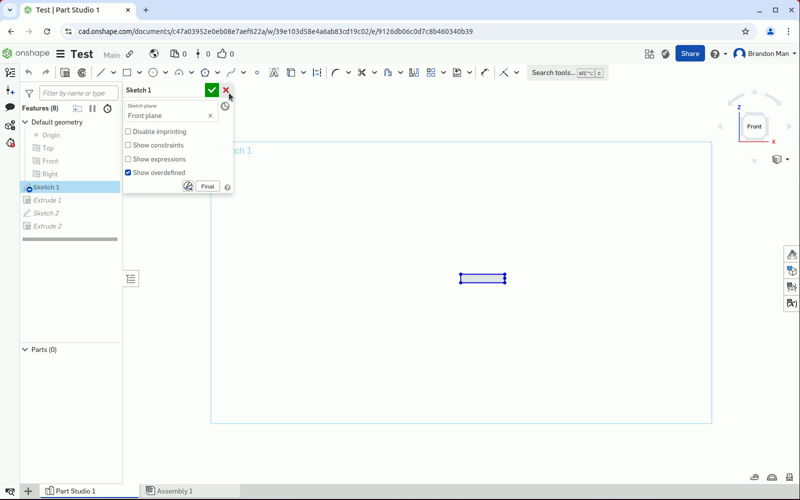
click(229, 92)
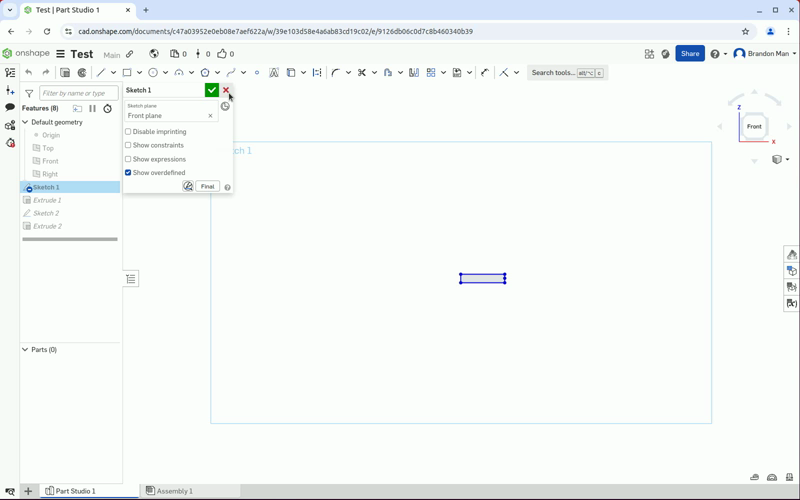
key(shift+s)
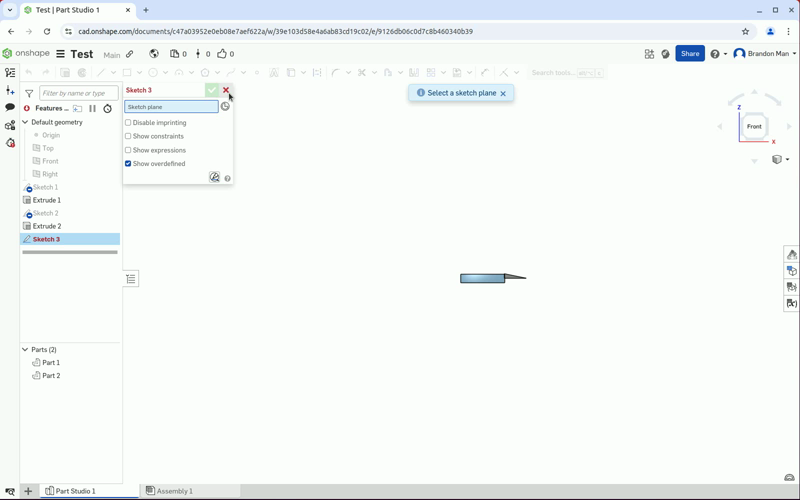
mouse_move(73, 163)
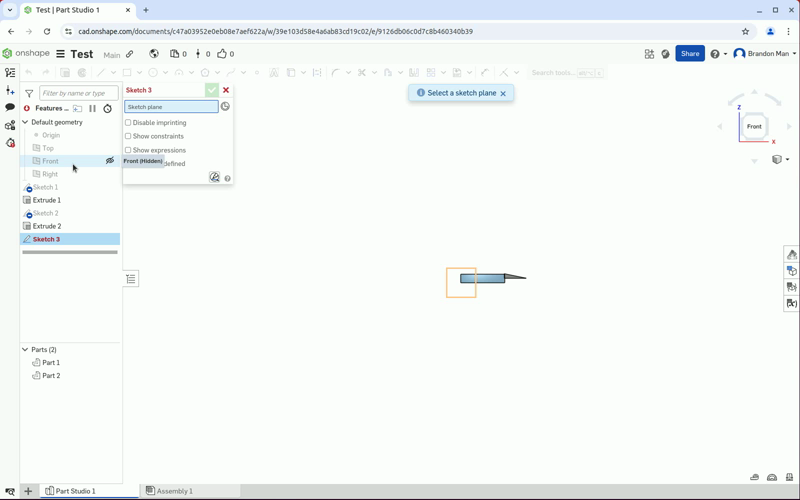
click(73, 163)
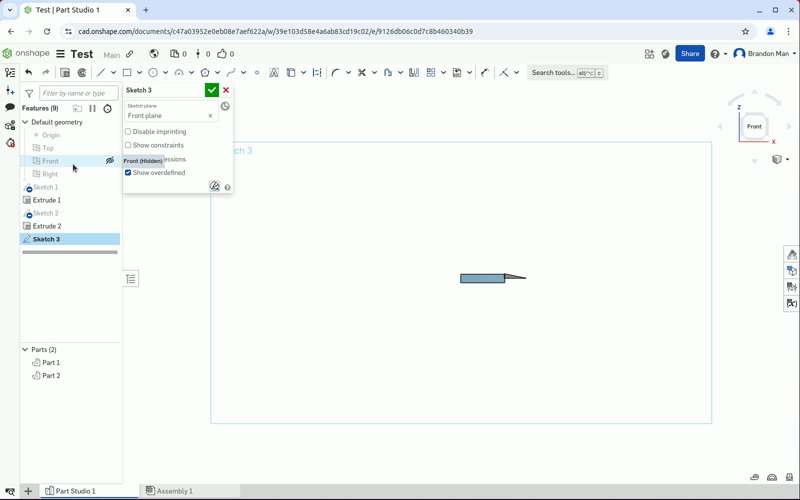
mouse_move(73, 352)
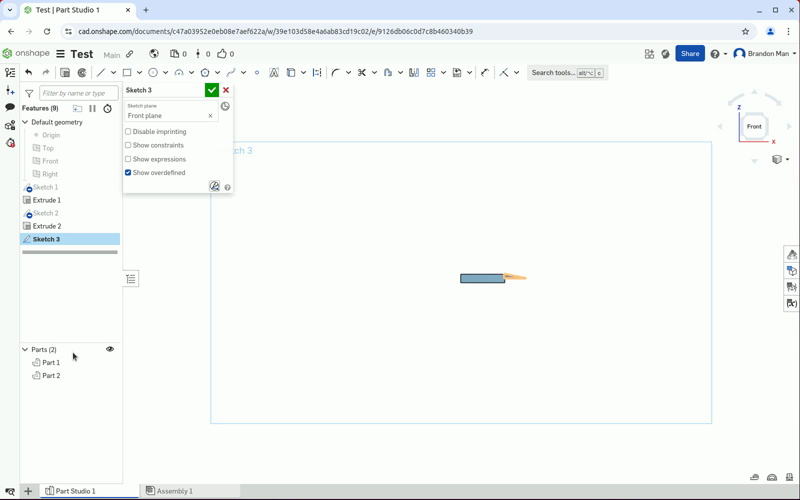
key(y)
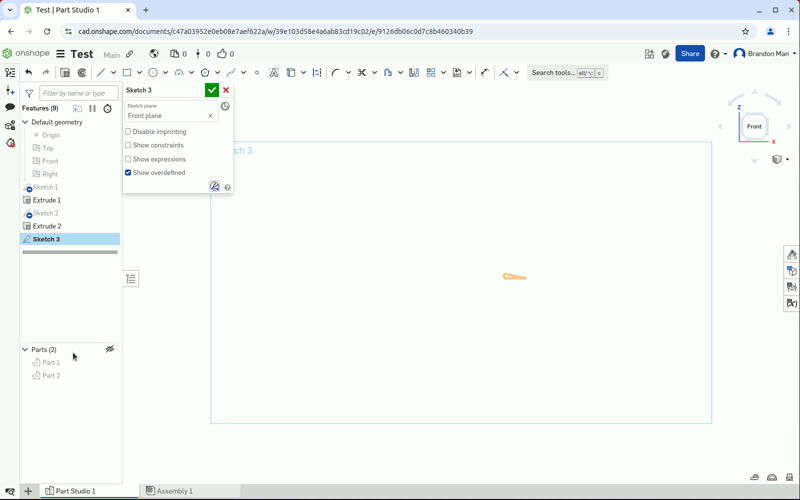
key(l)
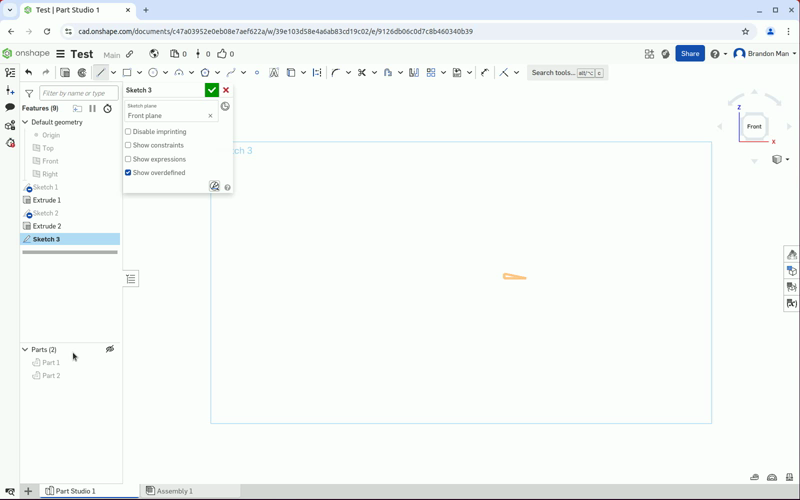
key_down(shift)
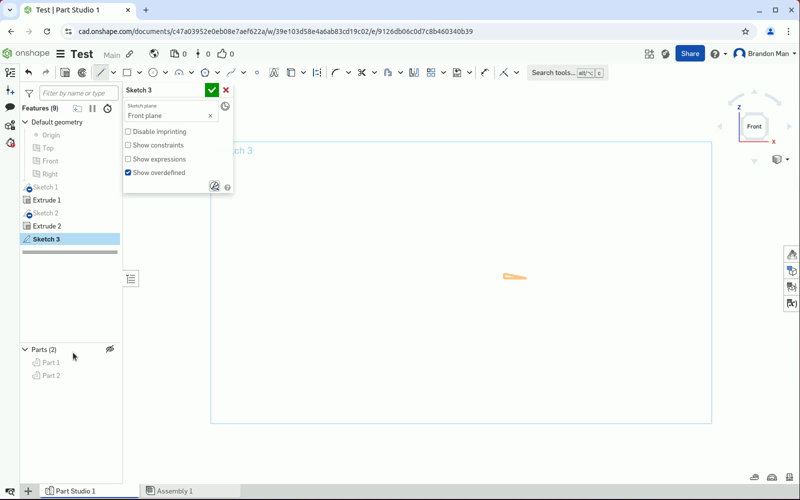
mouse_move(504, 282)
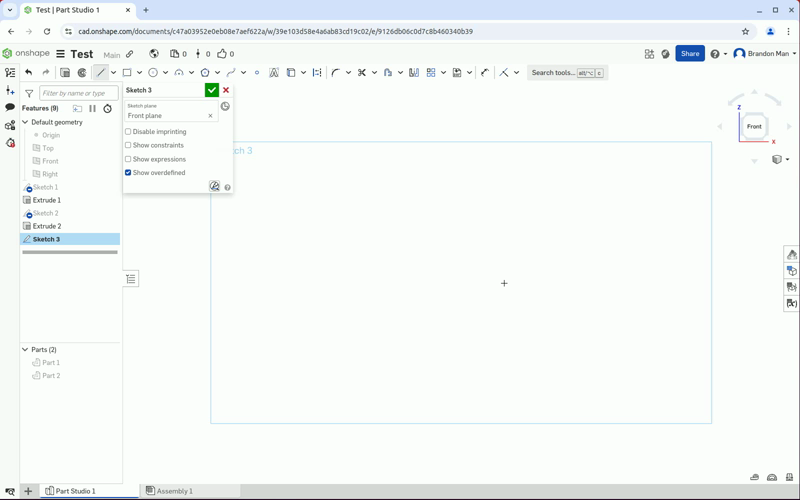
click(504, 282)
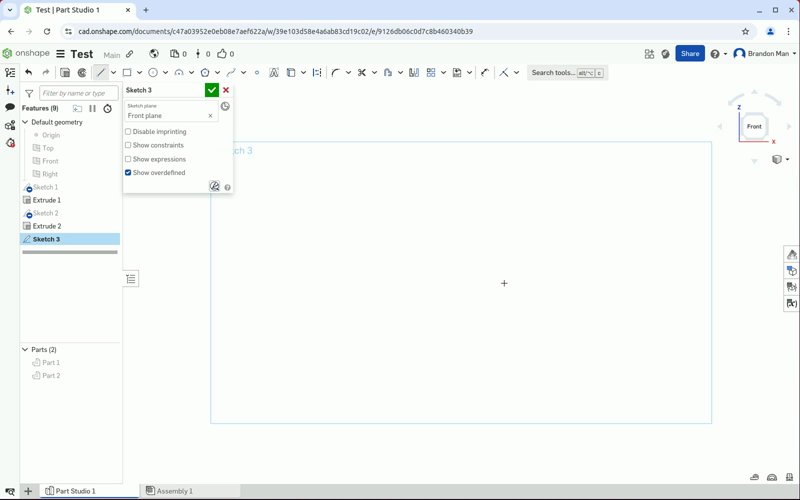
key_up(shift)
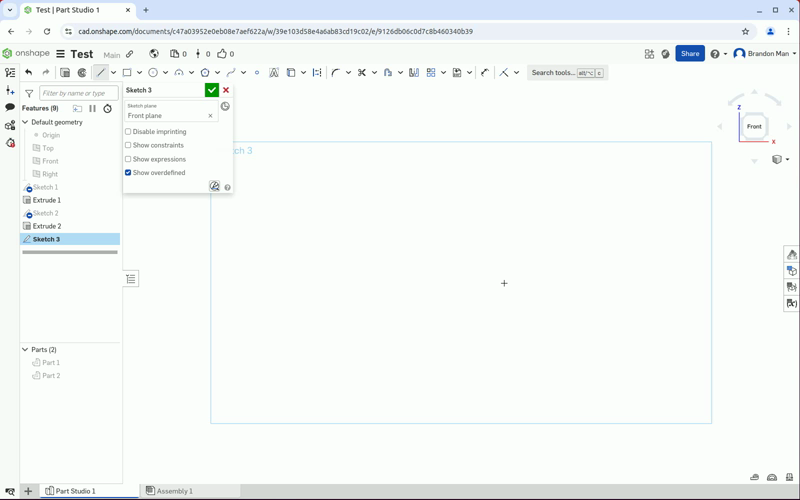
key_down(shift)
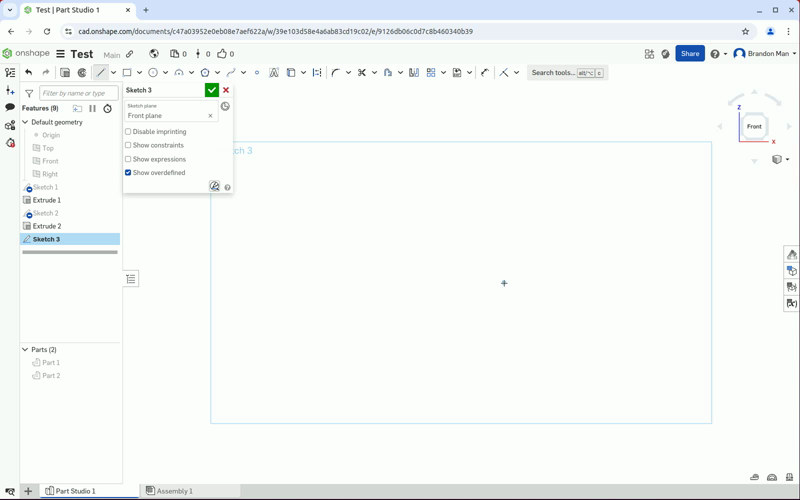
mouse_move(534, 282)
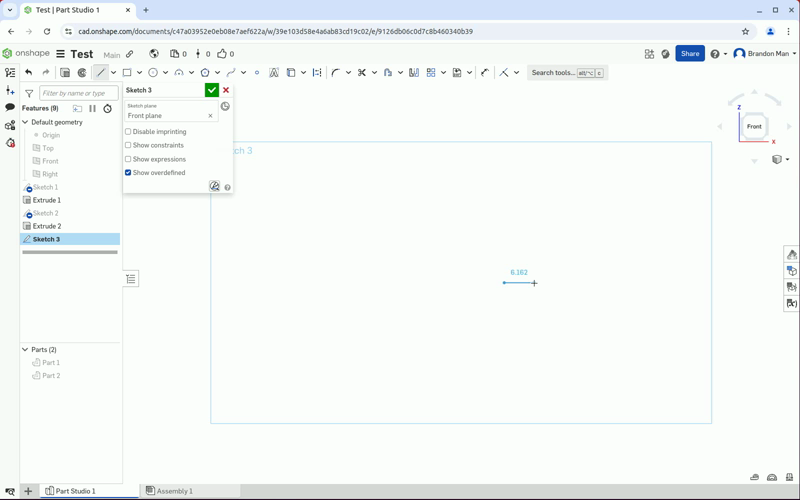
mouse_move(526, 278)
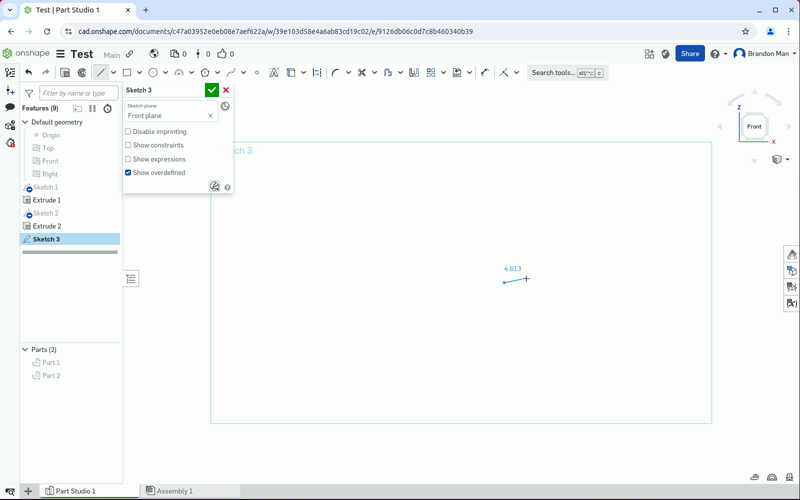
click(526, 278)
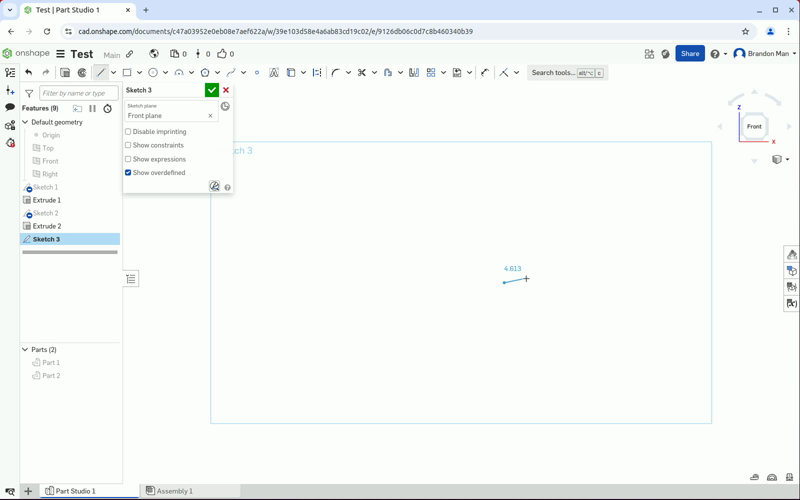
key_up(shift)
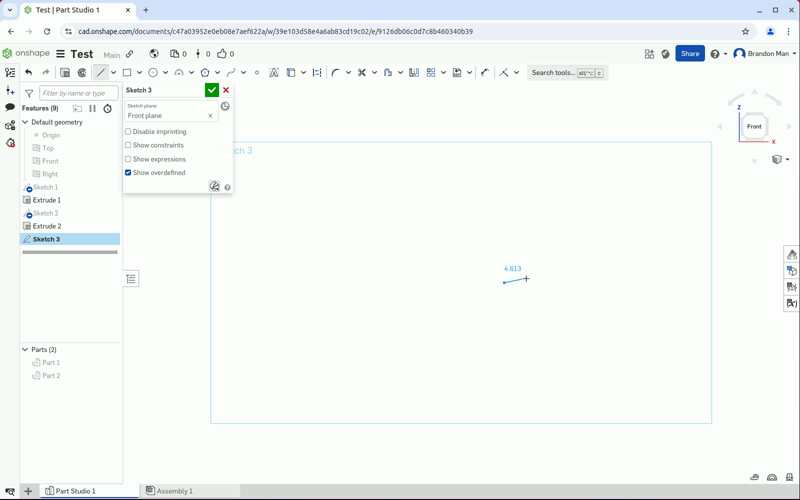
key_down(shift)
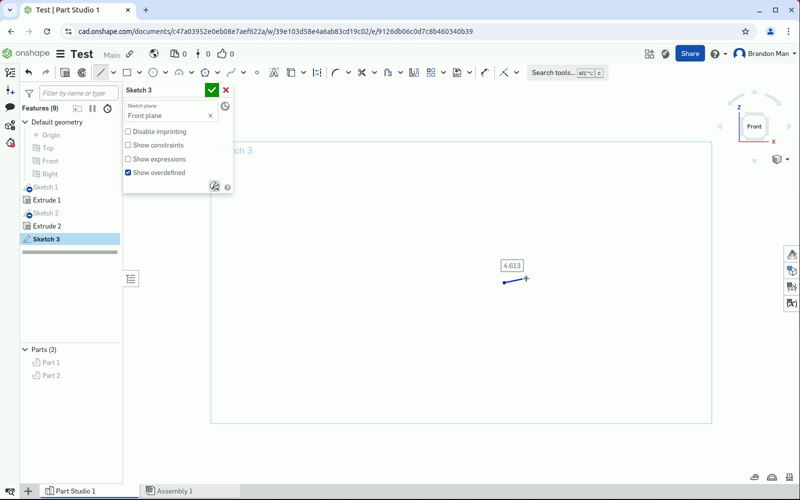
mouse_move(556, 278)
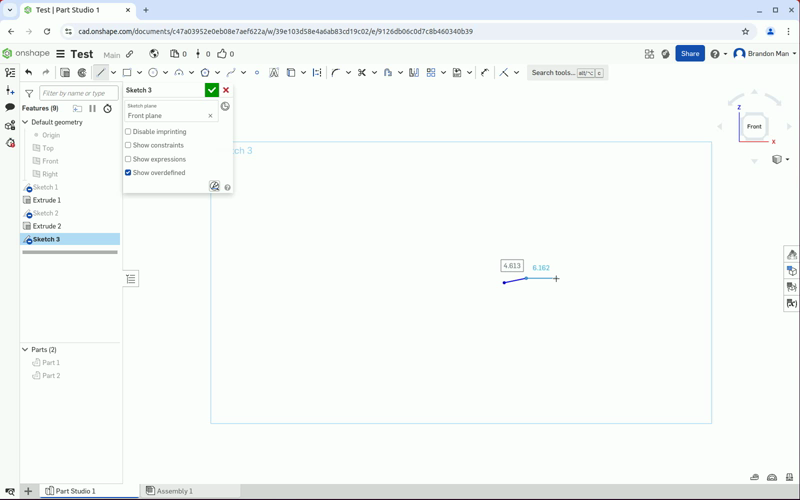
mouse_move(504, 278)
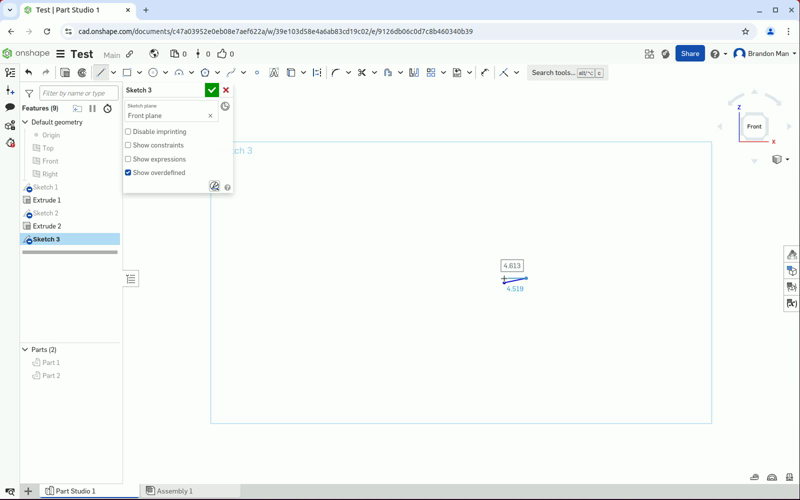
click(504, 278)
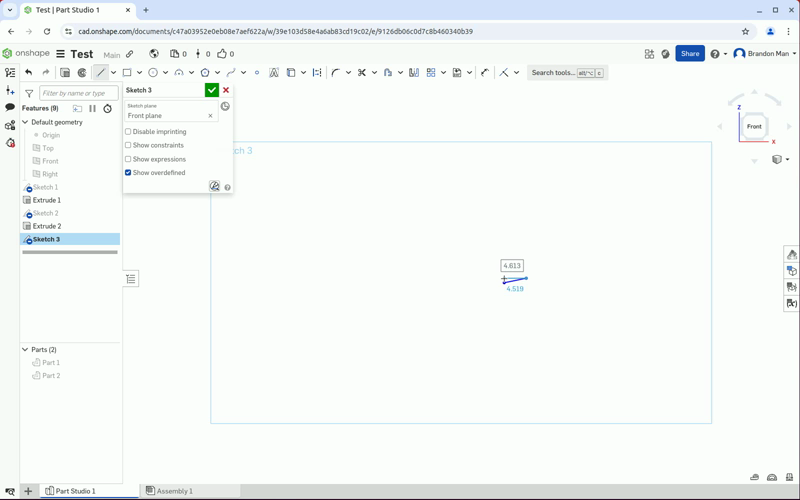
key_up(shift)
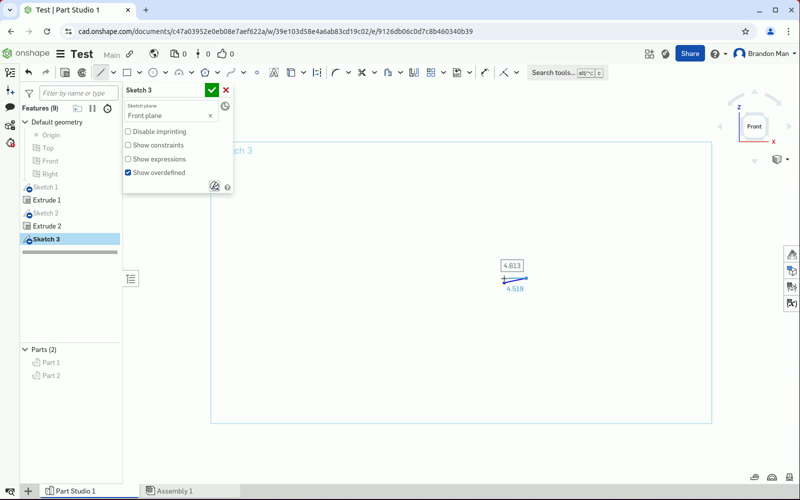
mouse_move(534, 278)
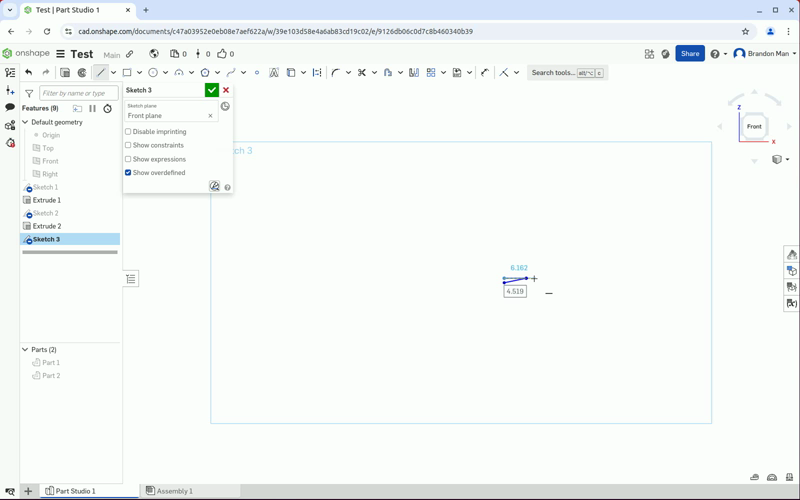
key_down(shift)
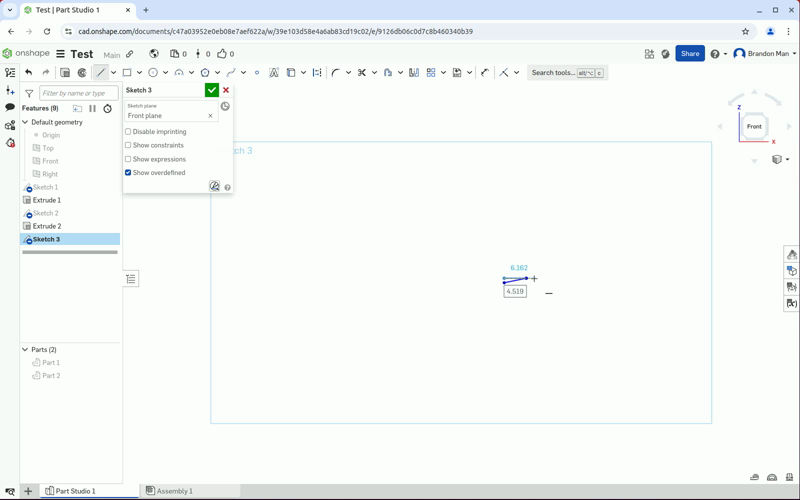
mouse_move(504, 282)
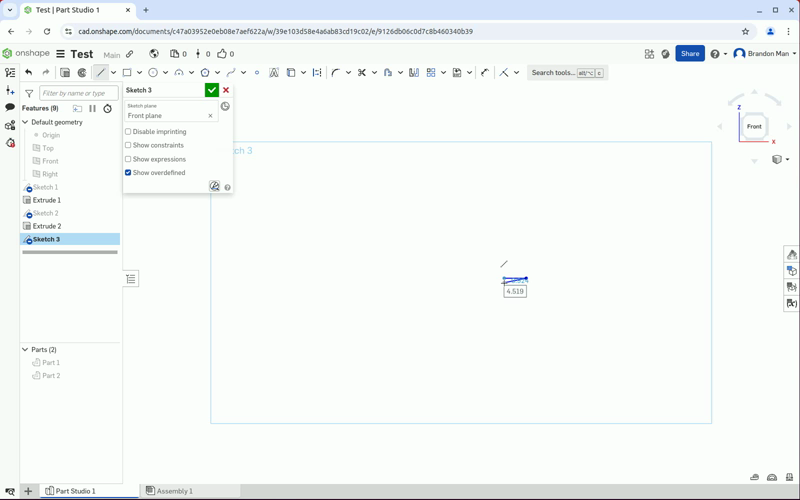
scroll(6)
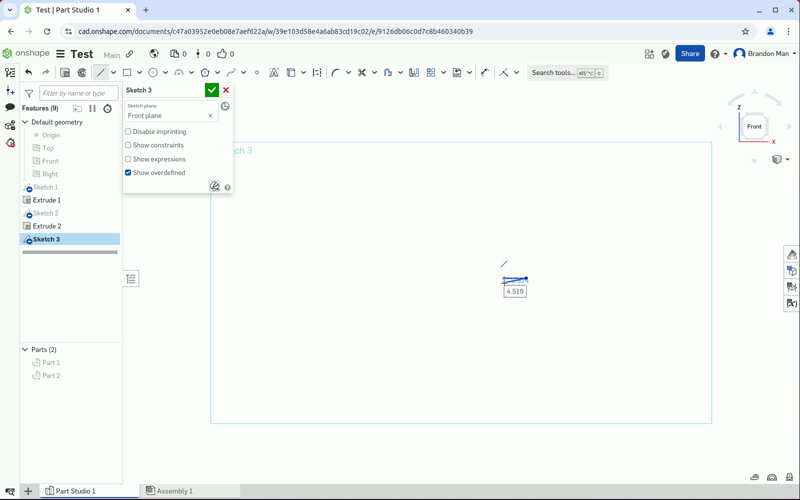
scroll(6)
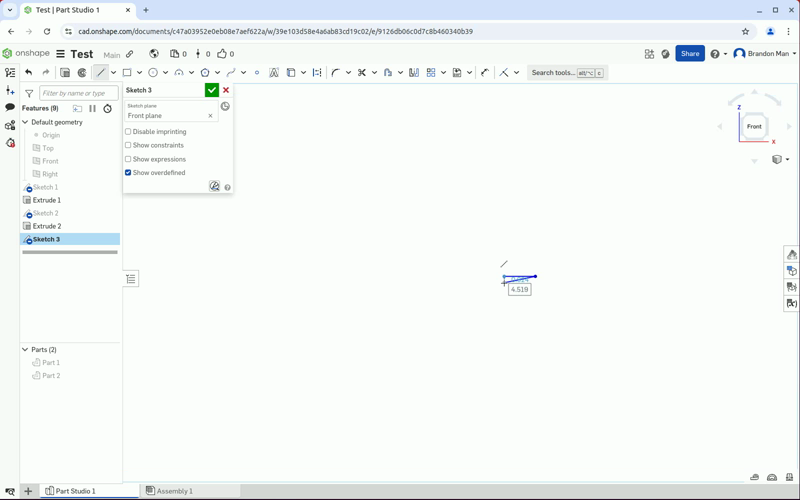
scroll(6)
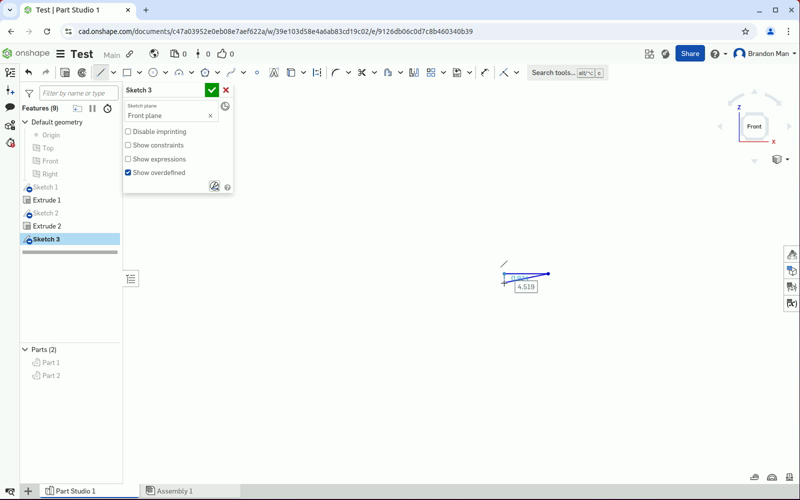
scroll(6)
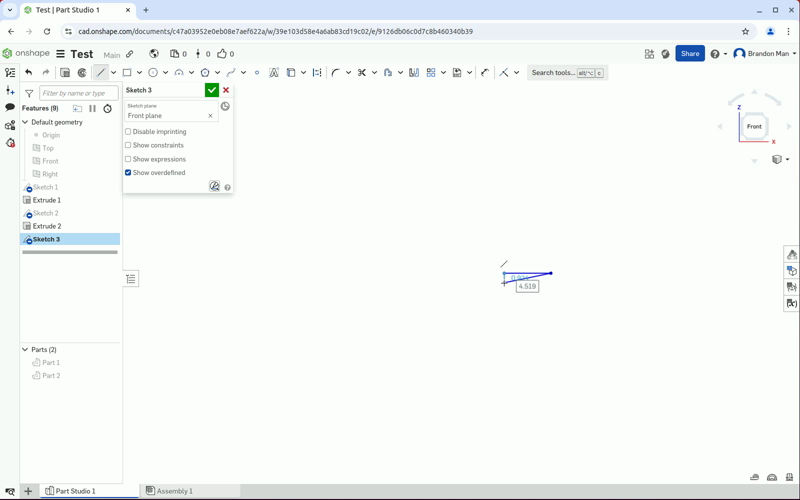
scroll(6)
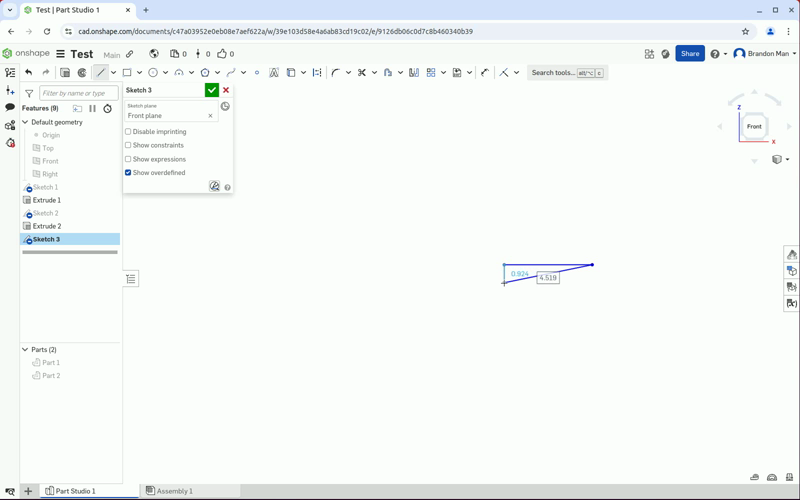
scroll(6)
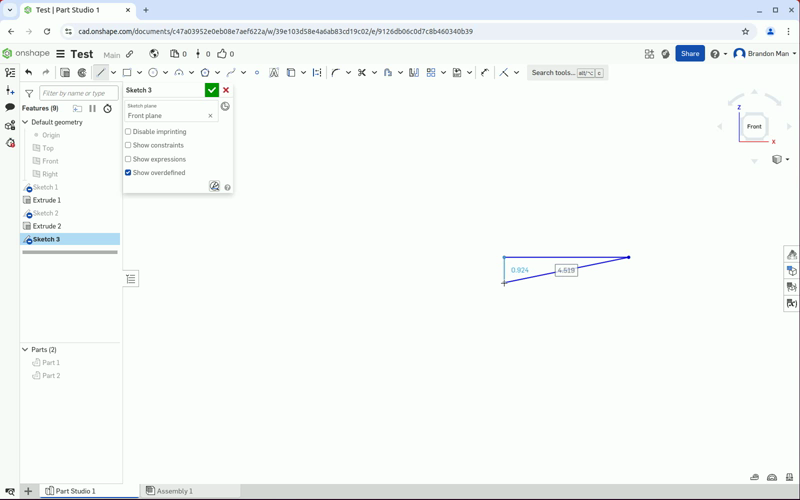
scroll(6)
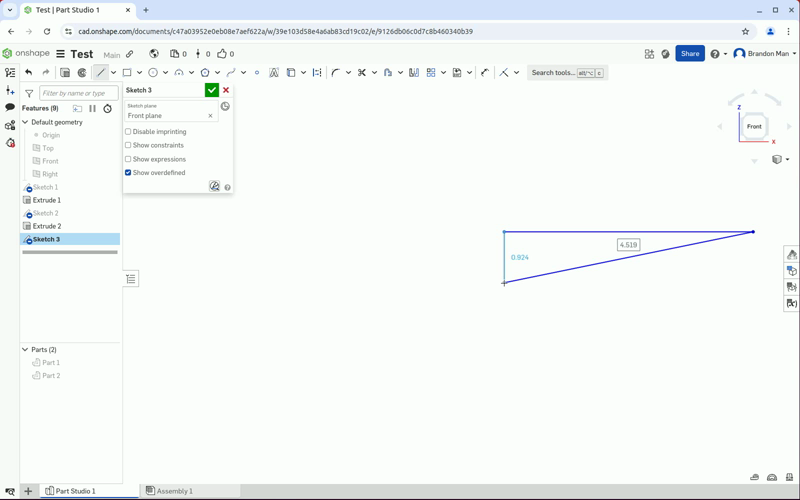
key_up(shift)
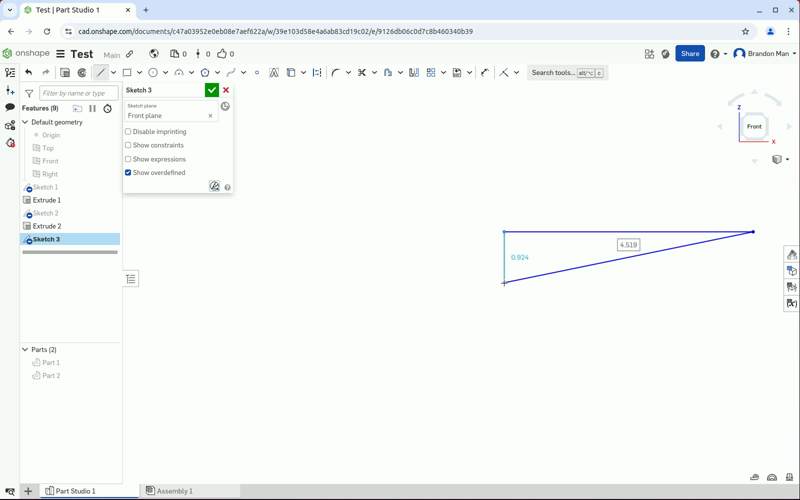
click(504, 282)
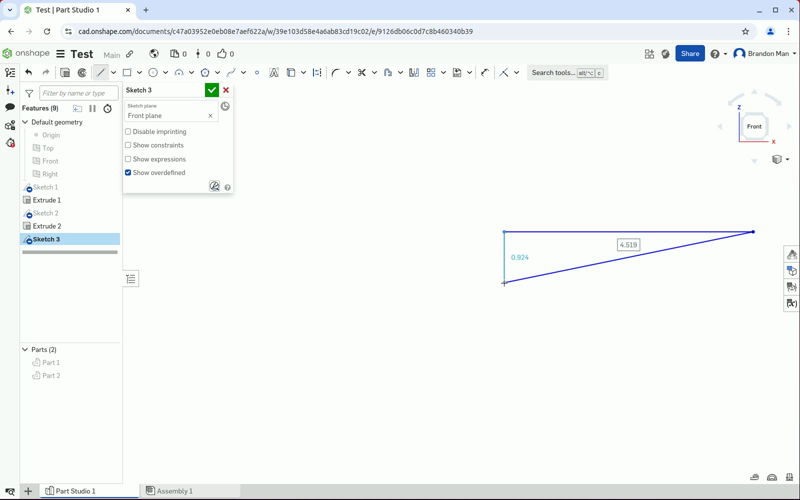
scroll(-6)
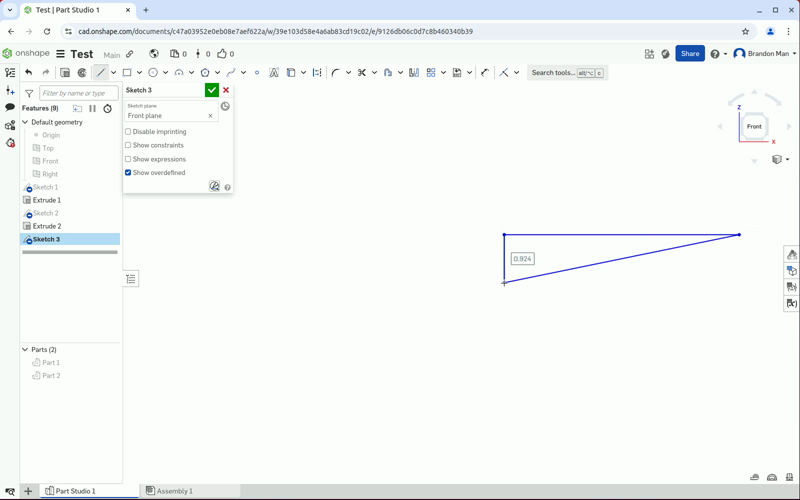
scroll(-6)
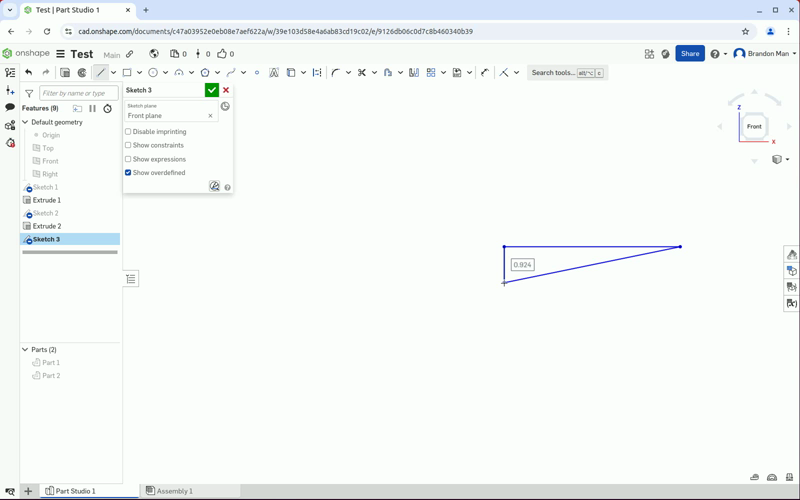
scroll(-6)
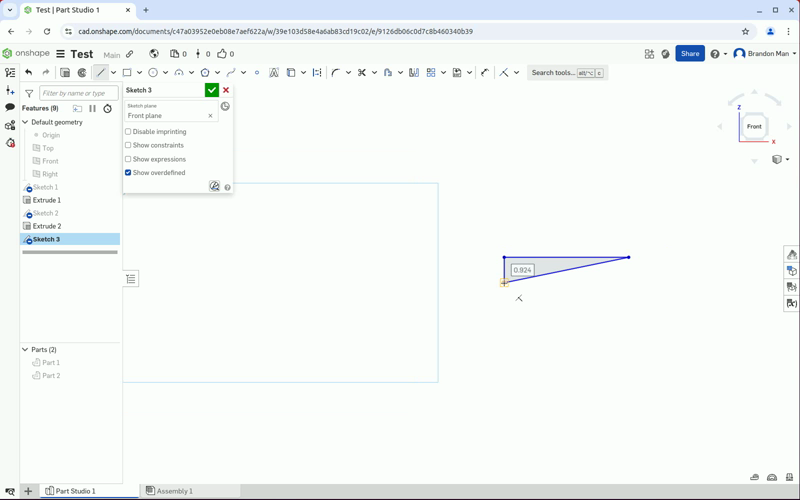
scroll(-6)
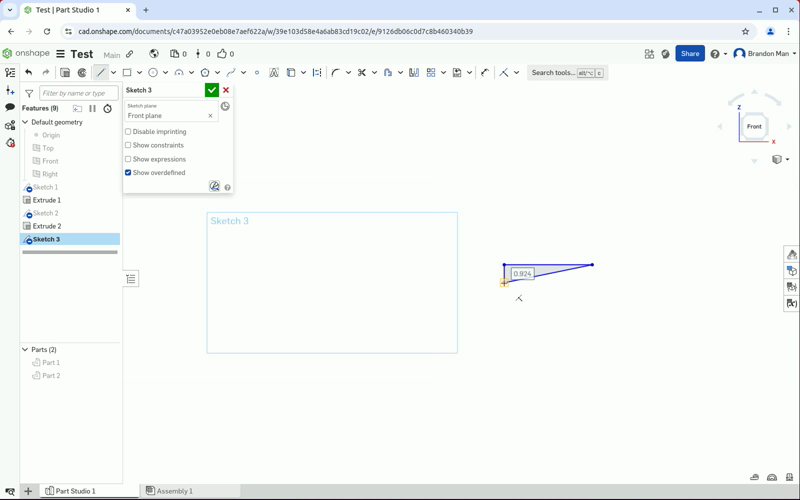
scroll(-6)
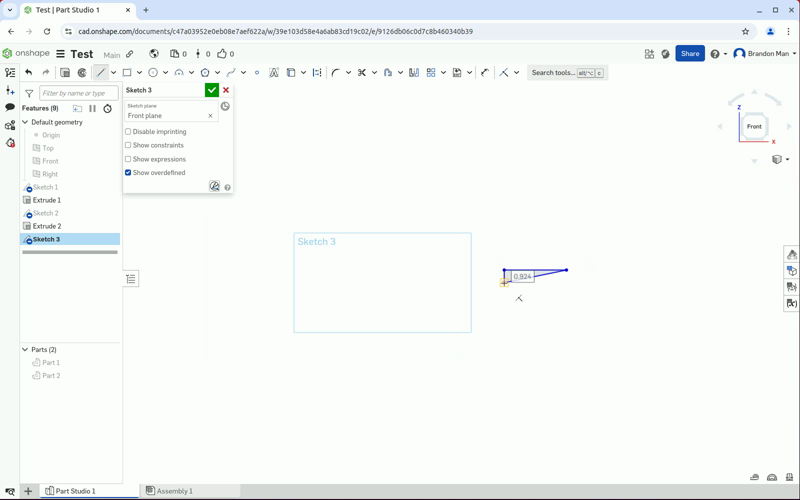
scroll(-6)
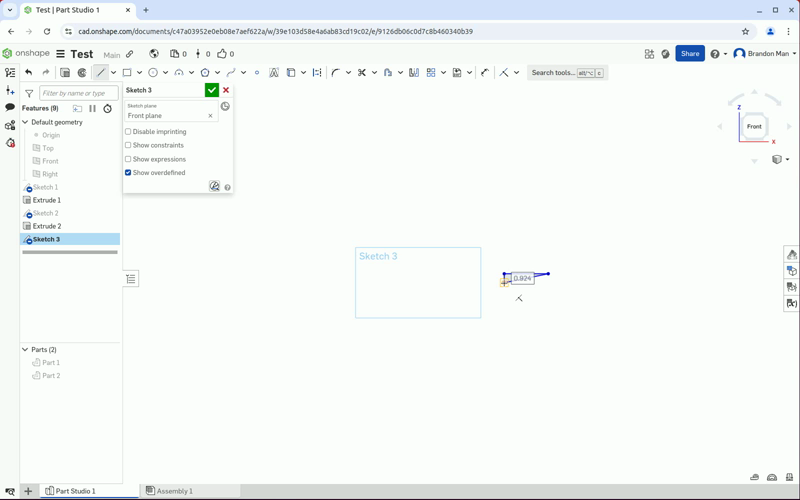
scroll(-6)
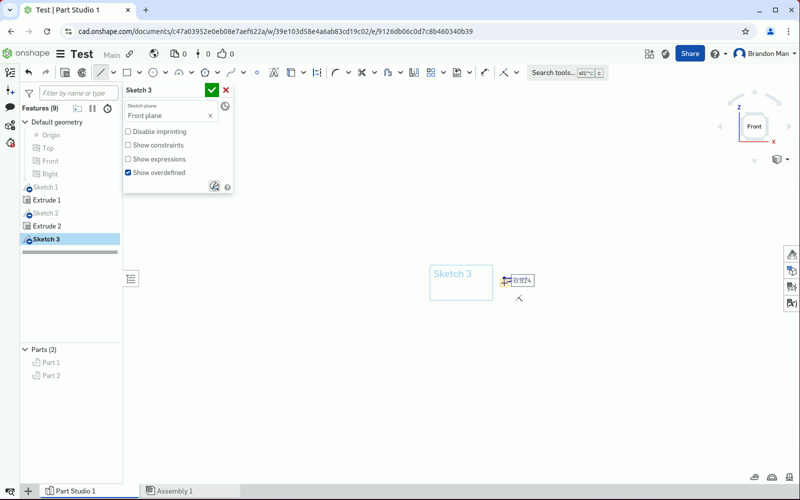
key(esc)
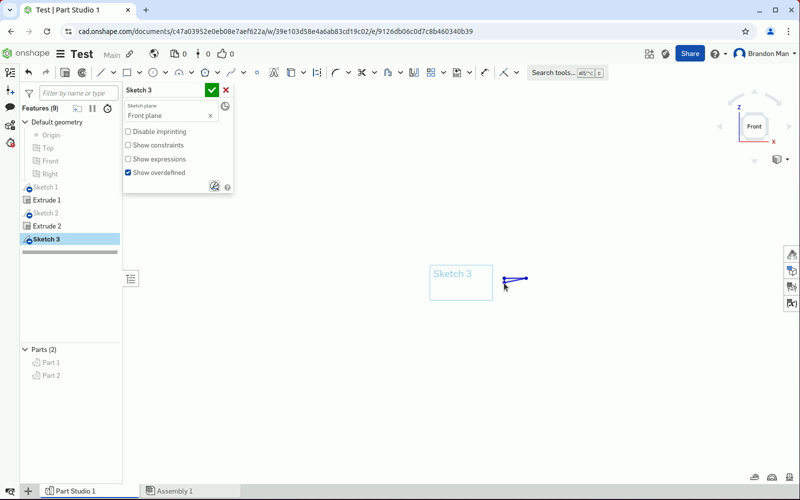
mouse_move(514, 279)
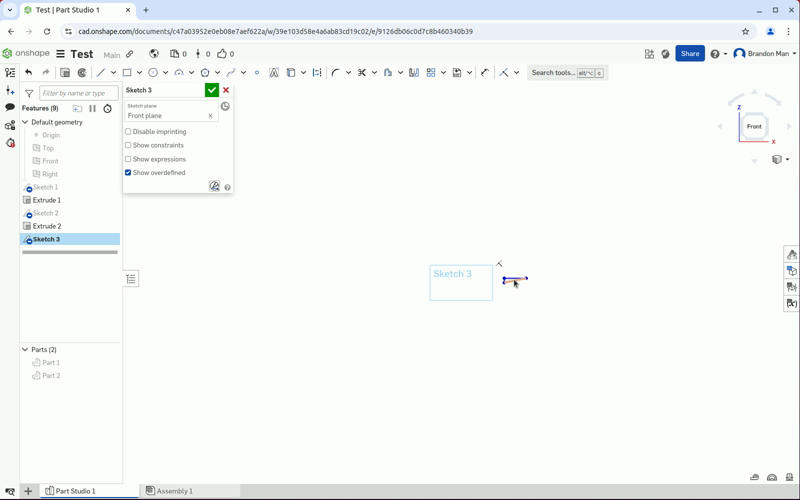
scroll(6)
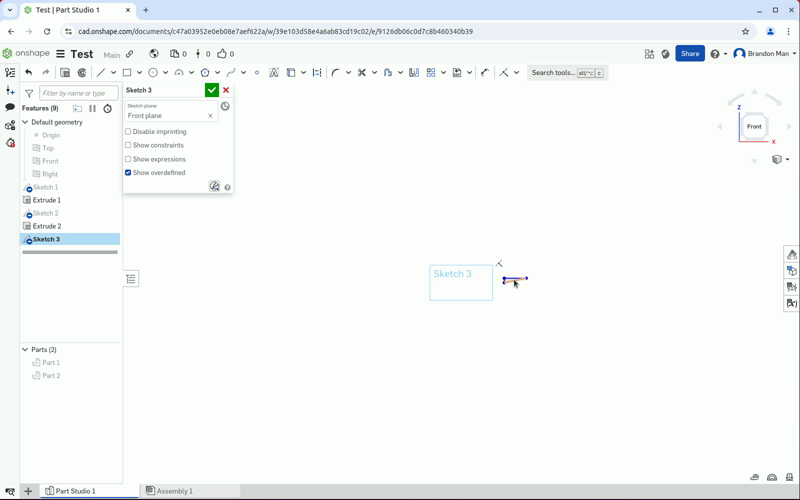
scroll(6)
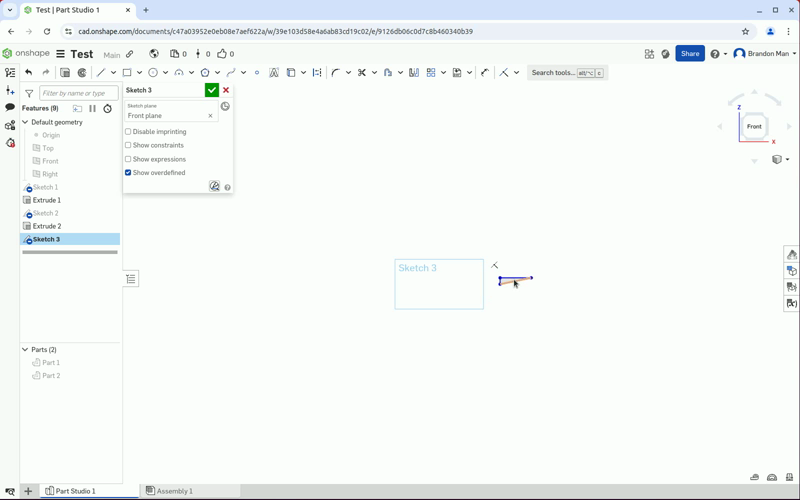
scroll(6)
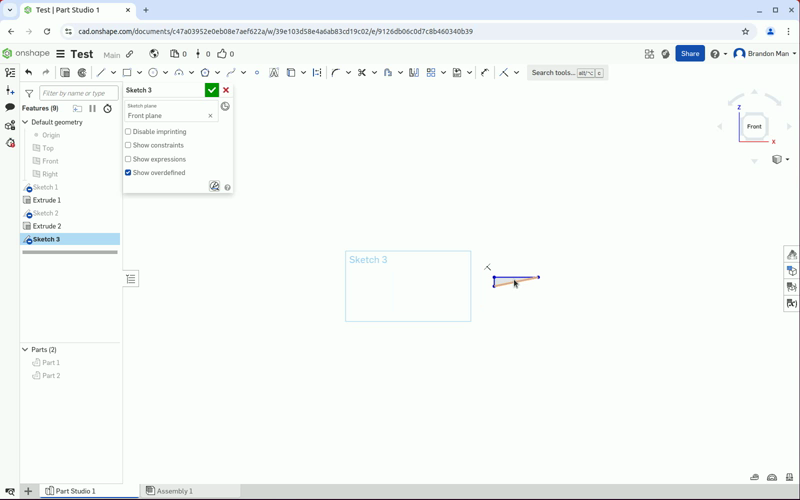
scroll(6)
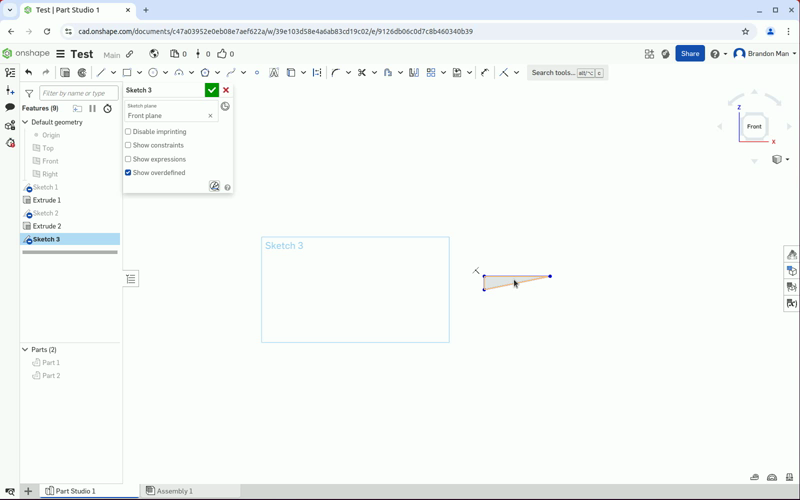
scroll(6)
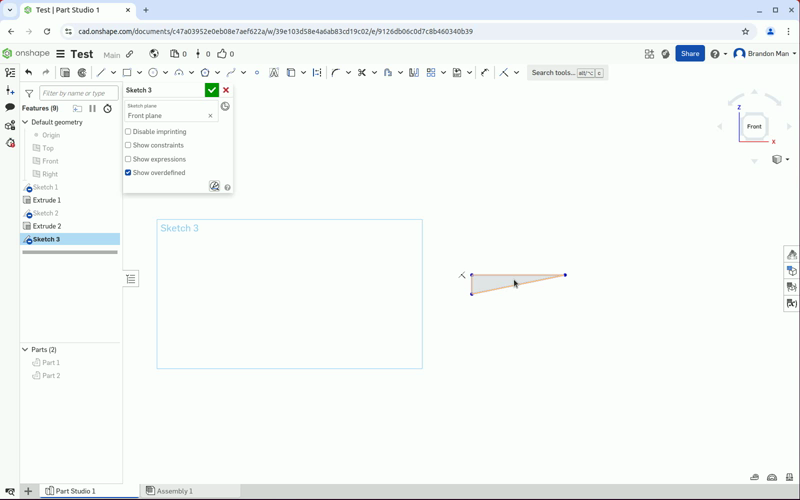
scroll(6)
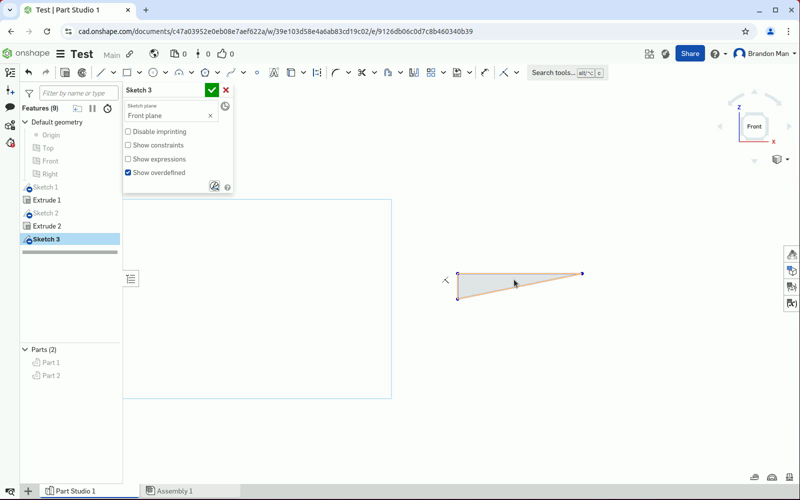
scroll(6)
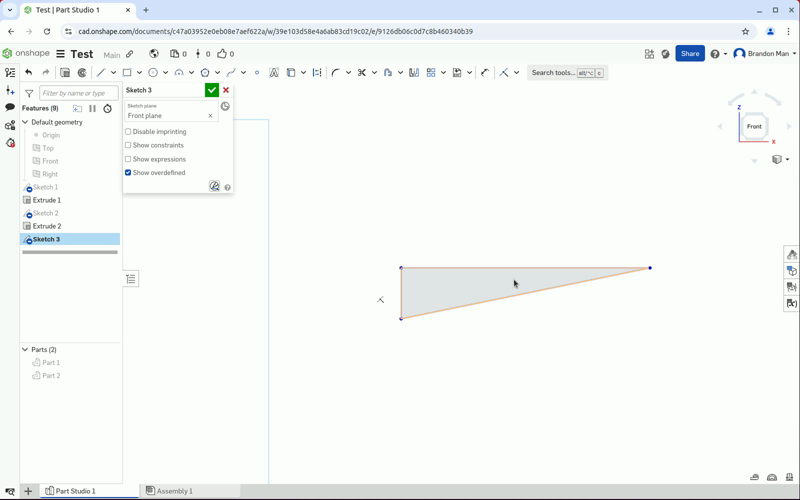
click(514, 279)
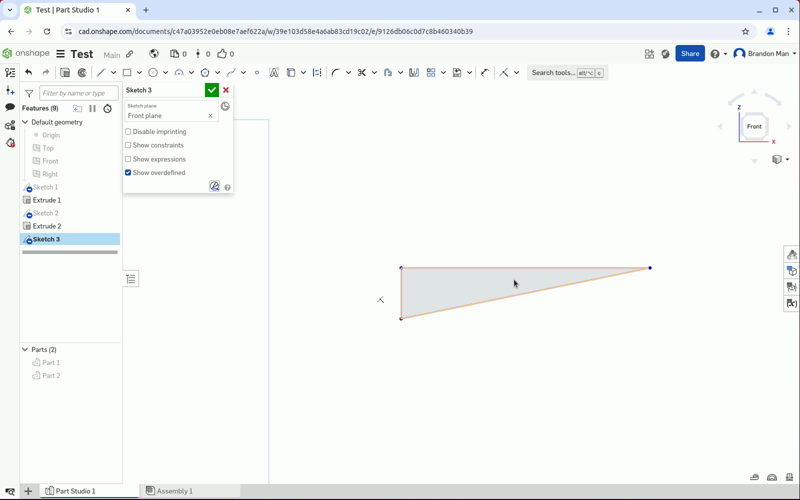
scroll(-6)
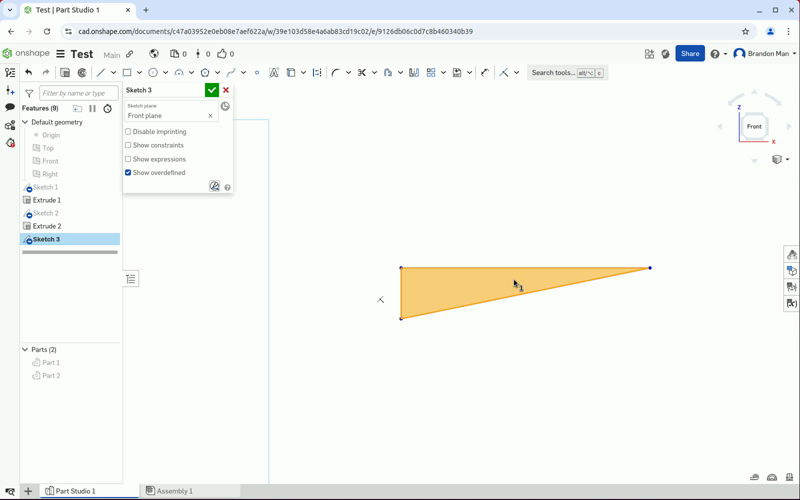
scroll(-6)
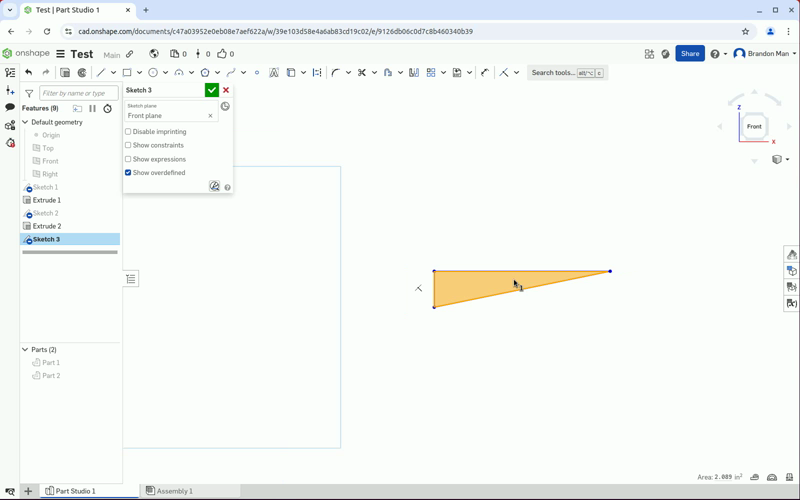
scroll(-6)
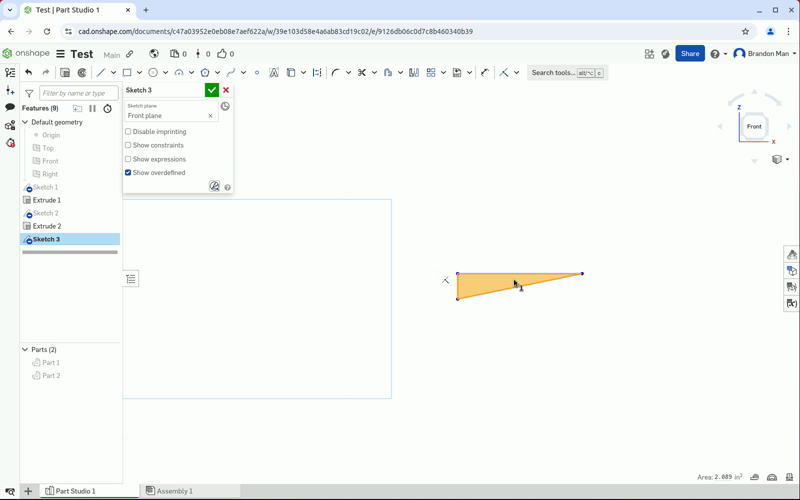
scroll(-6)
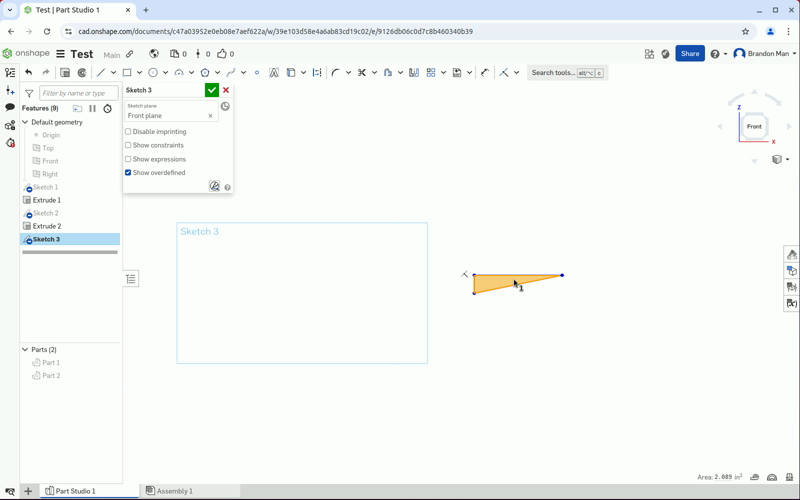
scroll(-6)
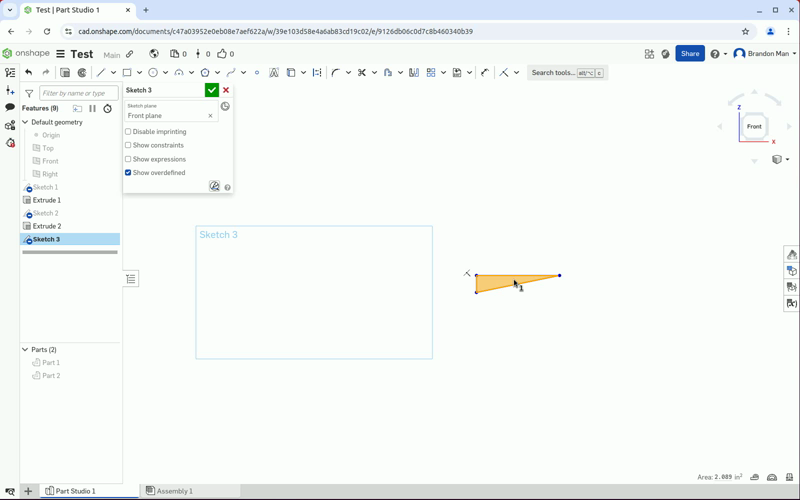
scroll(-6)
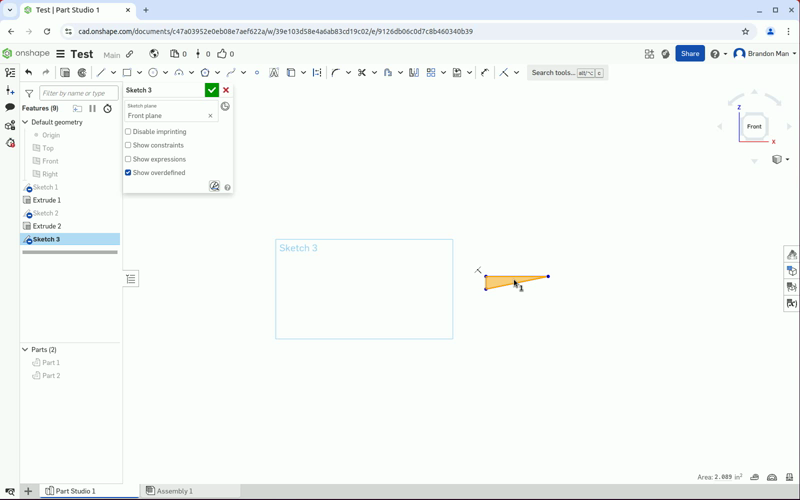
scroll(-6)
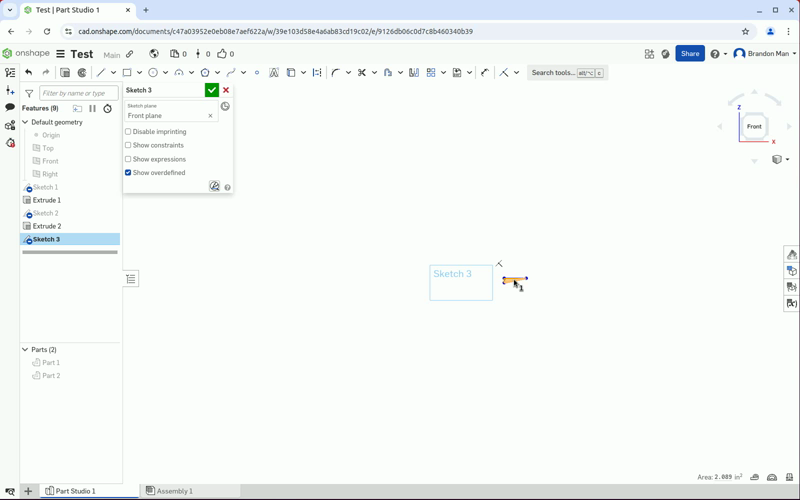
mouse_move(73, 352)
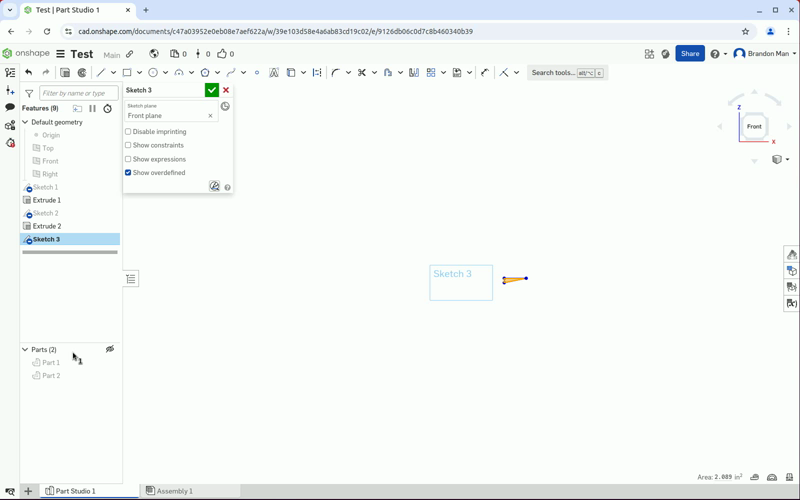
key(shift+y)
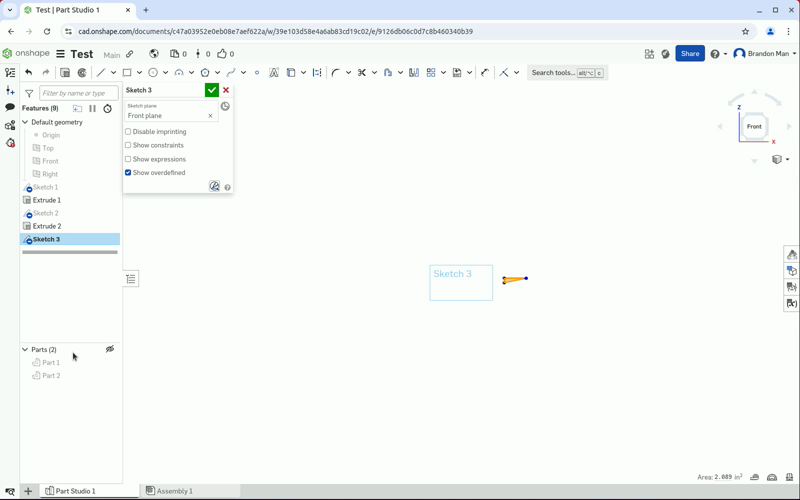
key(shift+e)
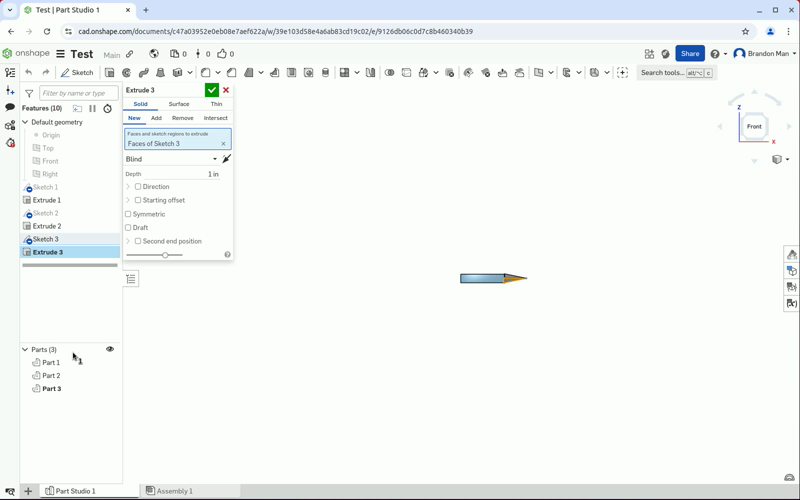
mouse_move(143, 106)
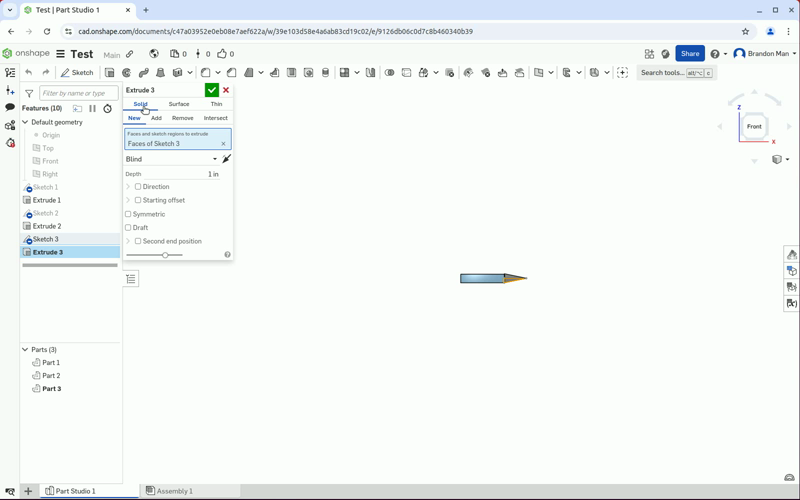
click(143, 106)
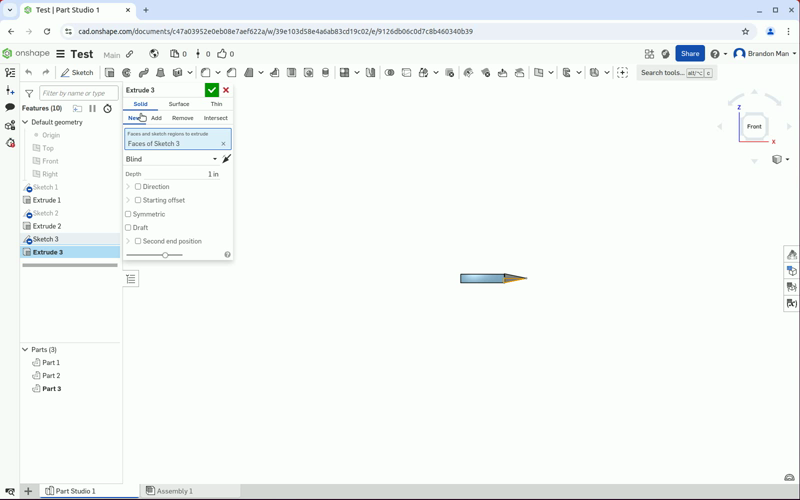
mouse_move(137, 120)
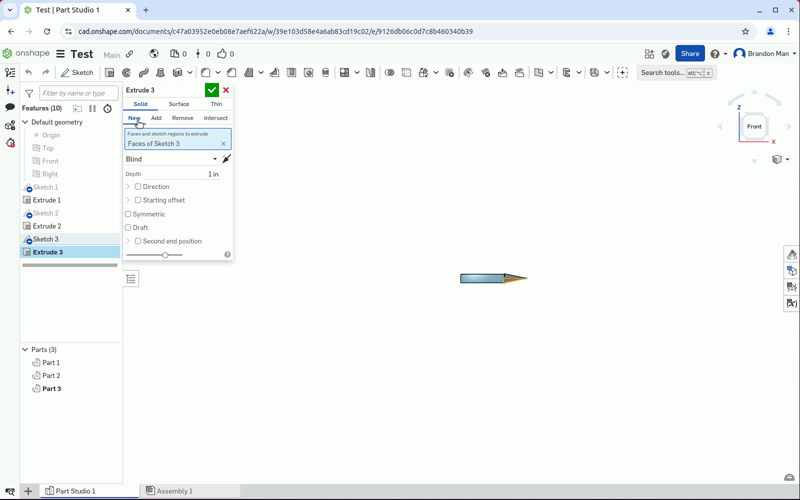
click(137, 120)
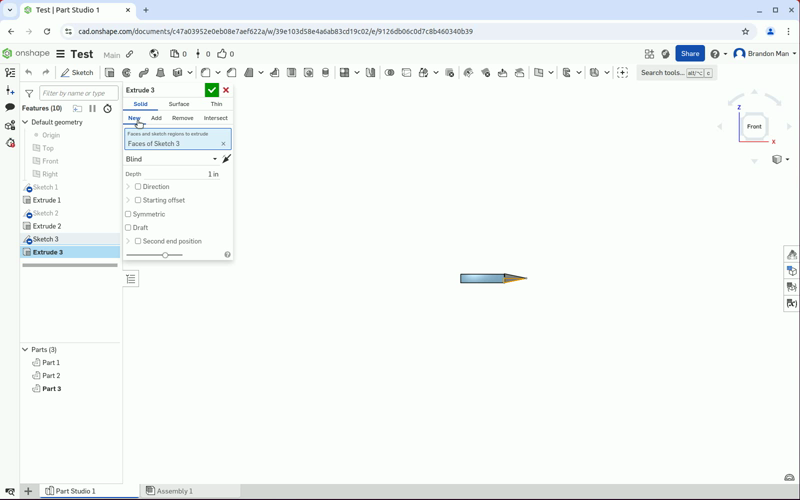
key(tab, 4)
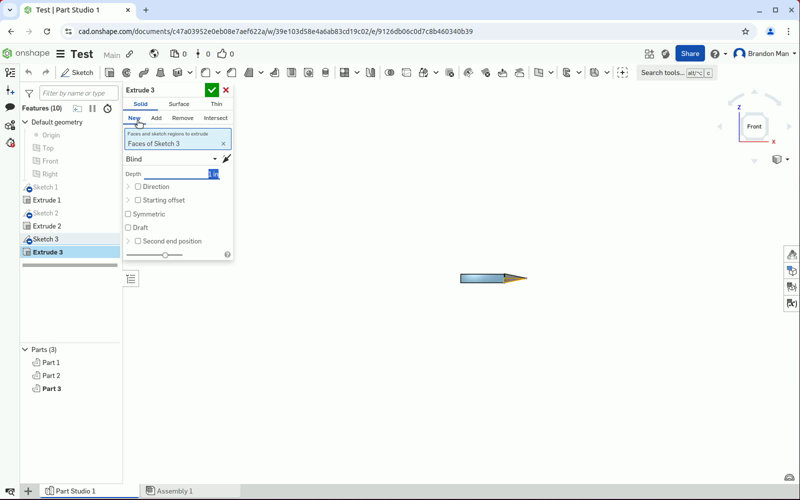
text(23.108)
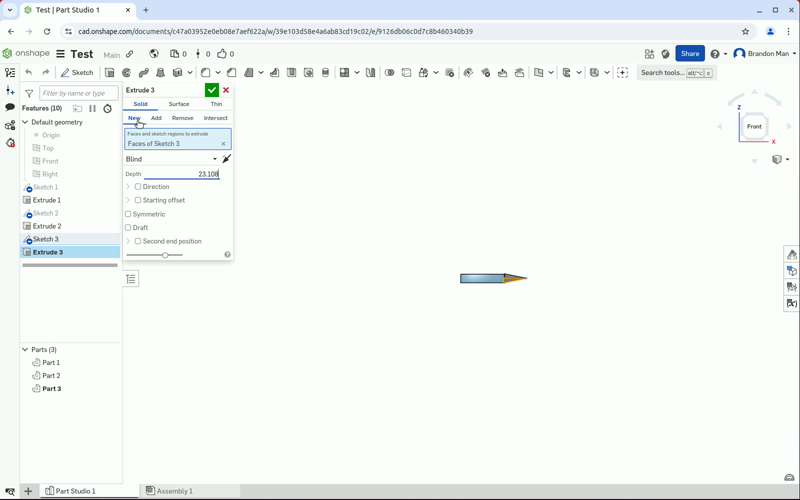
key(enter)
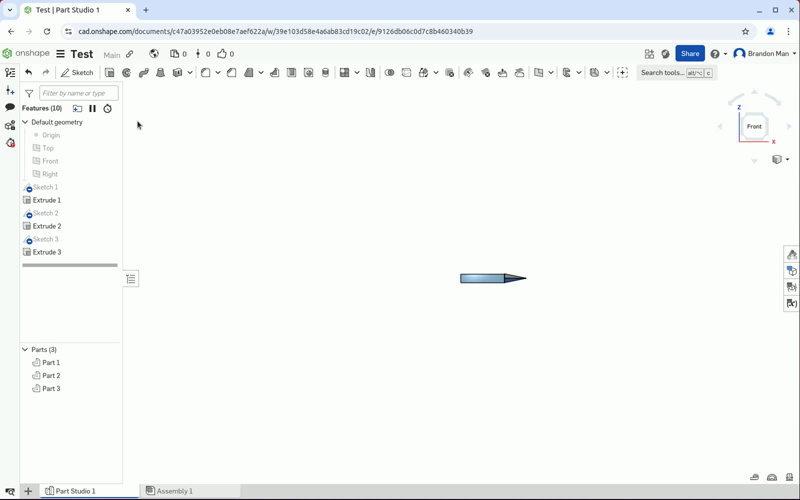
key(shift+h)
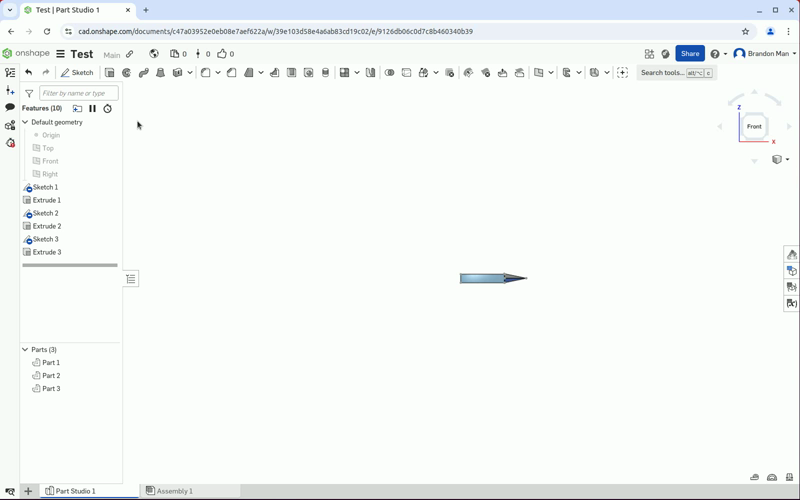
key(shift+h)
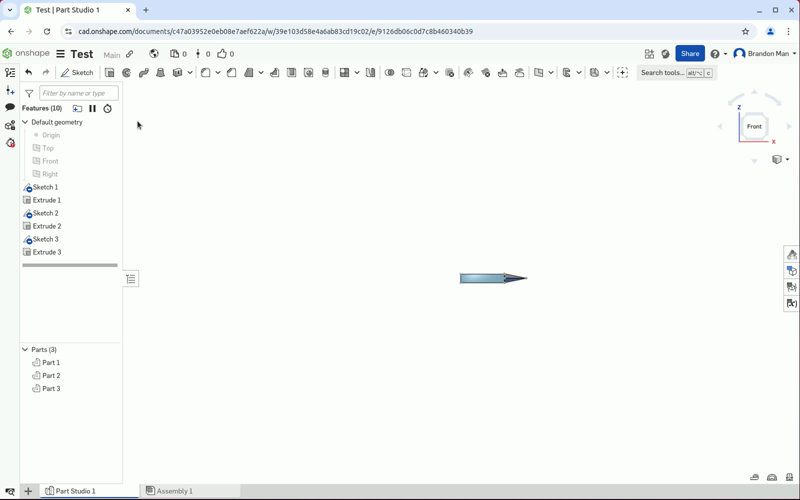
key(shift+7)
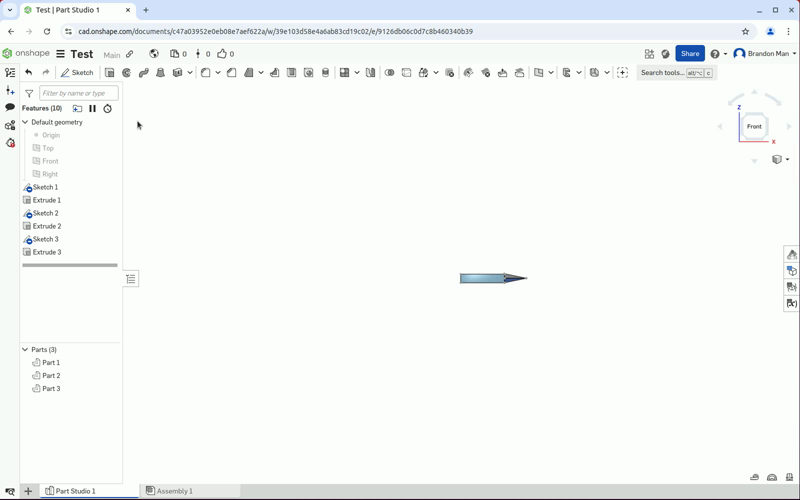
key(left, 2)
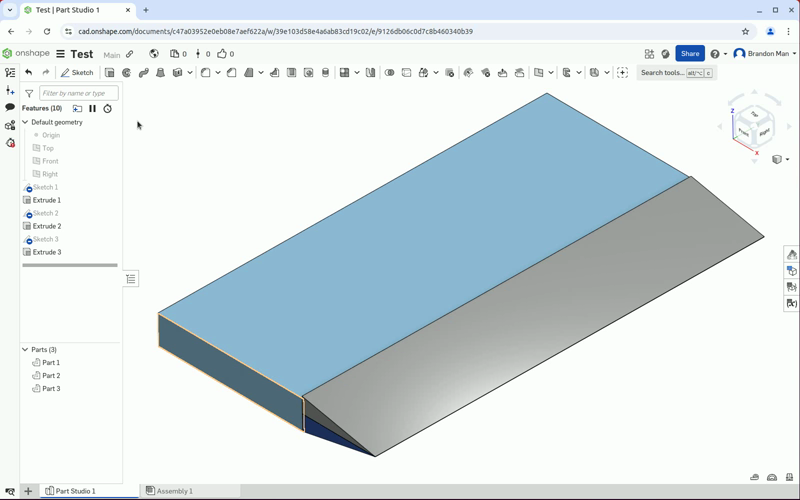
key(down, 2)
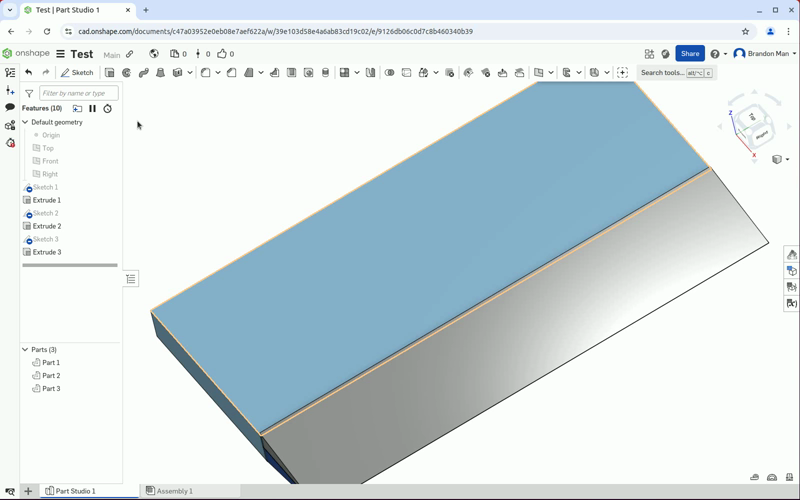
key(up, 2)
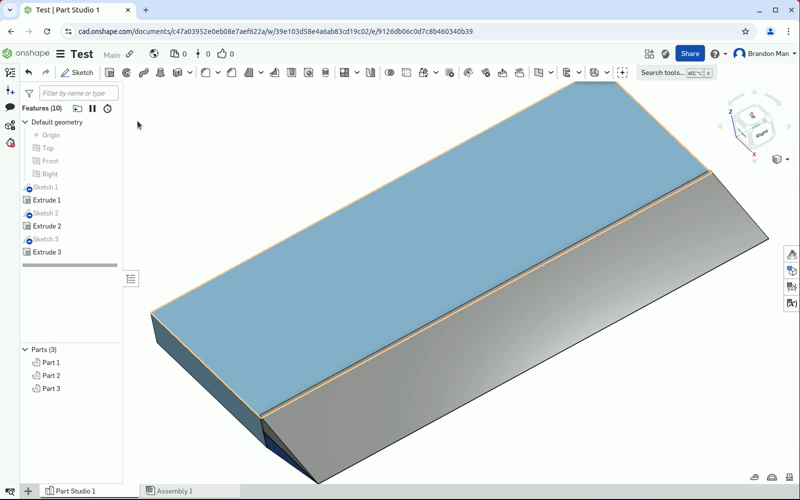
key(right, 2)
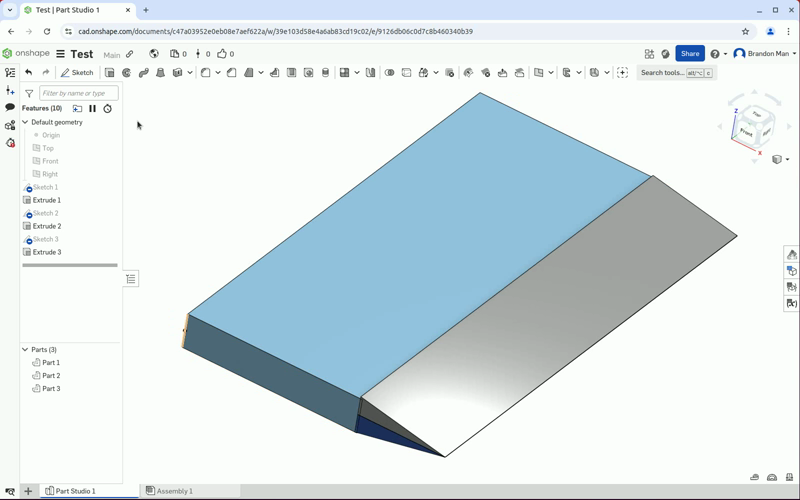
mouse_move(73, 189)
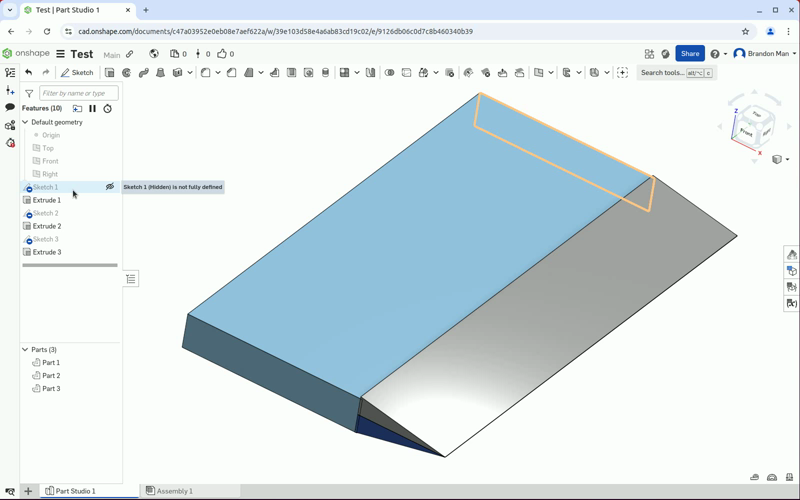
click(73, 189)